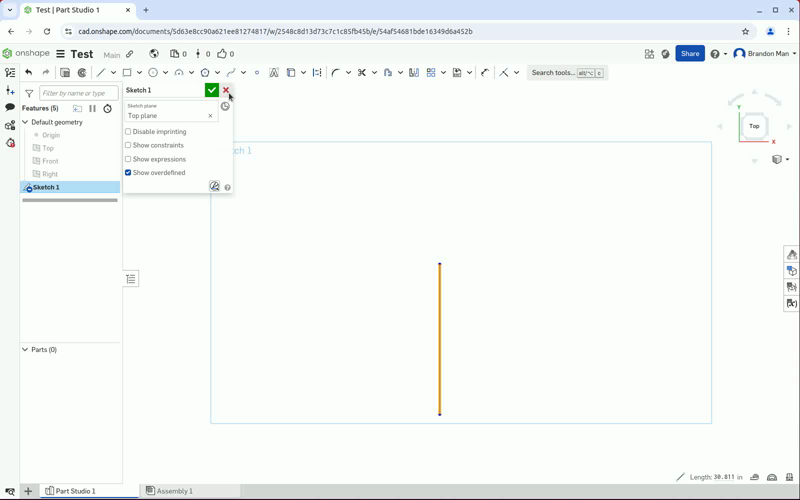
key(shift+h)
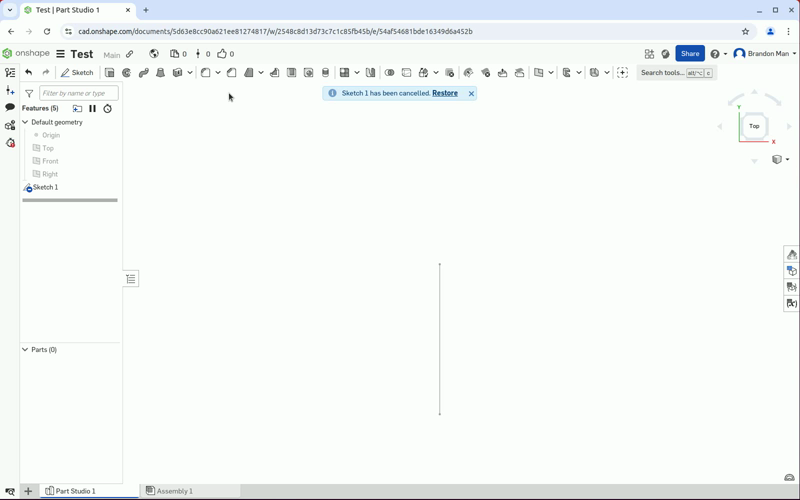
mouse_move(73, 352)
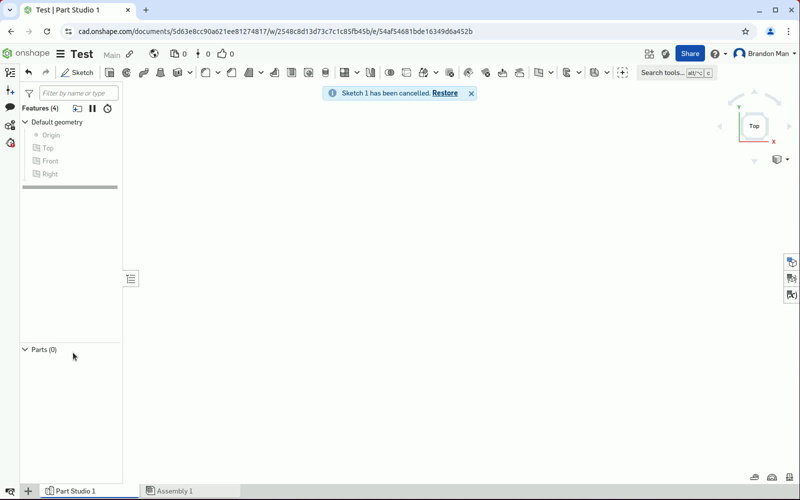
key(y)
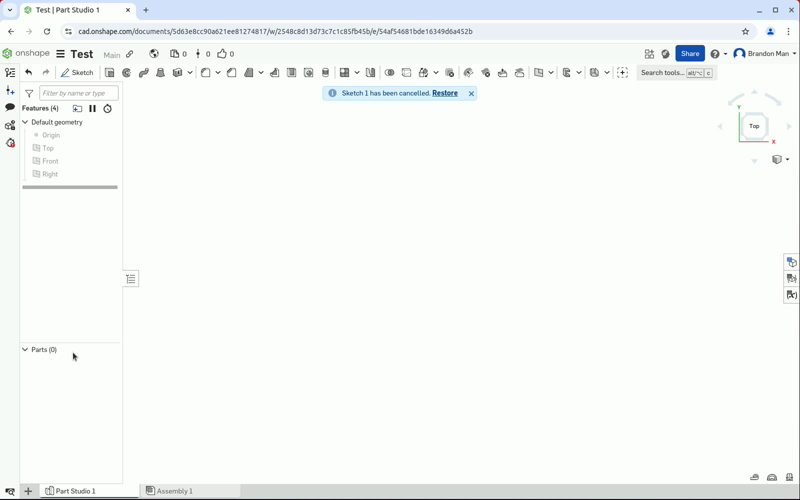
key(shift+p)
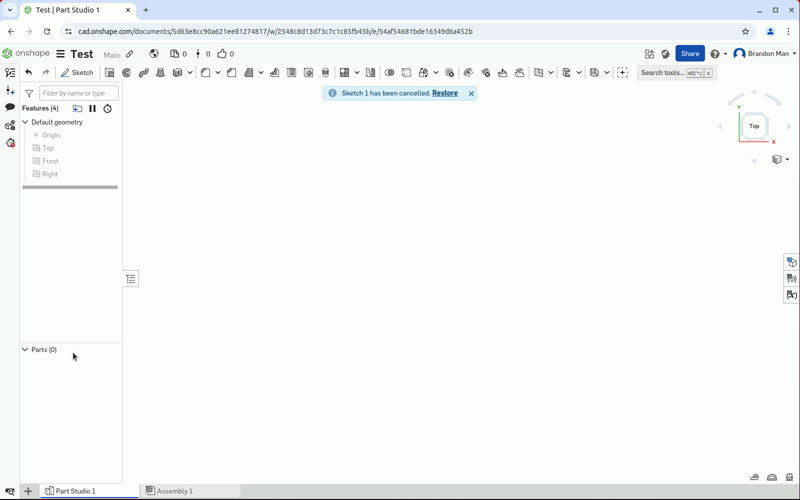
key(space)
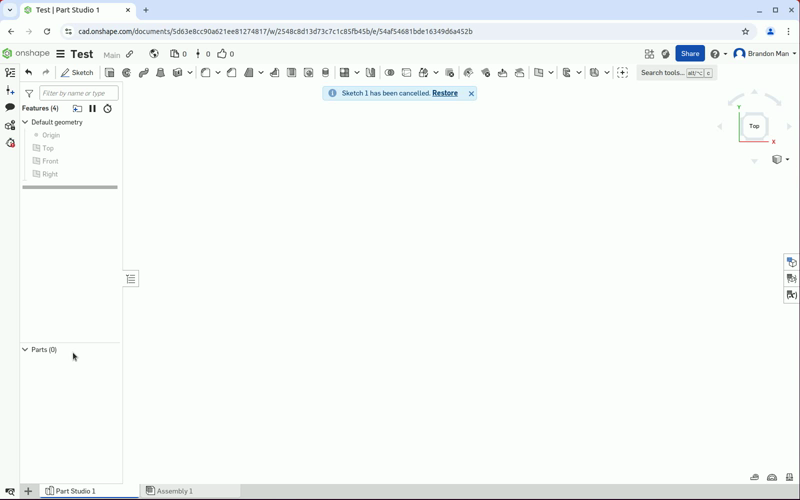
key_down(shift)
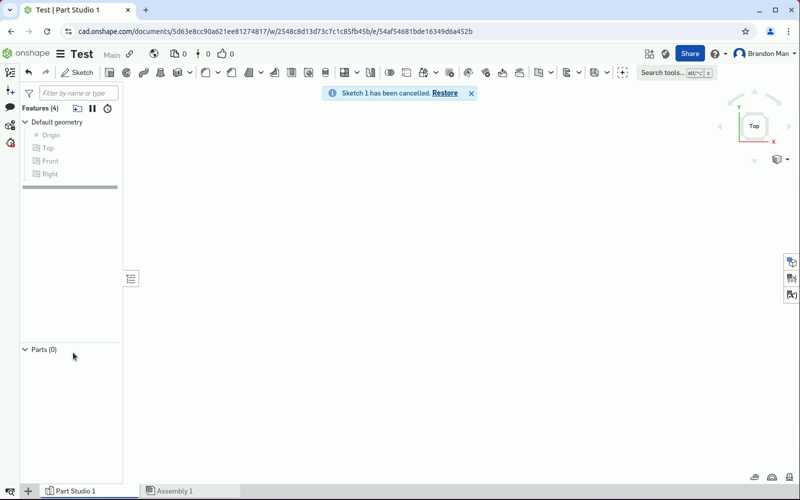
key(up)
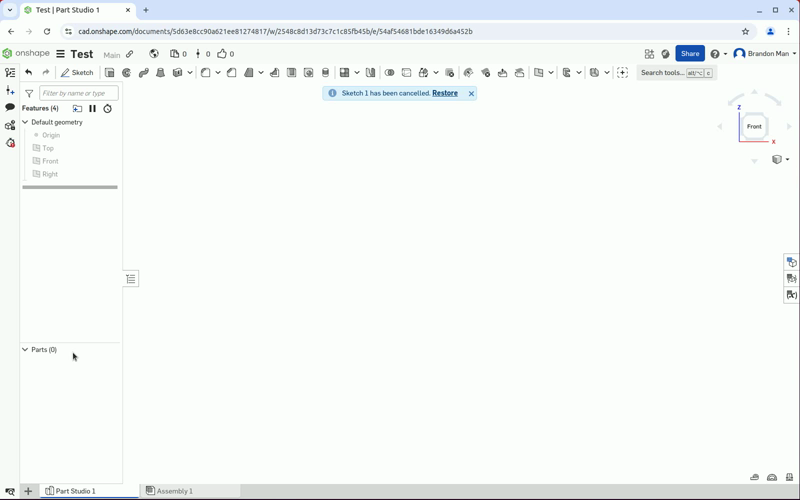
key_up(shift)
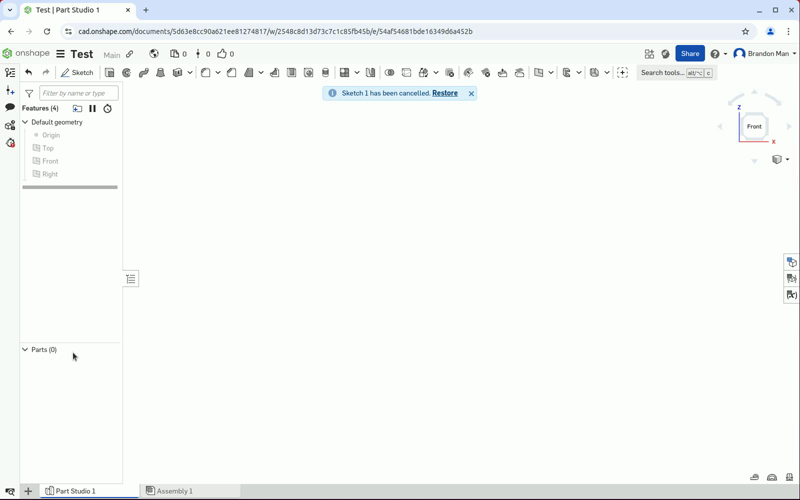
mouse_move(73, 352)
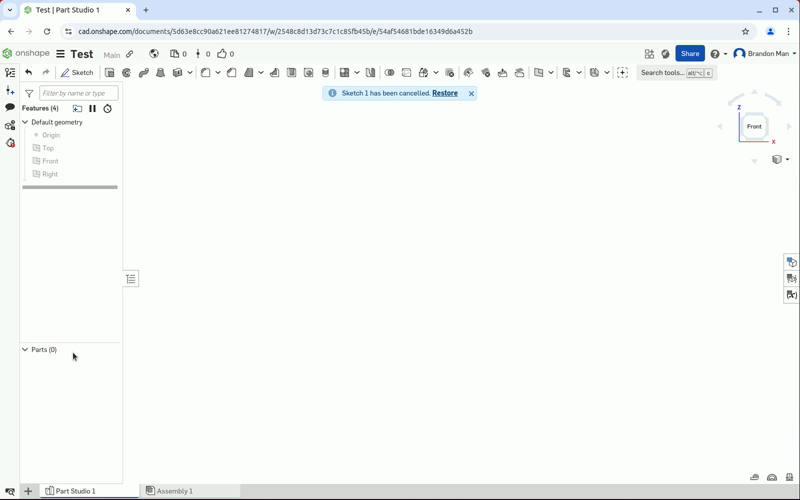
key(shift+y)
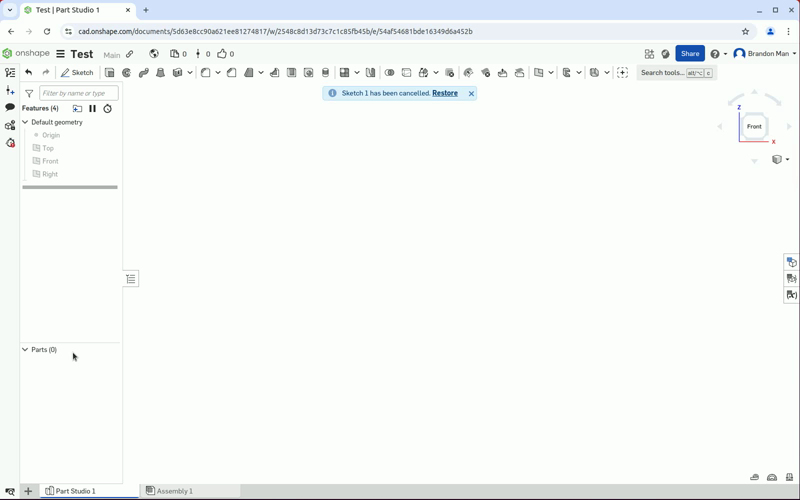
key(shift+s)
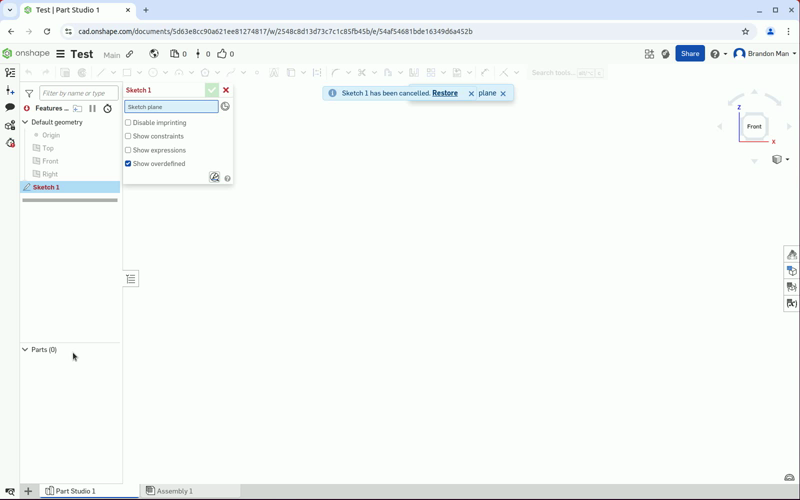
mouse_move(73, 163)
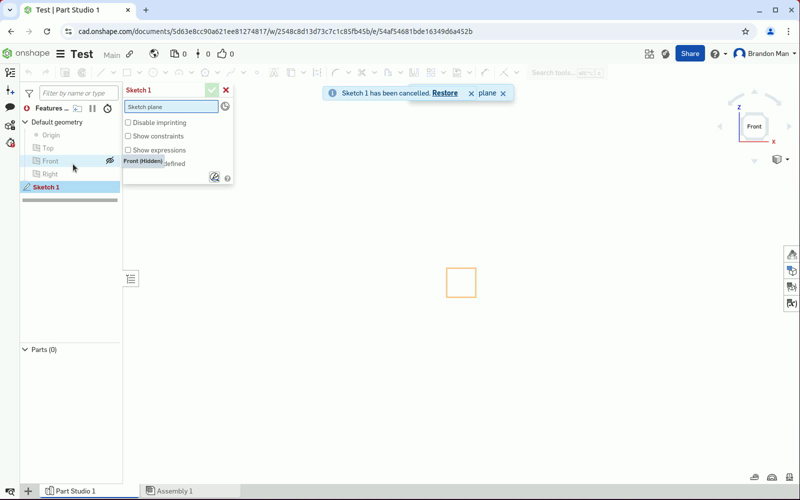
click(73, 163)
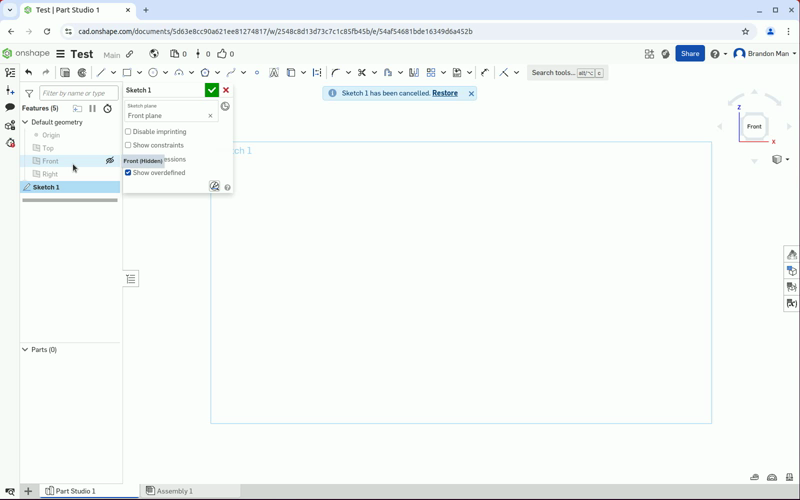
mouse_move(73, 352)
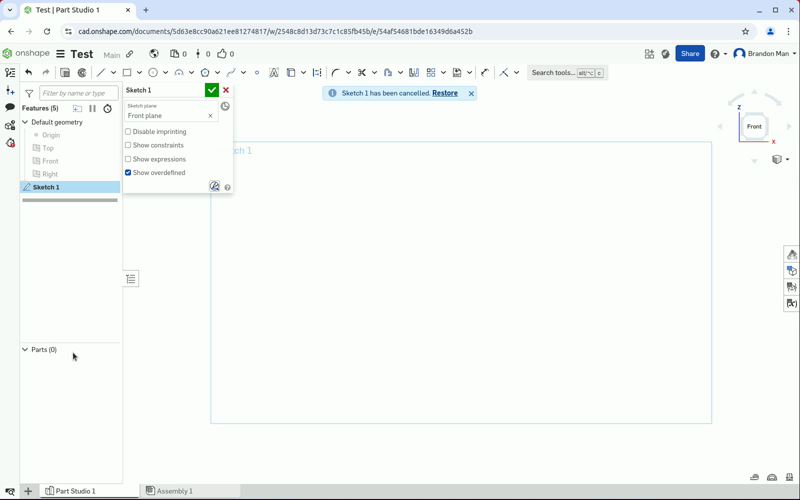
key(y)
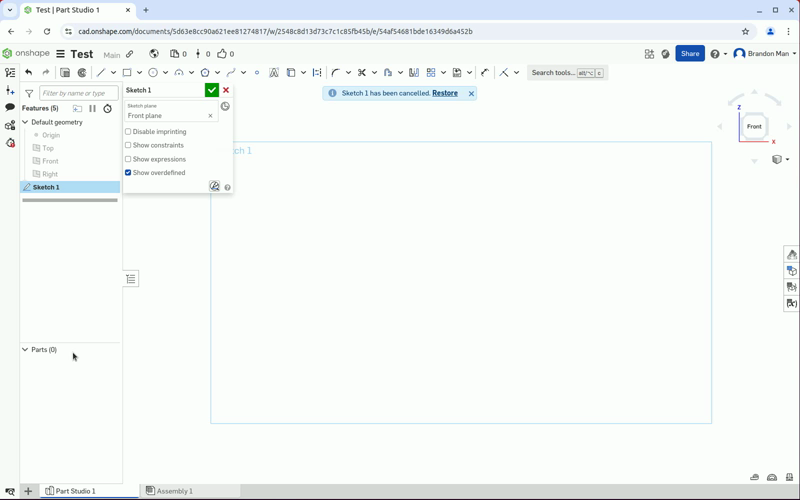
key(l)
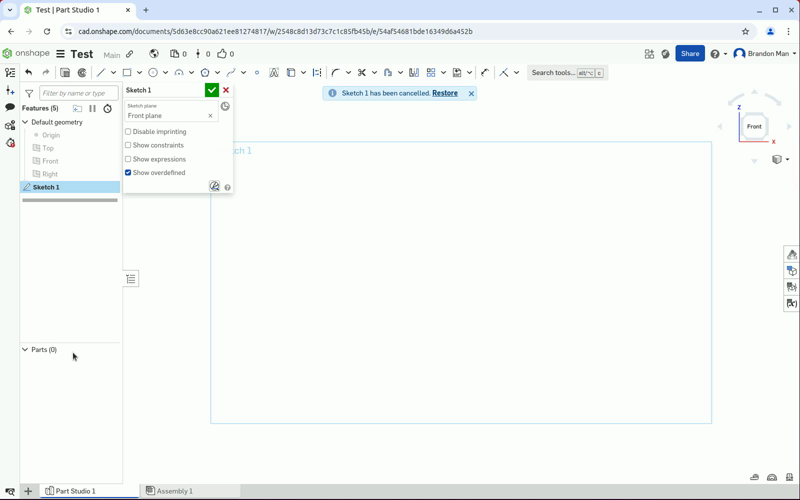
key_down(shift)
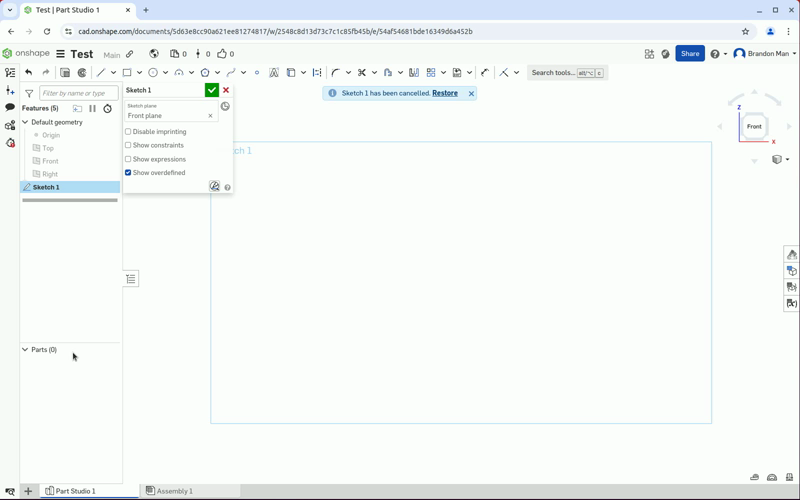
mouse_move(404, 395)
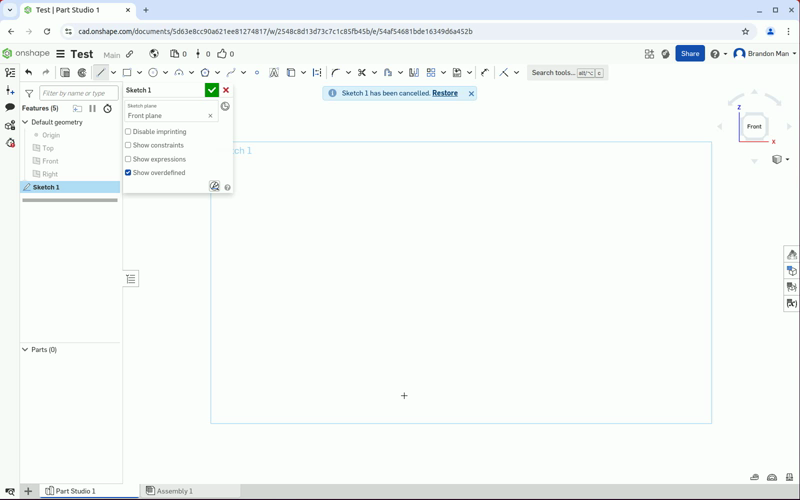
click(404, 395)
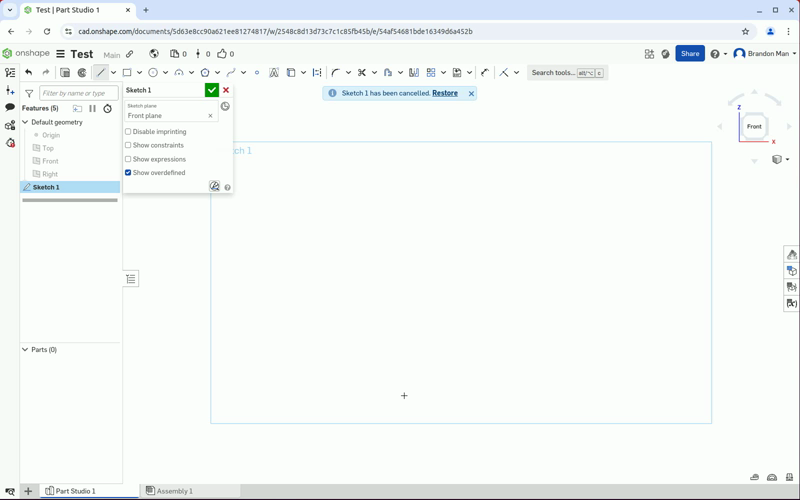
key_up(shift)
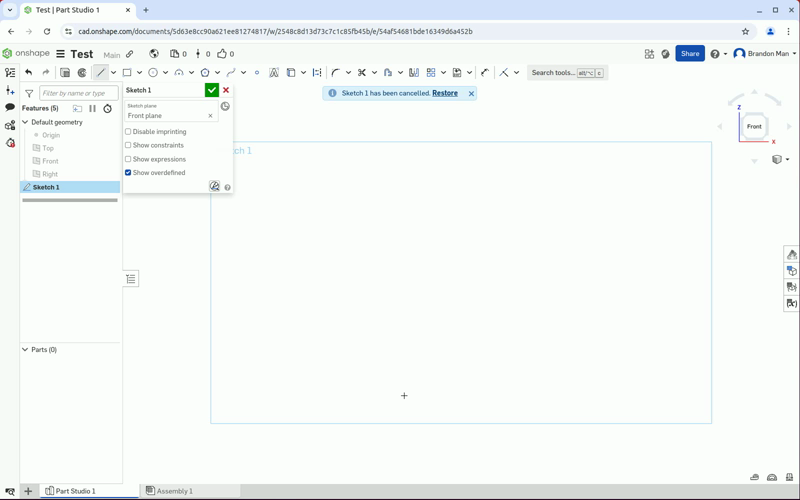
key_down(shift)
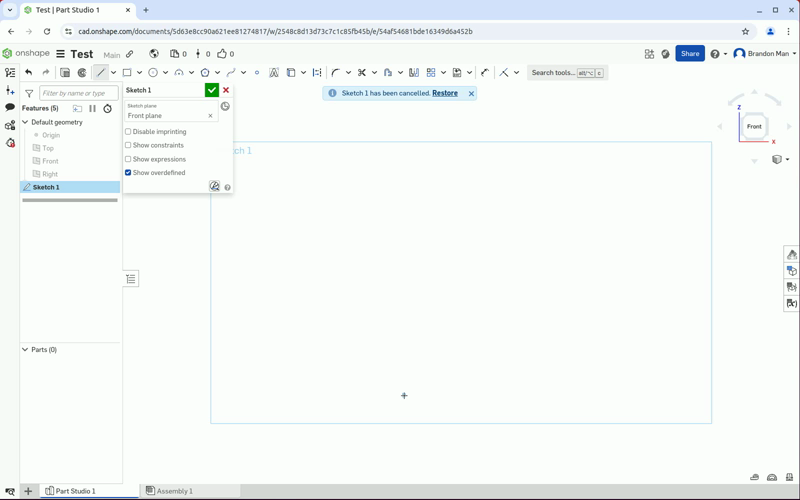
mouse_move(517, 395)
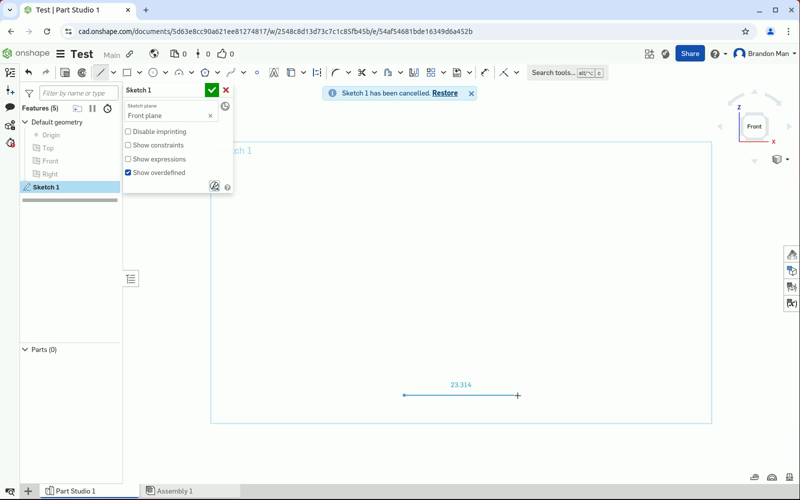
click(517, 395)
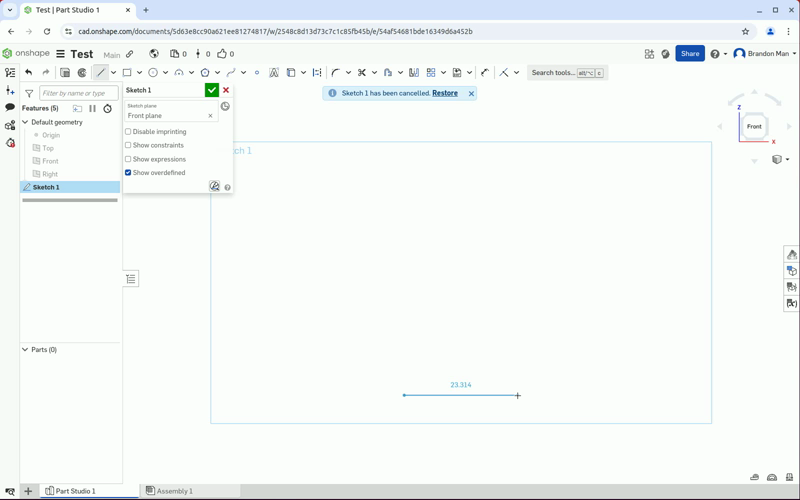
key_up(shift)
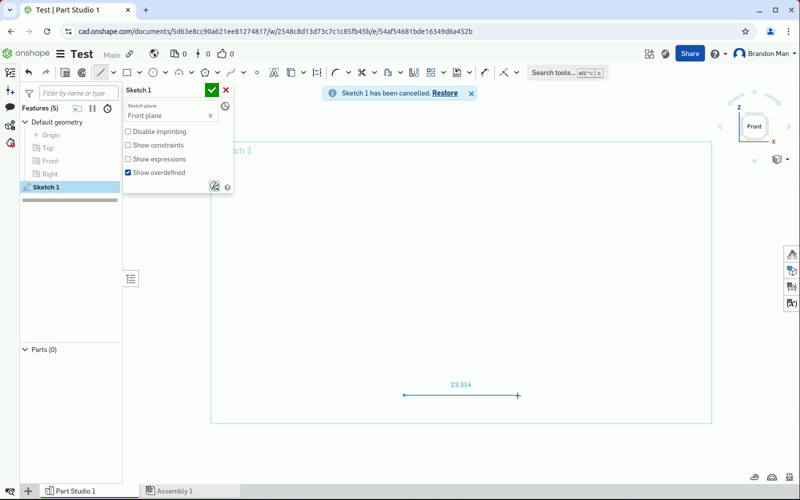
key_down(shift)
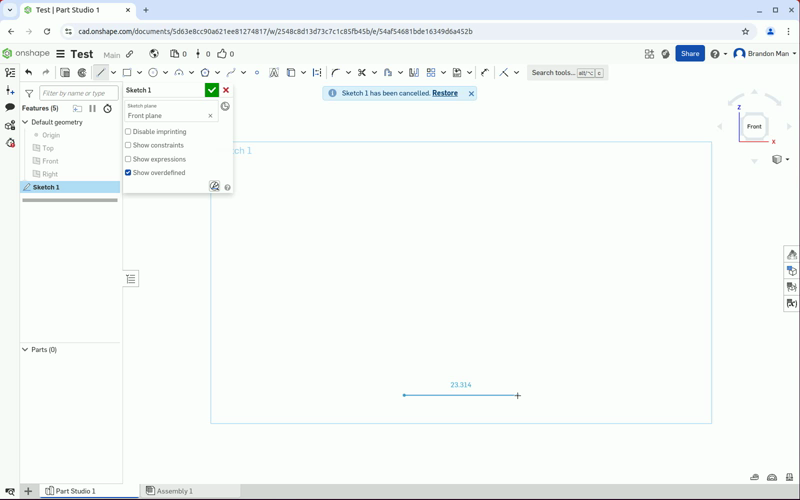
mouse_move(517, 171)
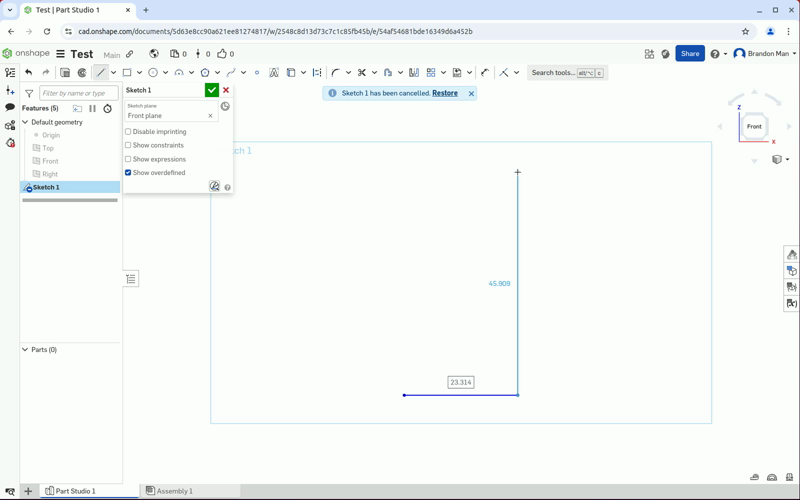
click(517, 171)
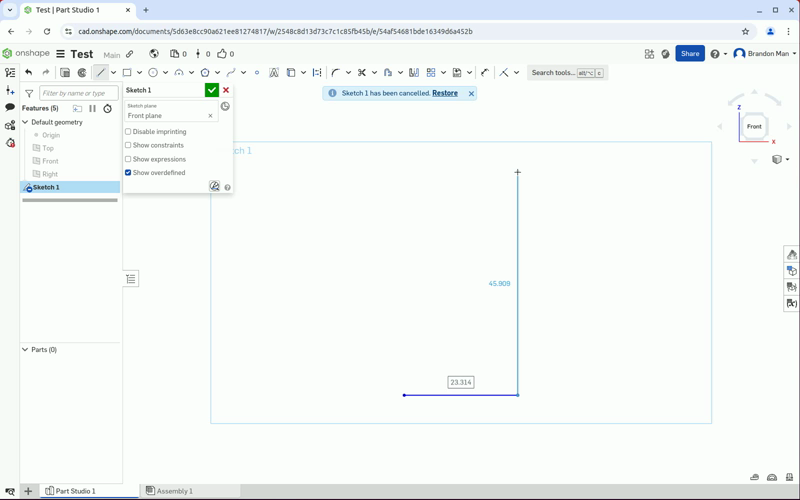
key_up(shift)
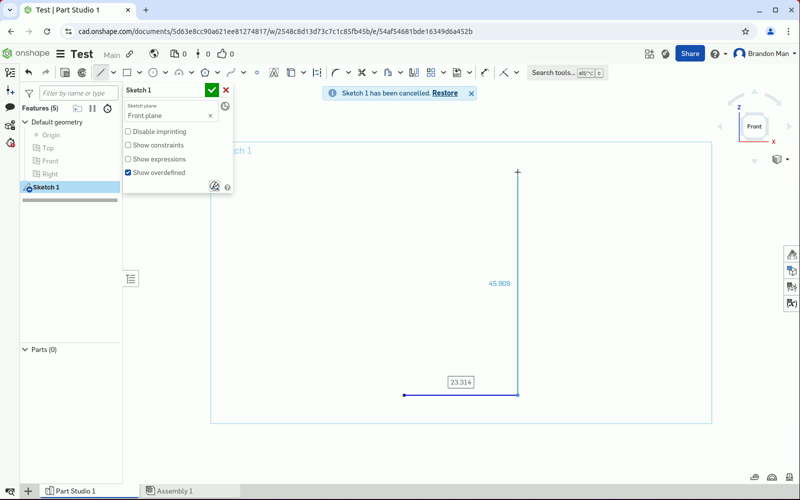
key_down(shift)
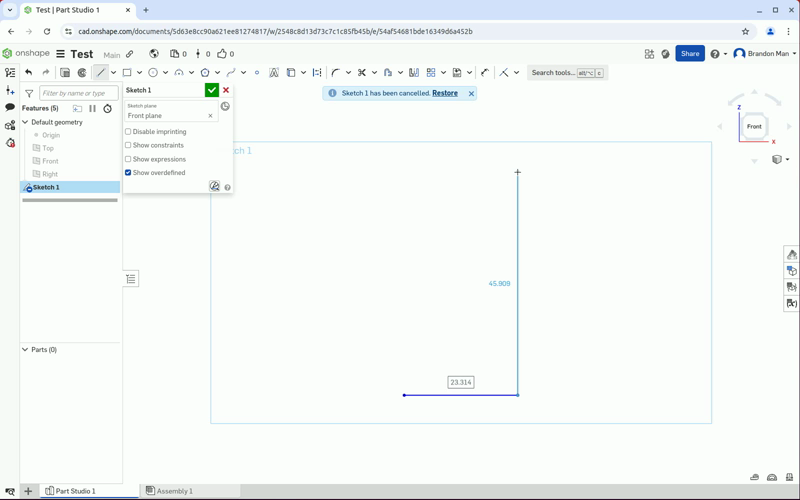
mouse_move(404, 171)
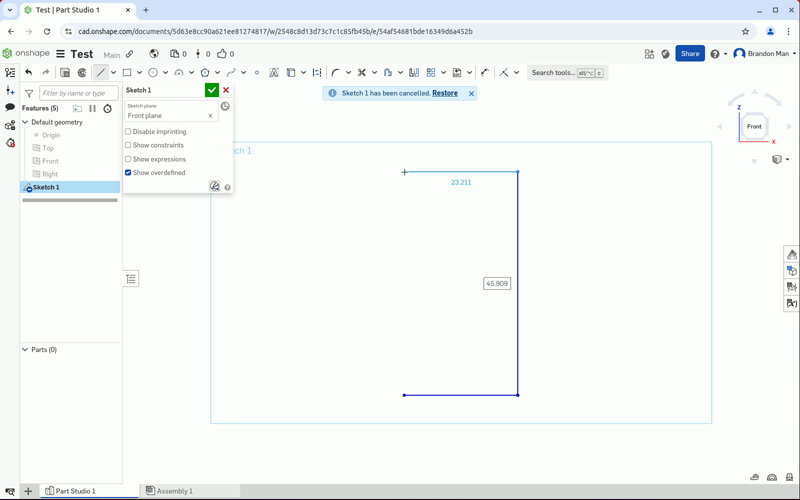
click(404, 171)
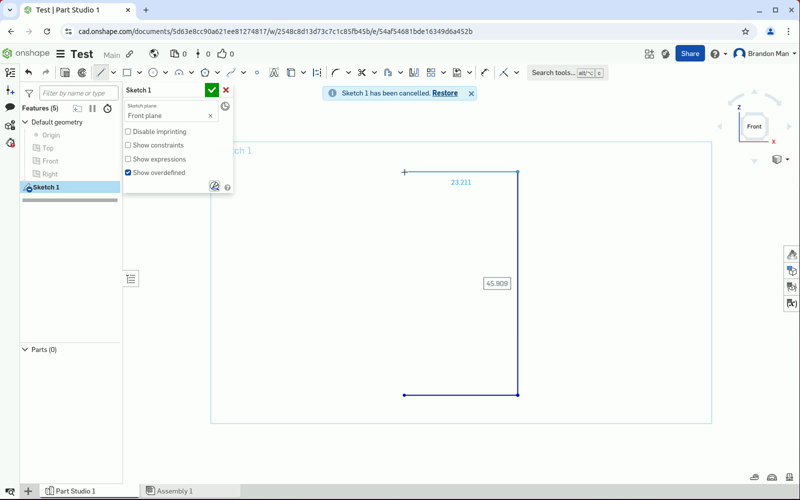
key_up(shift)
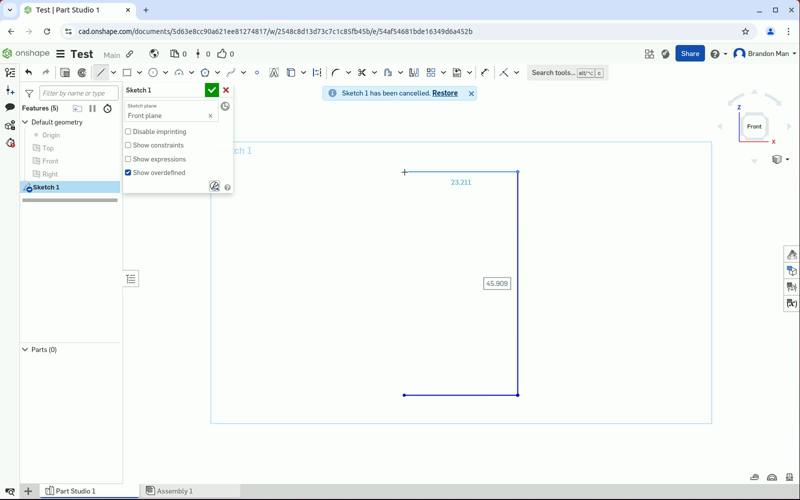
key_down(shift)
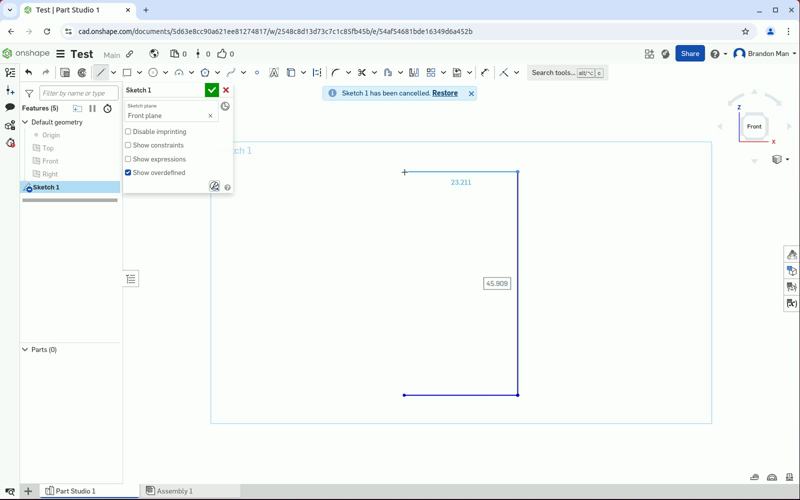
mouse_move(404, 395)
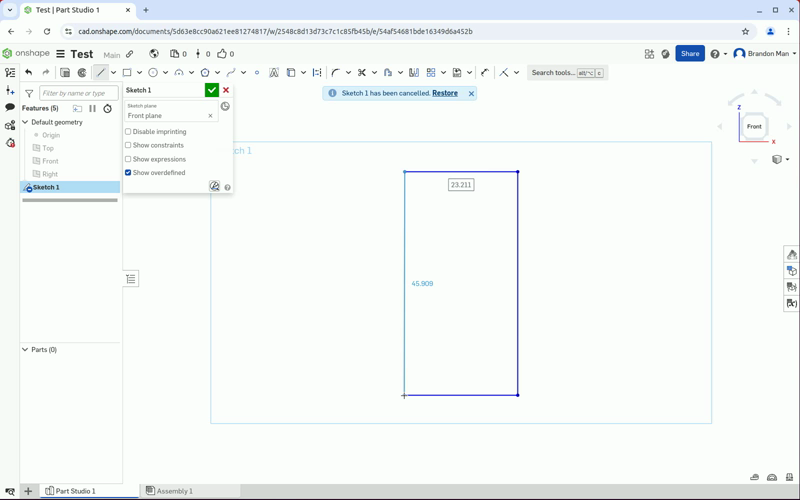
key_up(shift)
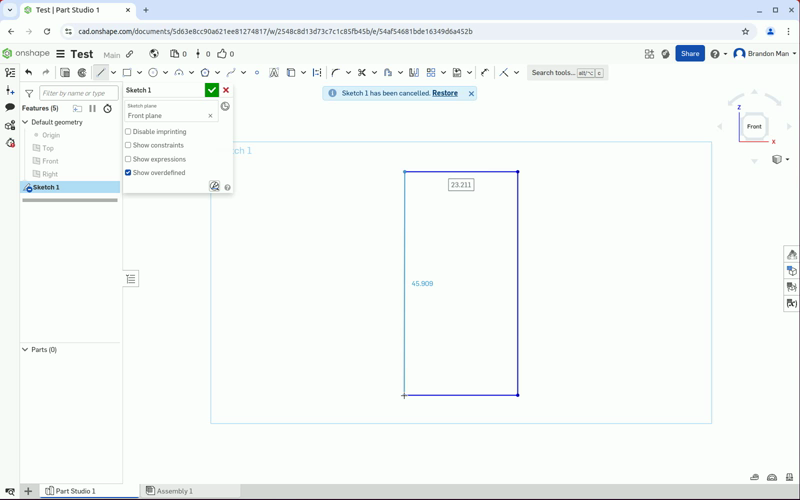
click(404, 395)
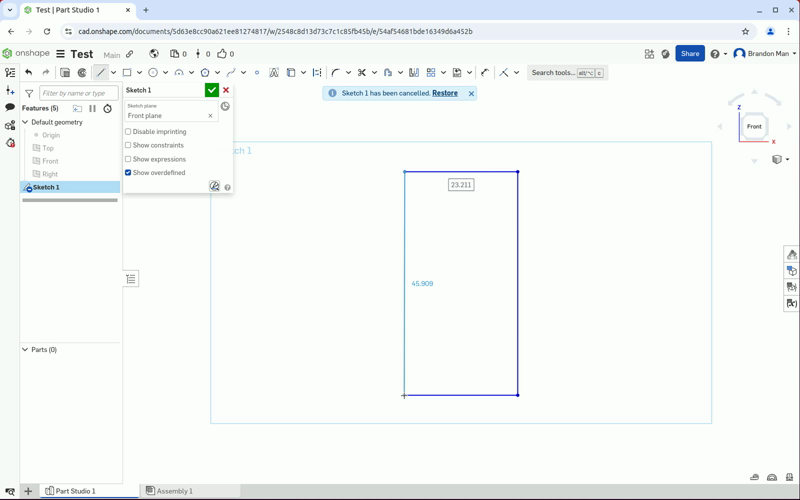
key(esc)
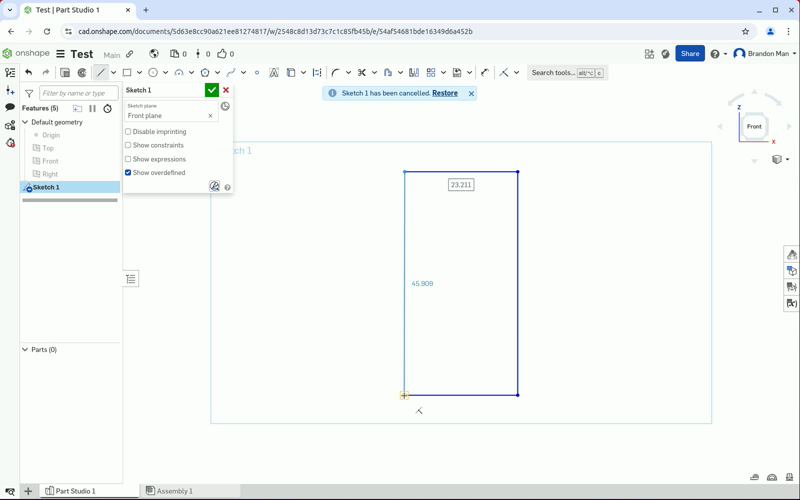
mouse_move(467, 226)
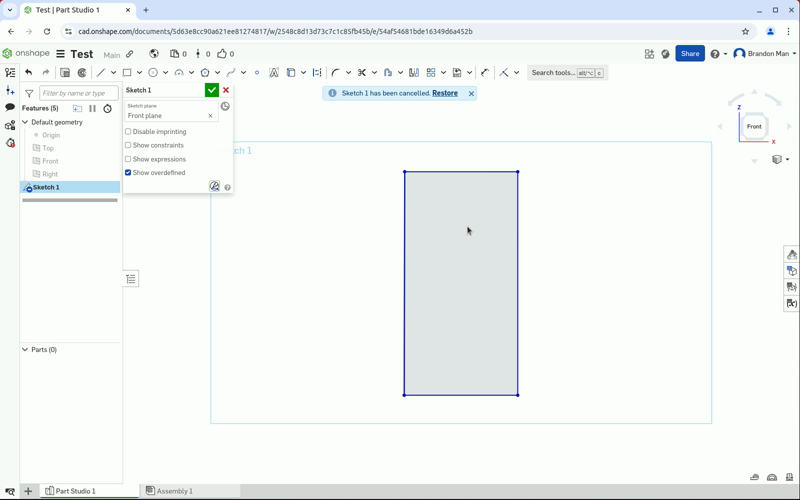
click(467, 226)
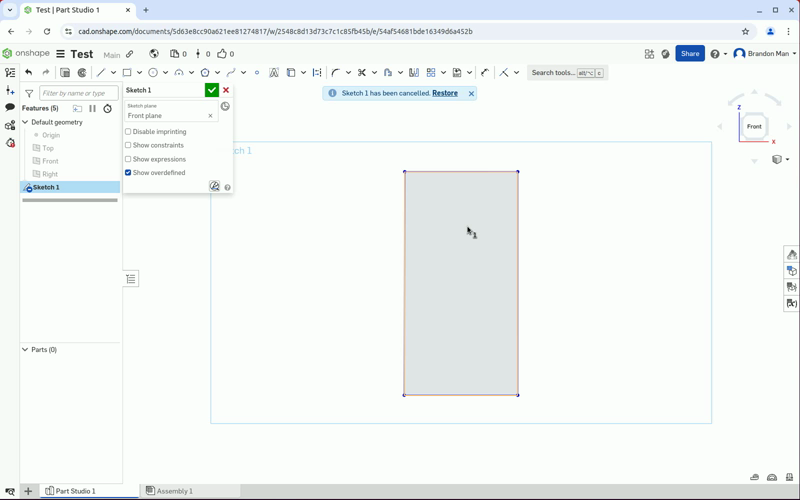
mouse_move(73, 352)
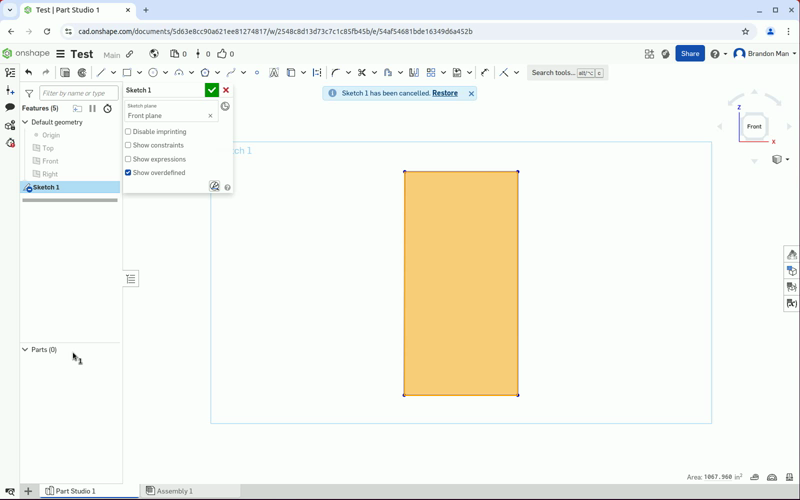
key(shift+y)
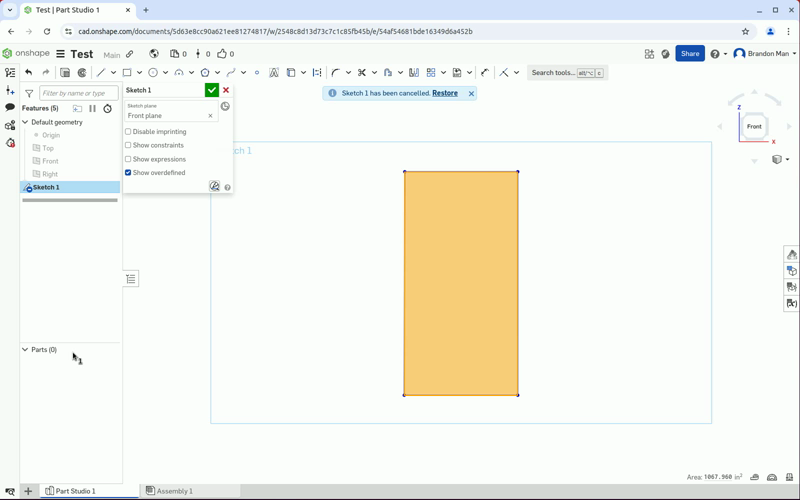
key(shift+e)
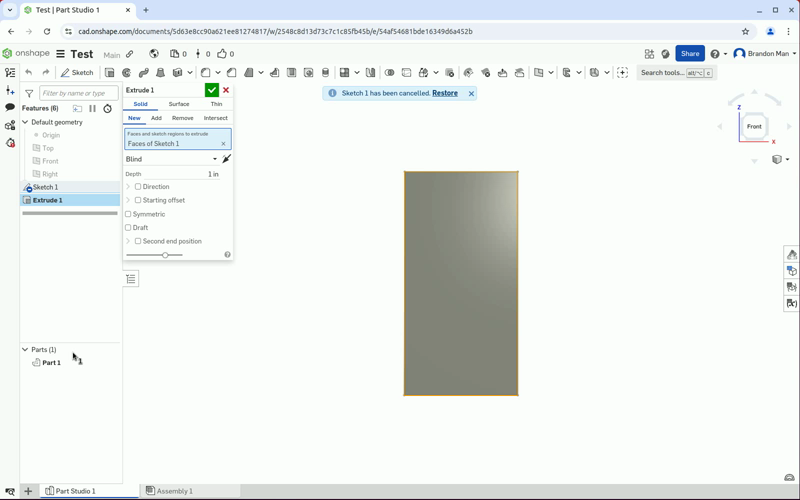
mouse_move(143, 106)
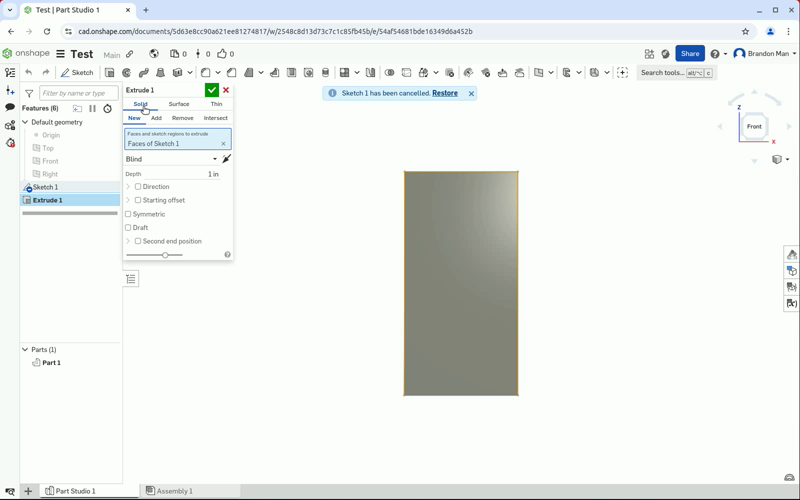
click(143, 106)
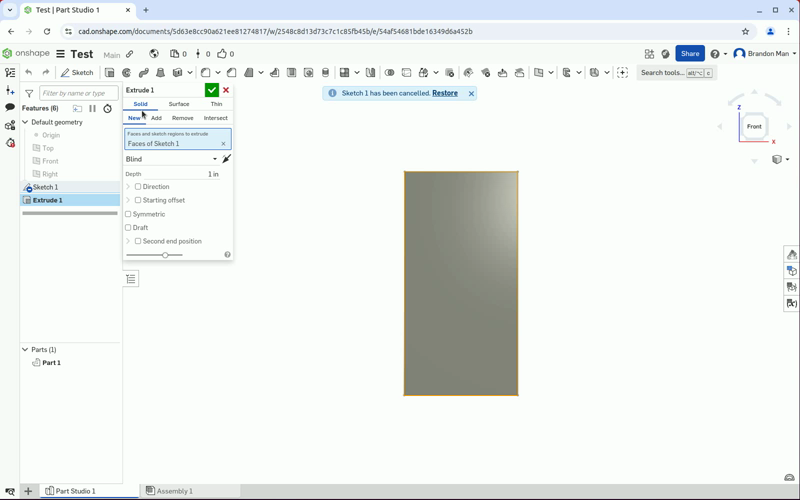
mouse_move(137, 120)
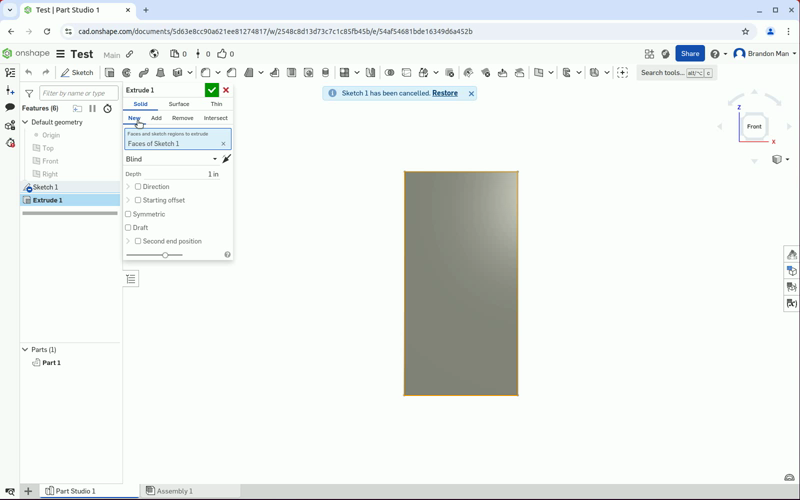
click(137, 120)
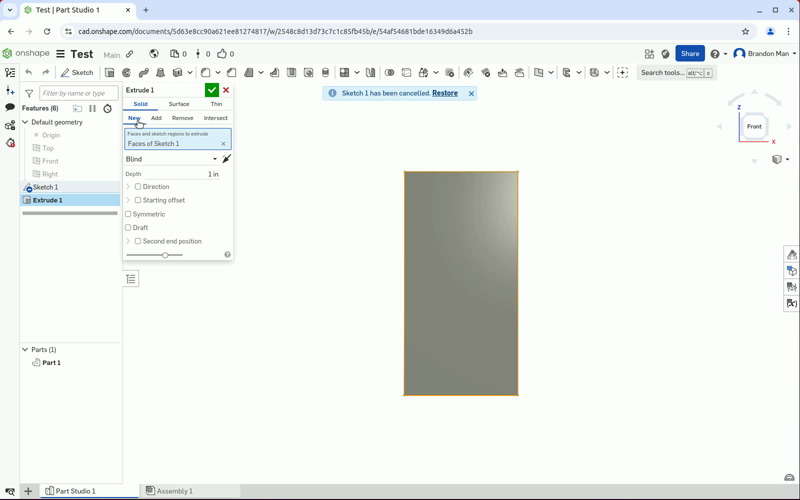
key(tab, 4)
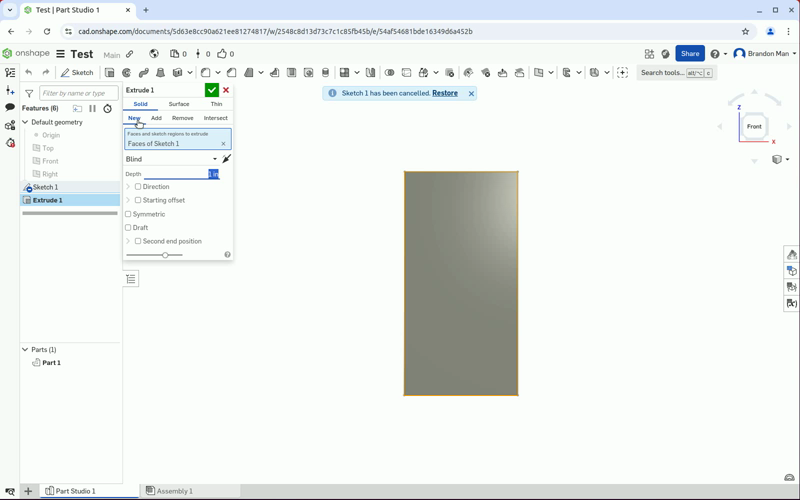
text(5.777)
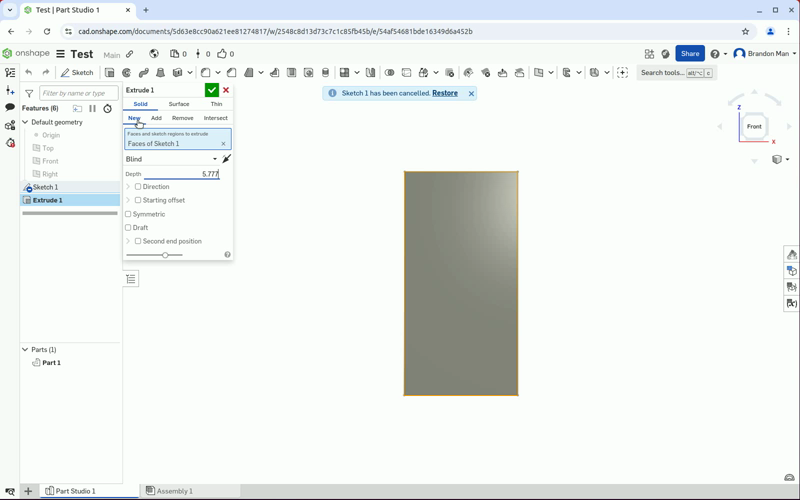
key(enter)
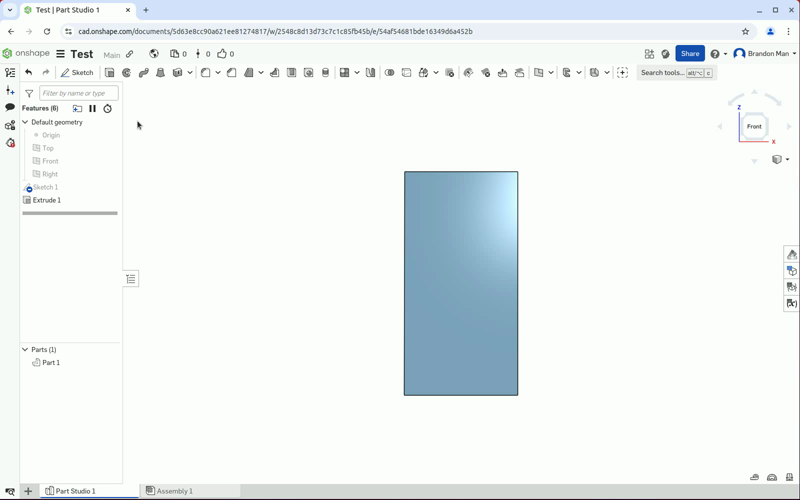
key(shift+h)
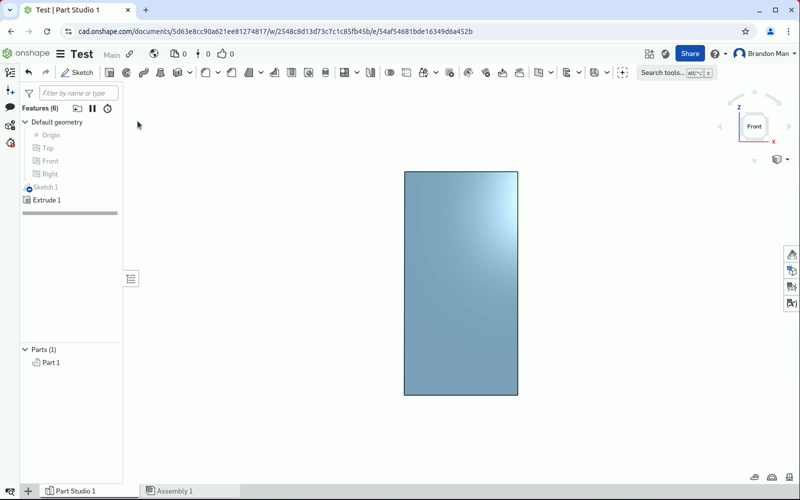
key(shift+h)
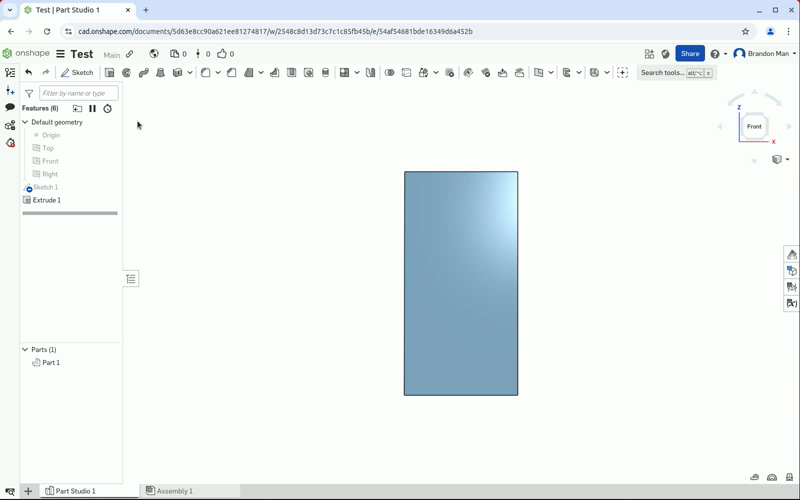
mouse_move(73, 189)
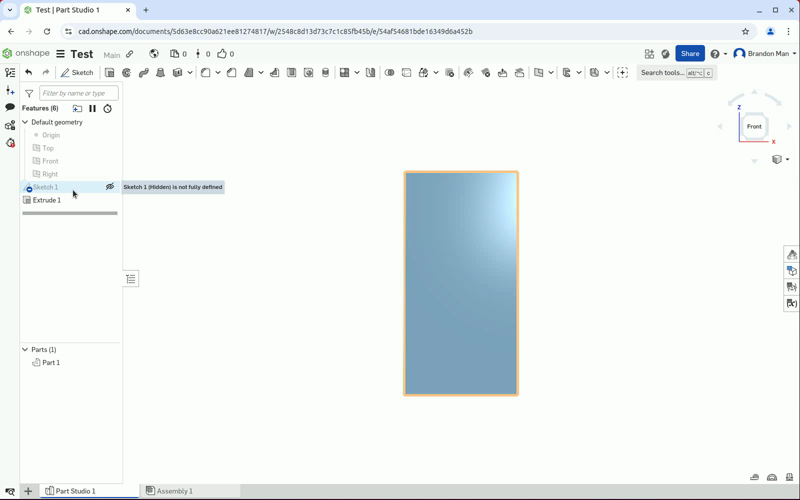
click(73, 189)
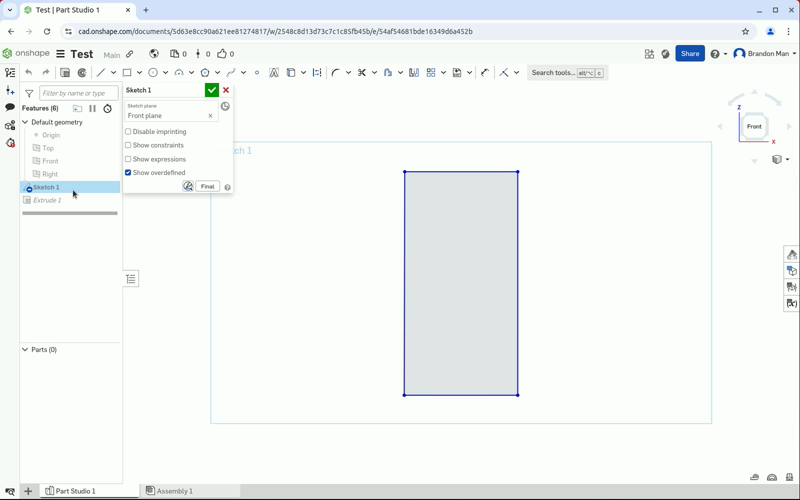
mouse_move(229, 92)
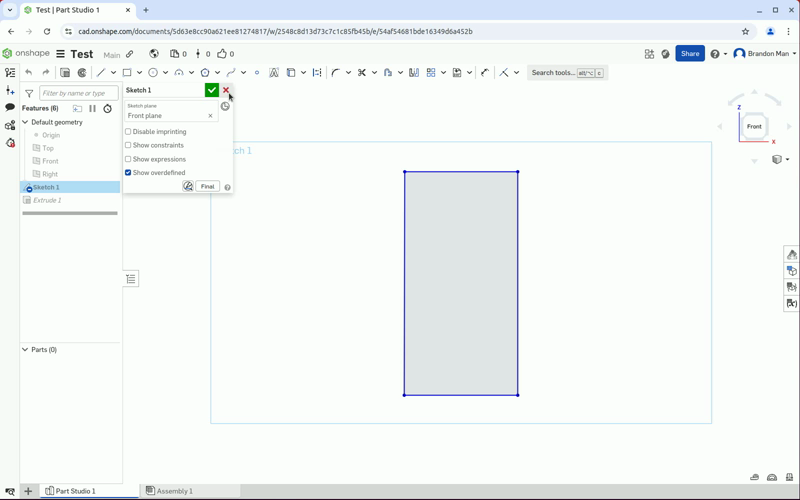
click(229, 92)
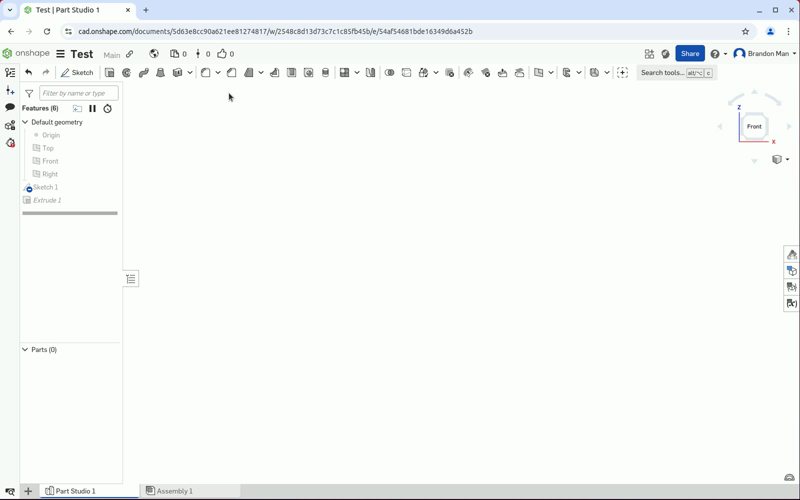
mouse_move(73, 352)
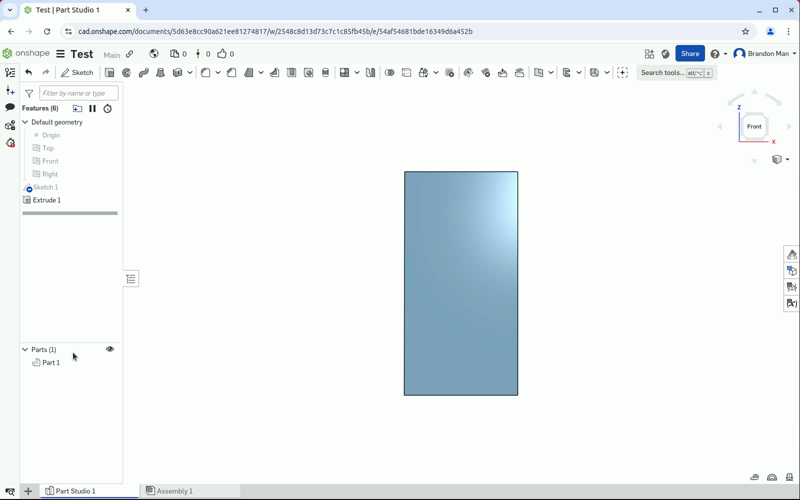
key(y)
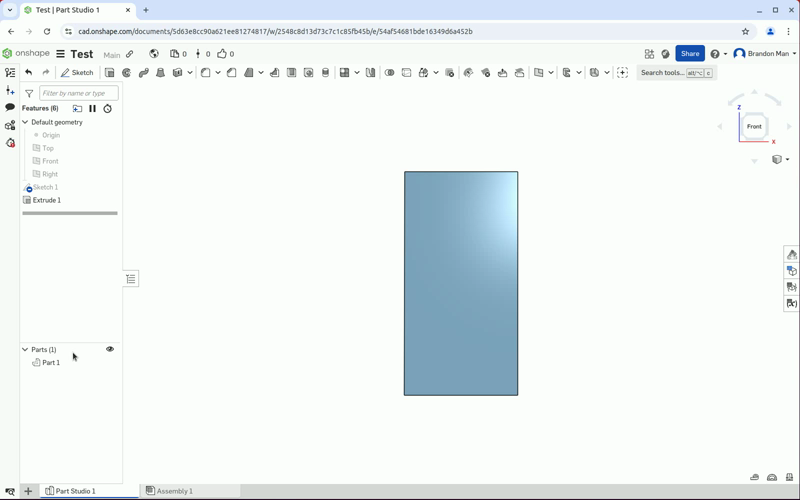
key(shift+p)
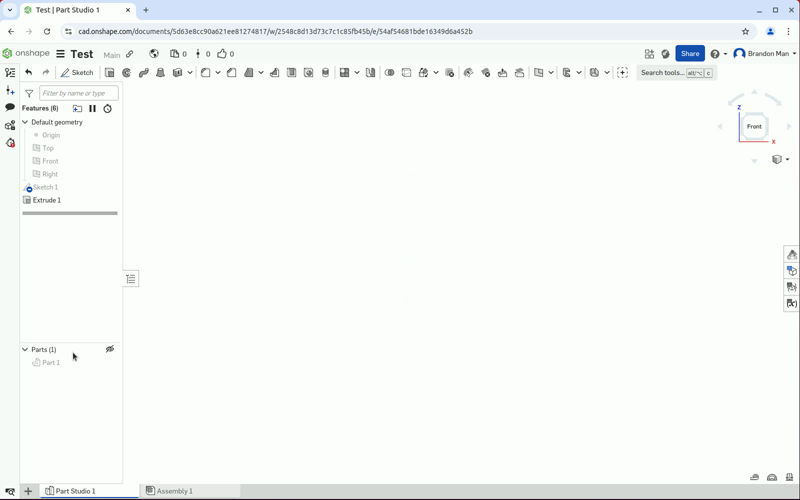
key(space)
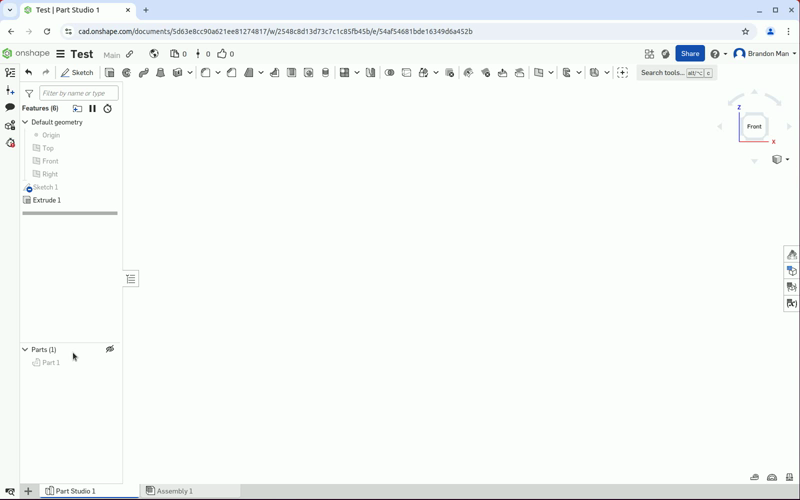
key_down(shift)
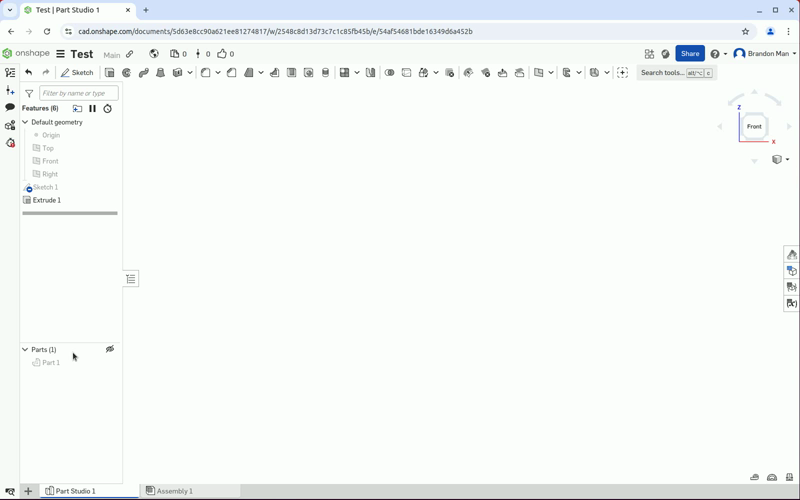
key(down)
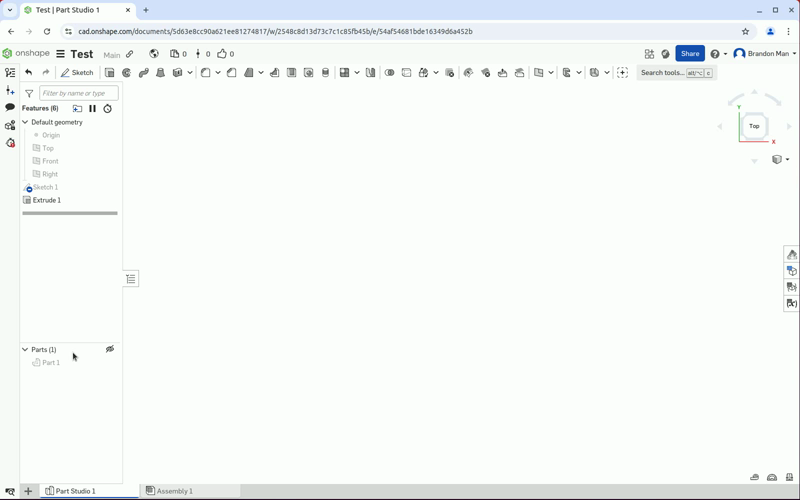
key_up(shift)
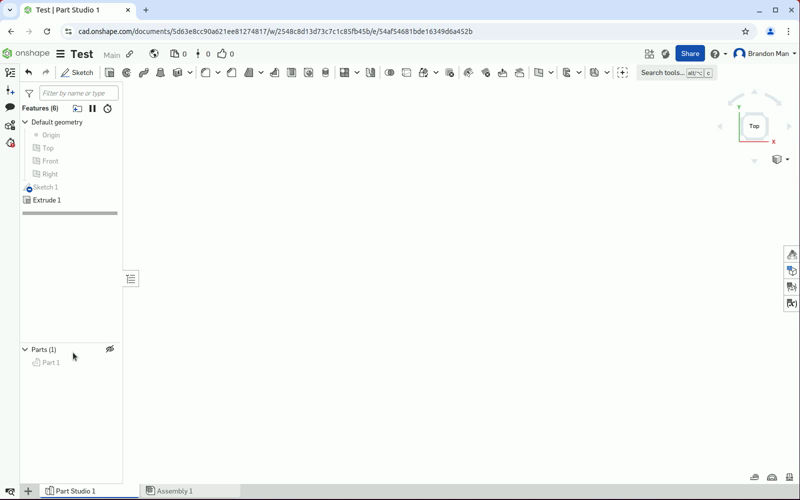
mouse_move(73, 352)
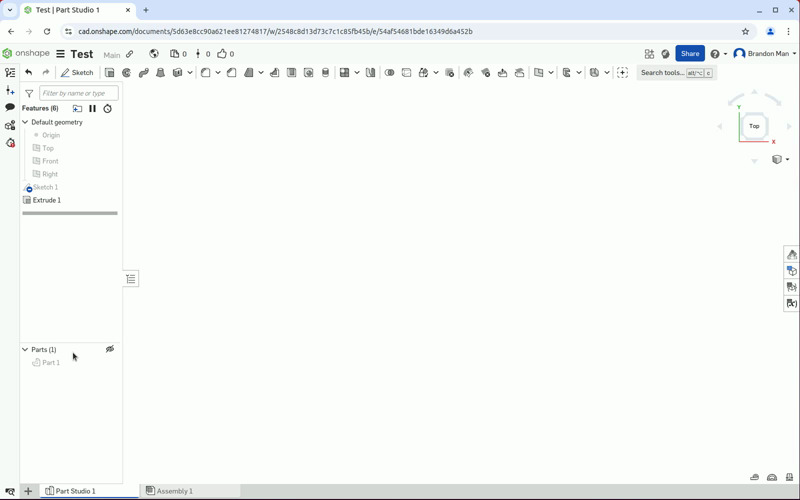
key(shift+y)
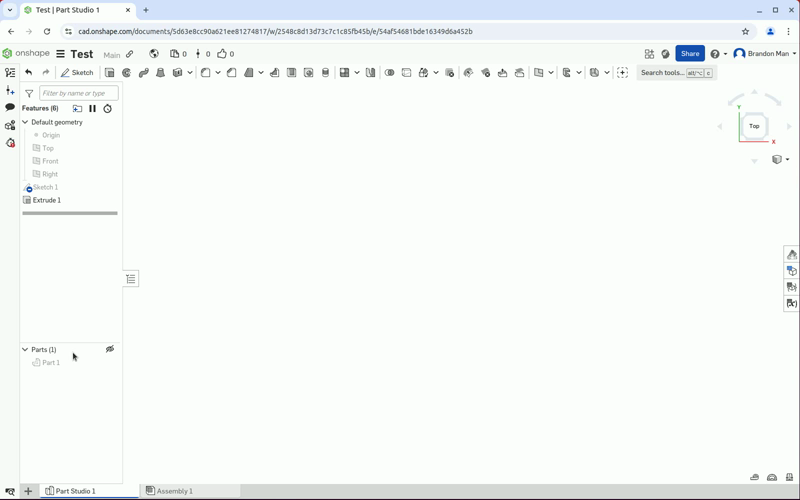
key(shift+s)
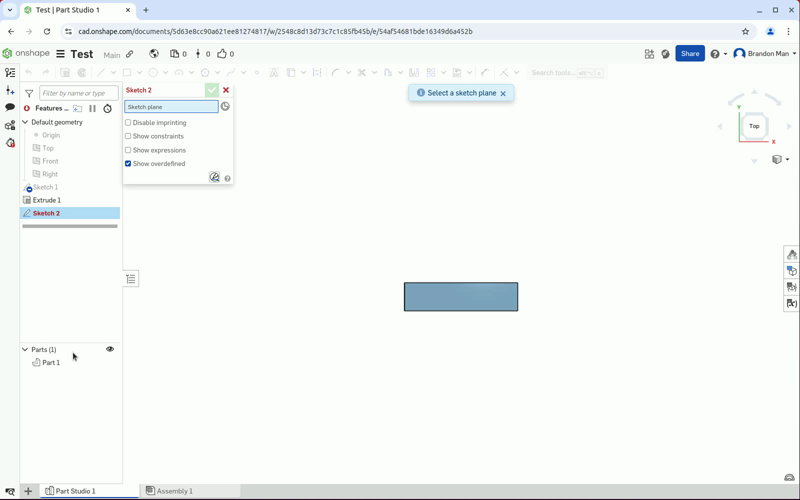
mouse_move(73, 150)
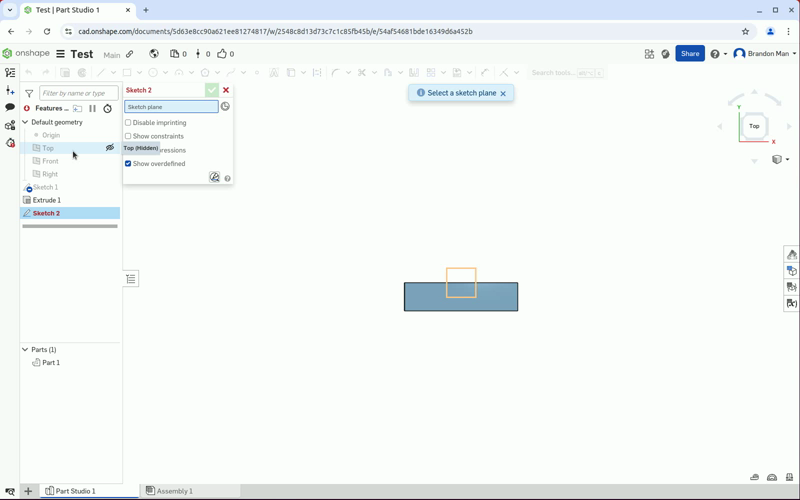
click(73, 150)
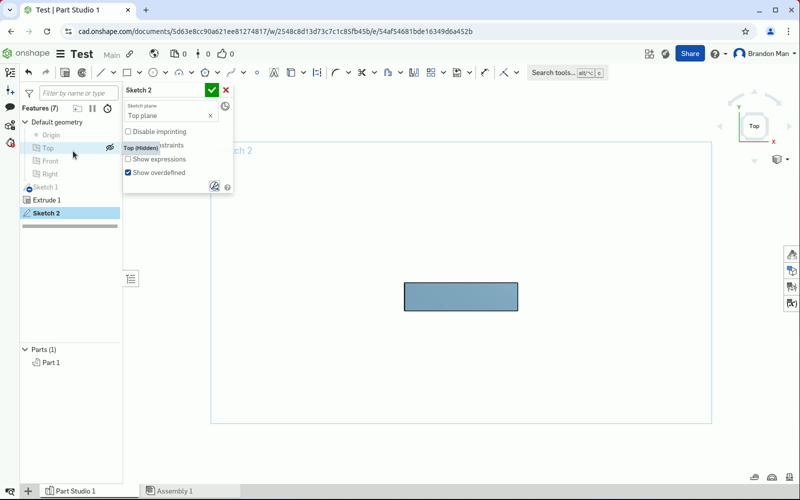
mouse_move(73, 352)
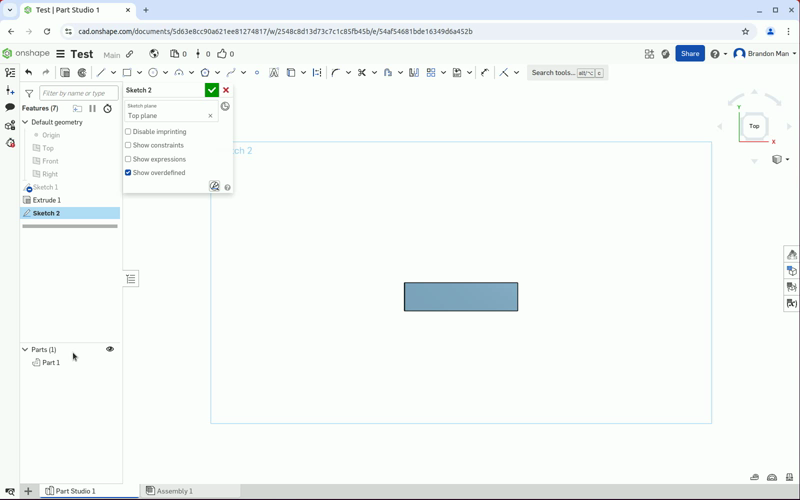
key(y)
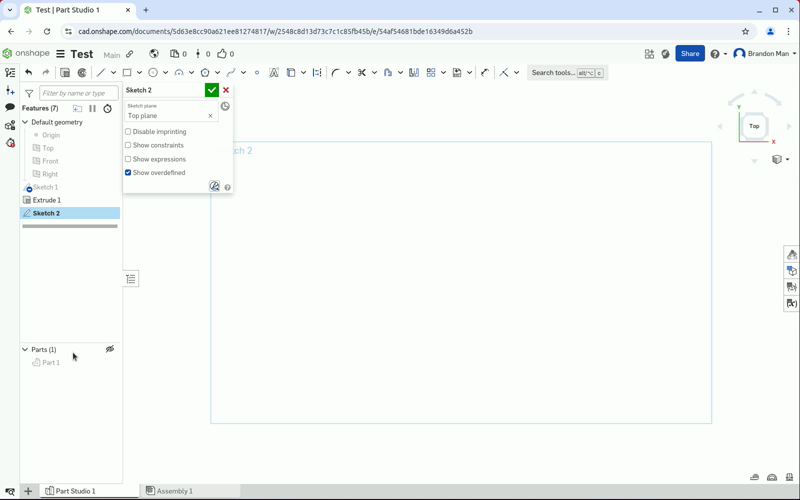
key(l)
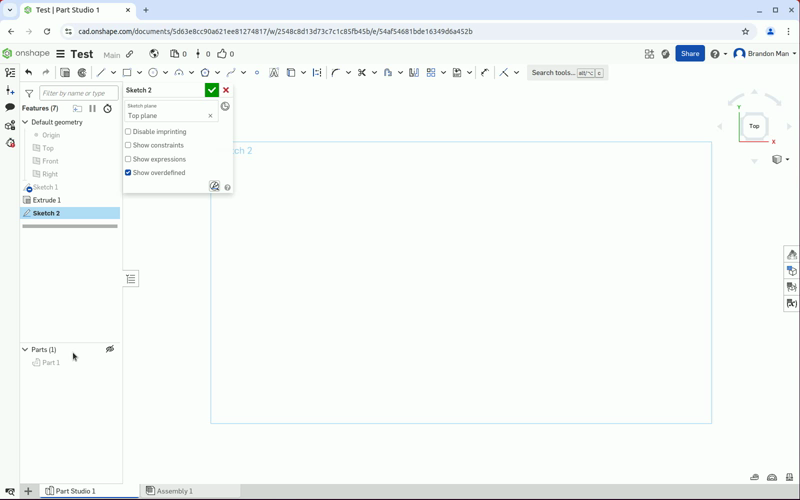
key_down(shift)
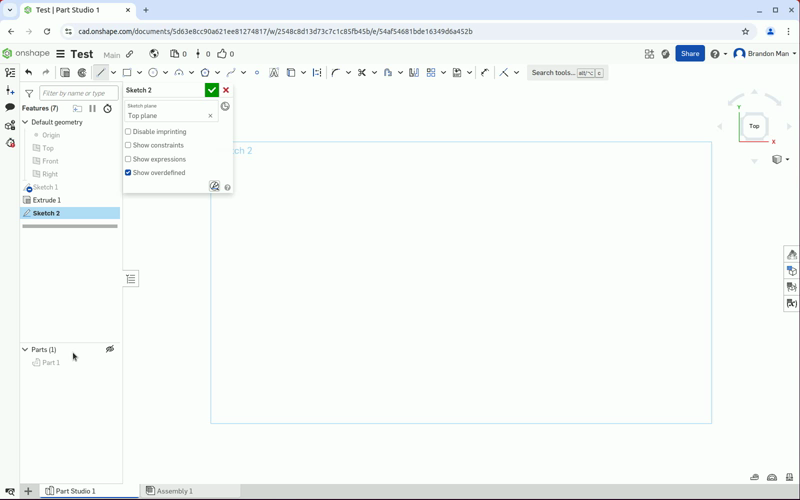
mouse_move(516, 312)
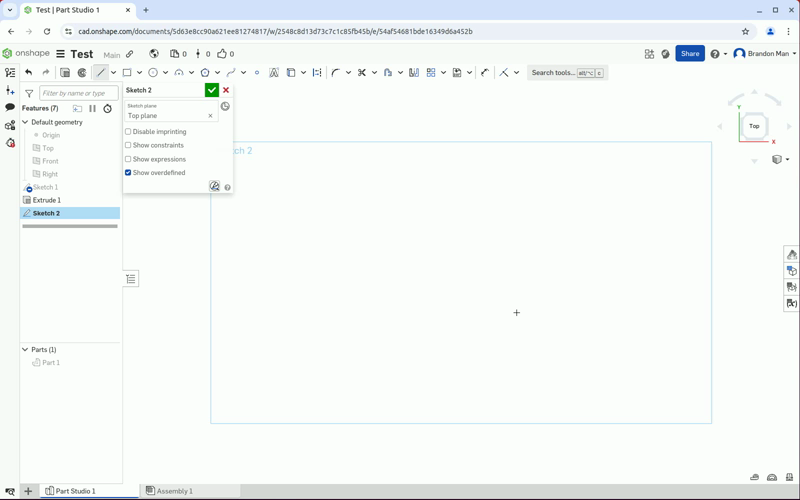
click(516, 312)
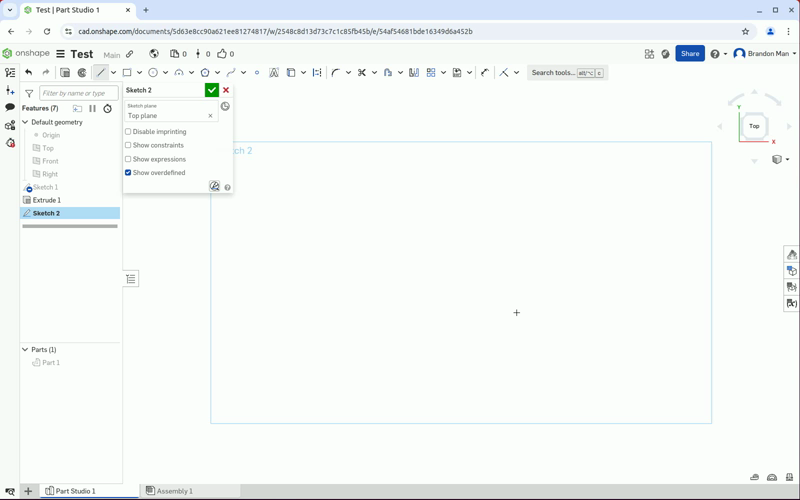
key_up(shift)
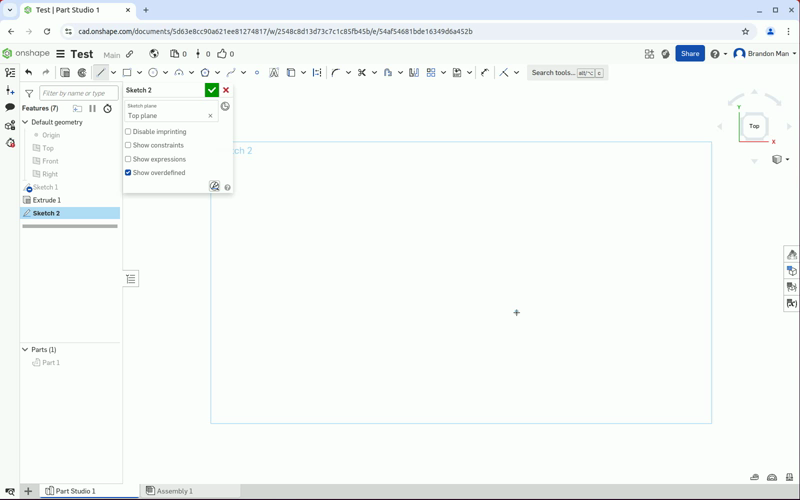
key_down(shift)
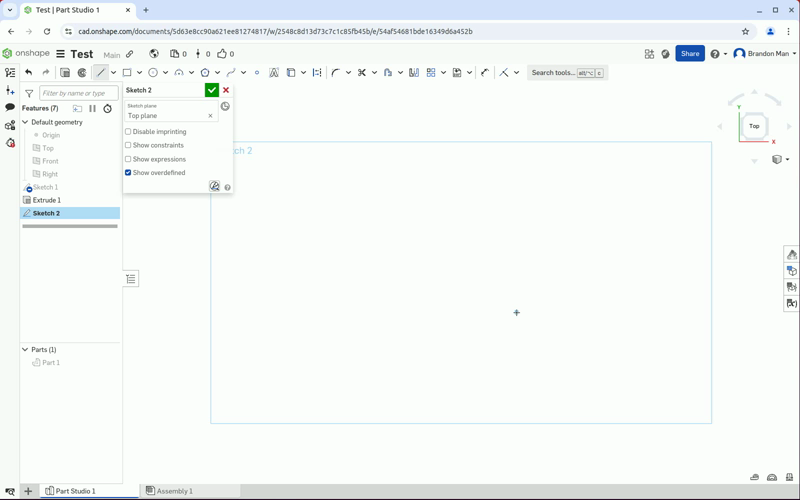
mouse_move(546, 312)
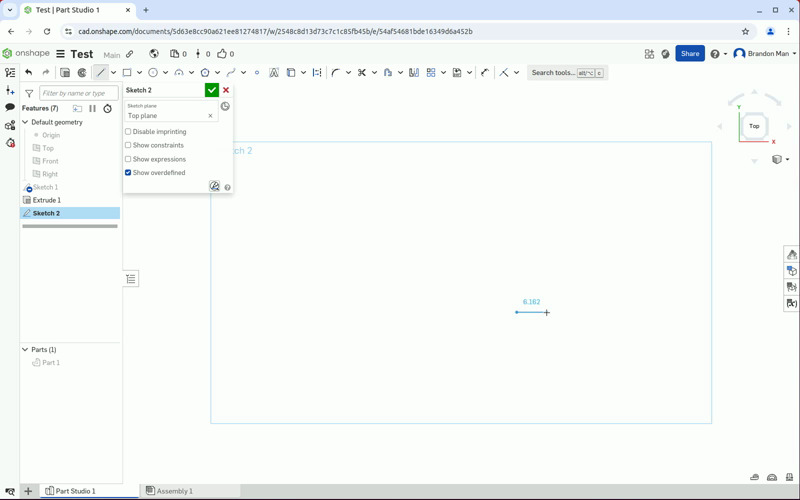
mouse_move(541, 282)
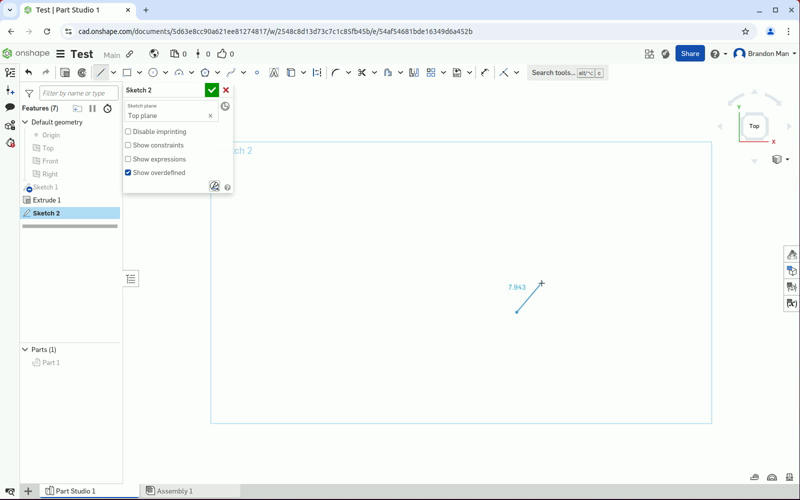
click(541, 282)
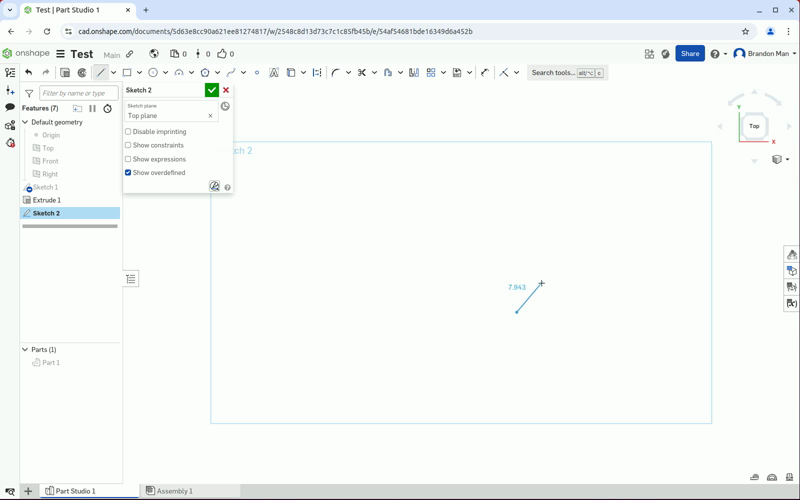
key_up(shift)
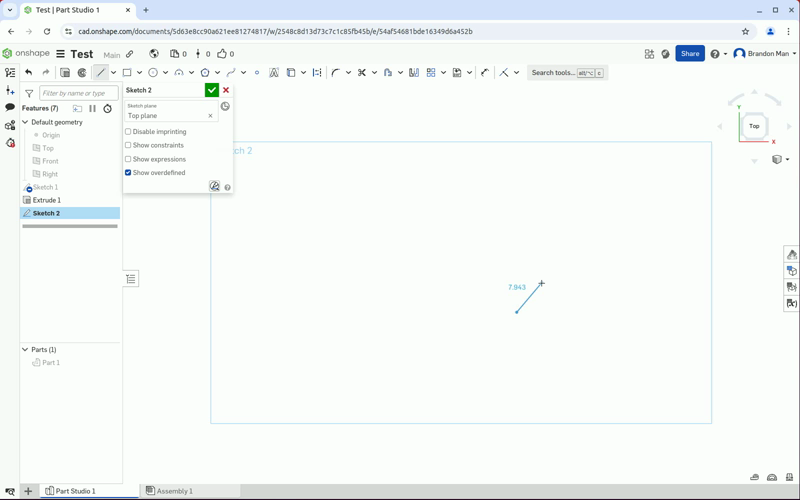
key_down(shift)
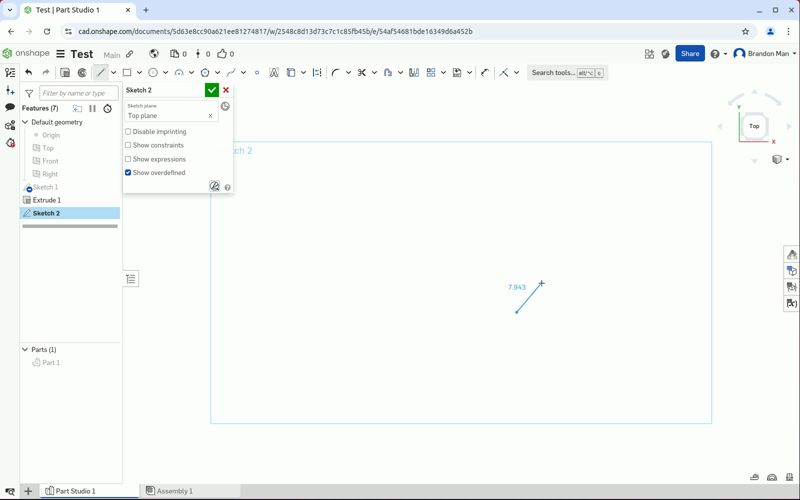
mouse_move(571, 282)
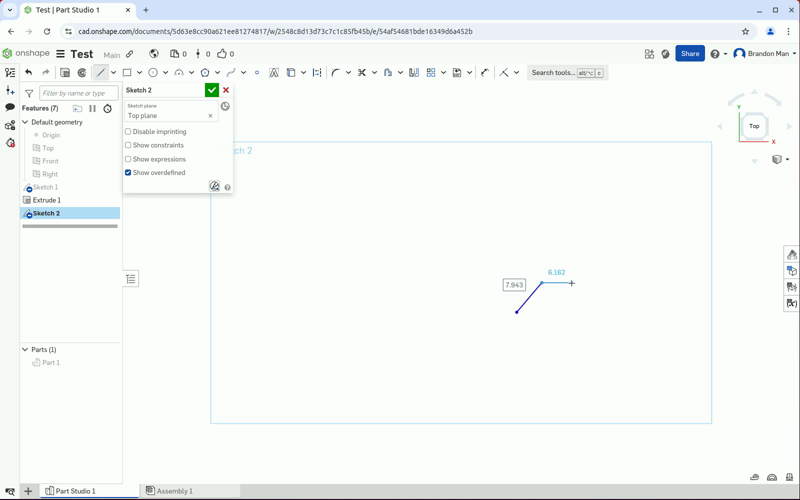
mouse_move(516, 282)
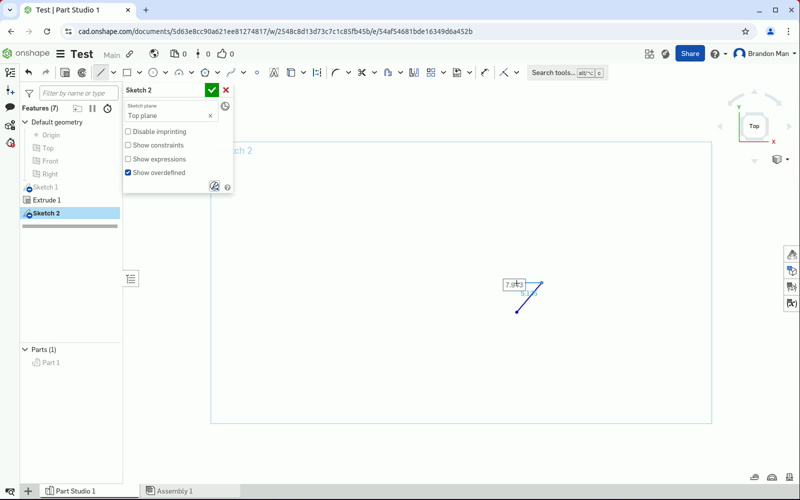
click(516, 282)
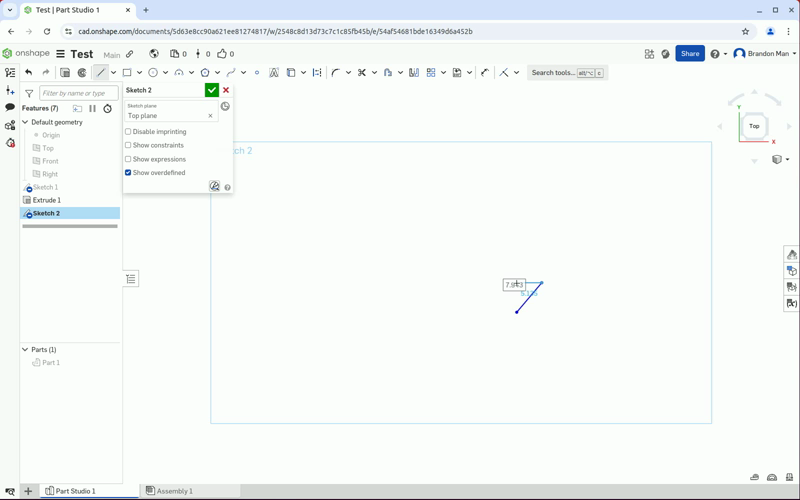
key_up(shift)
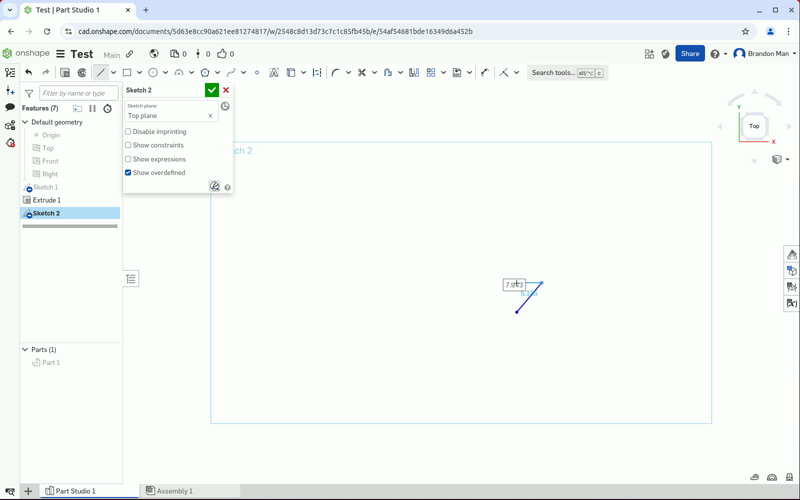
mouse_move(546, 282)
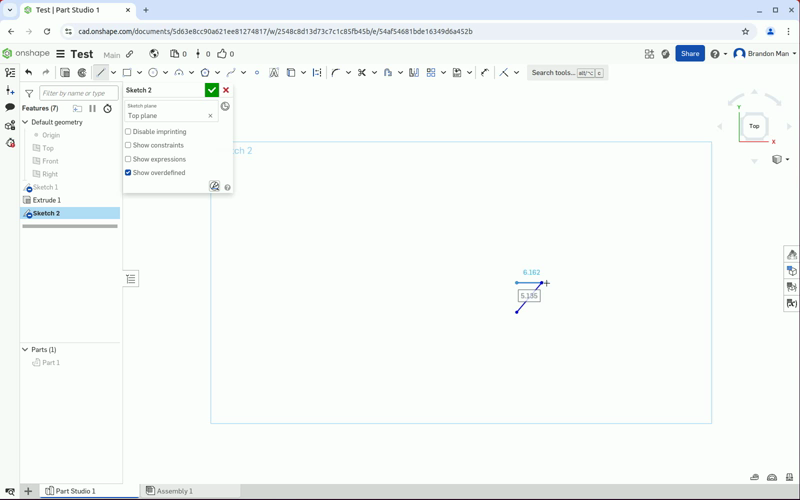
key_down(shift)
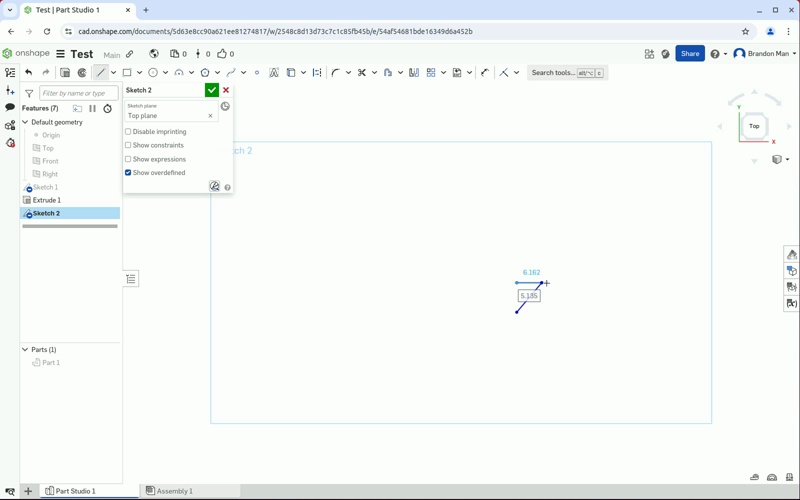
mouse_move(516, 312)
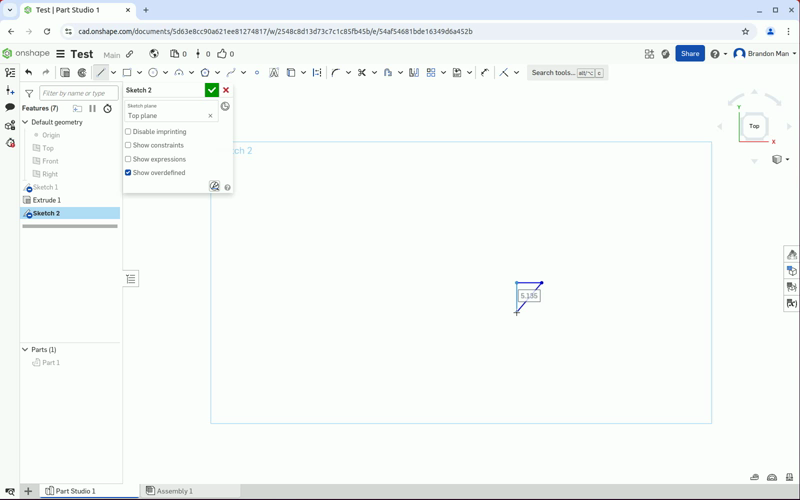
key_up(shift)
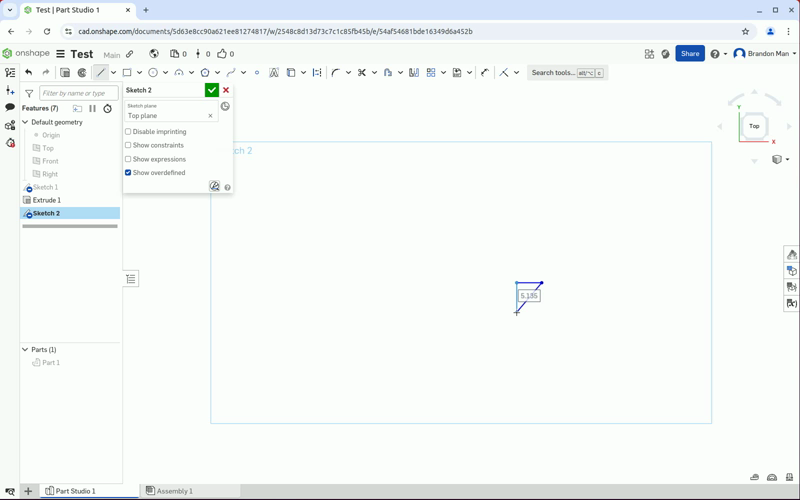
click(516, 312)
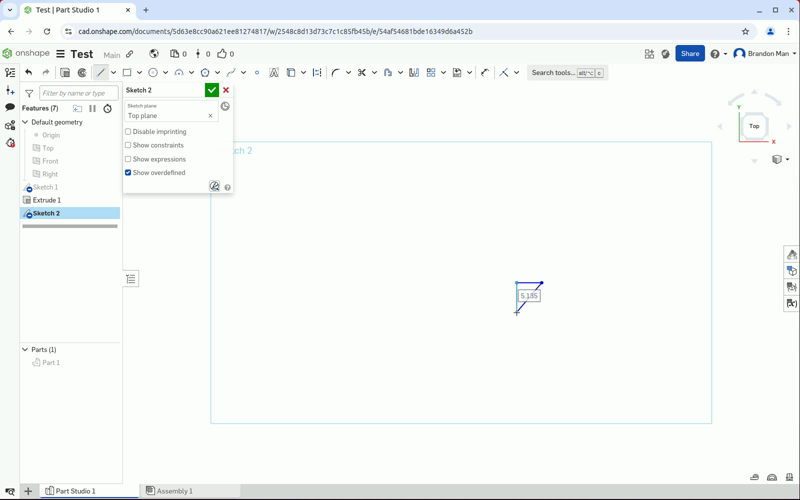
key(esc)
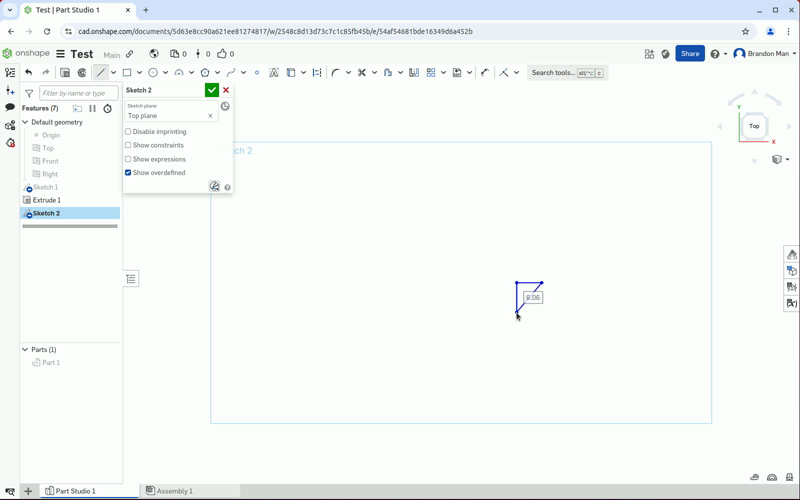
mouse_move(531, 292)
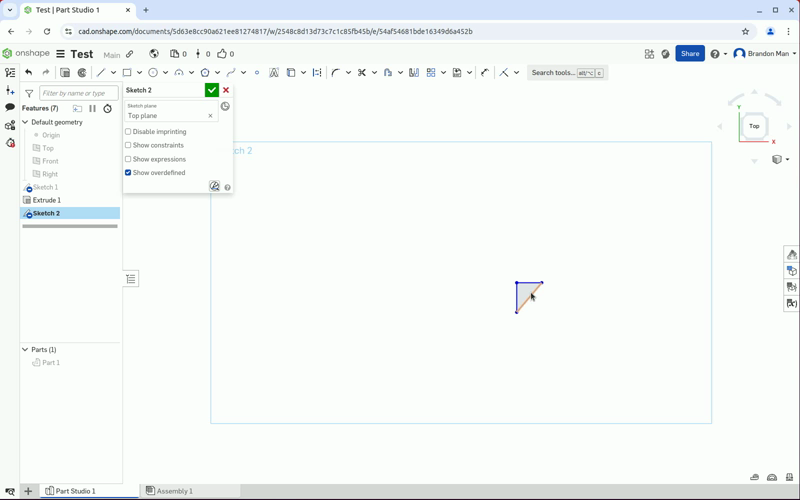
scroll(6)
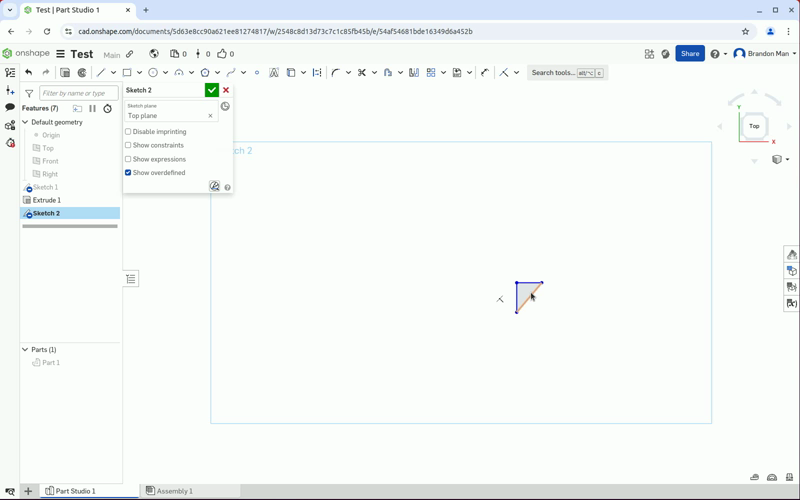
scroll(6)
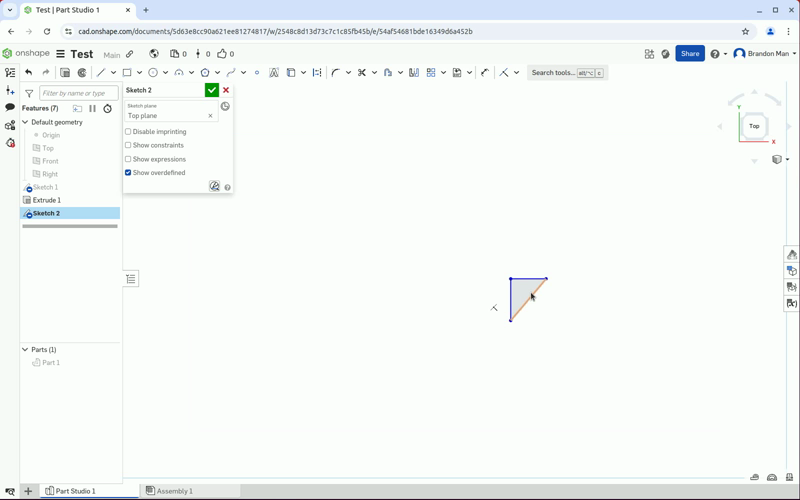
scroll(6)
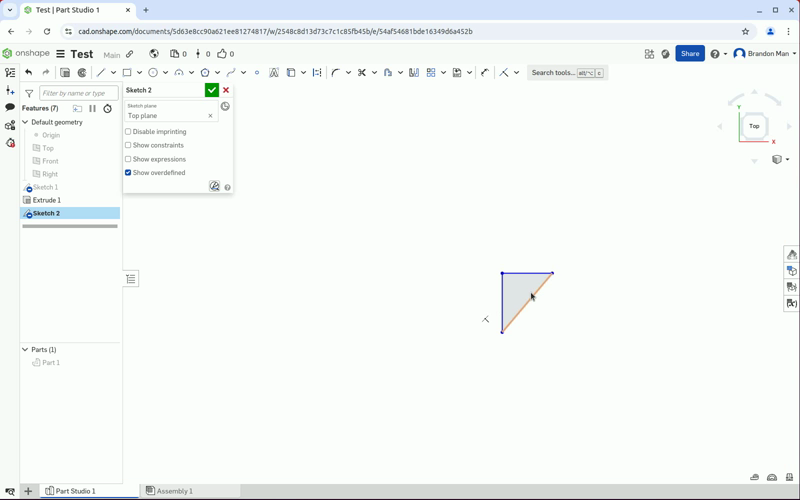
scroll(6)
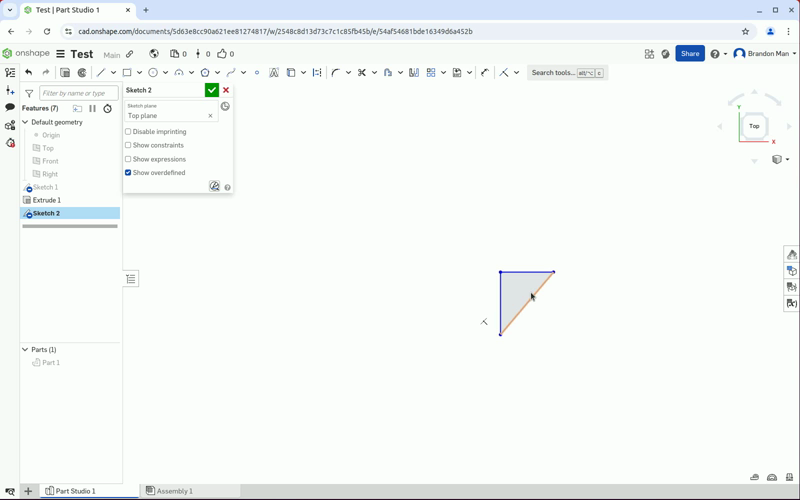
scroll(6)
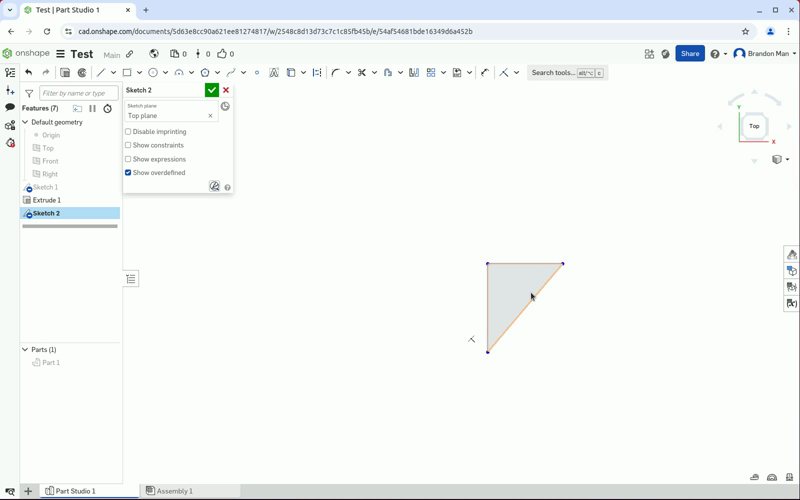
scroll(6)
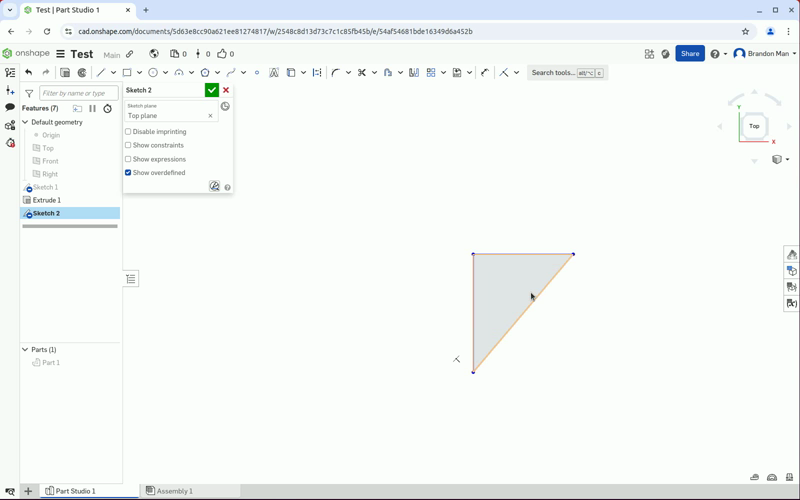
scroll(6)
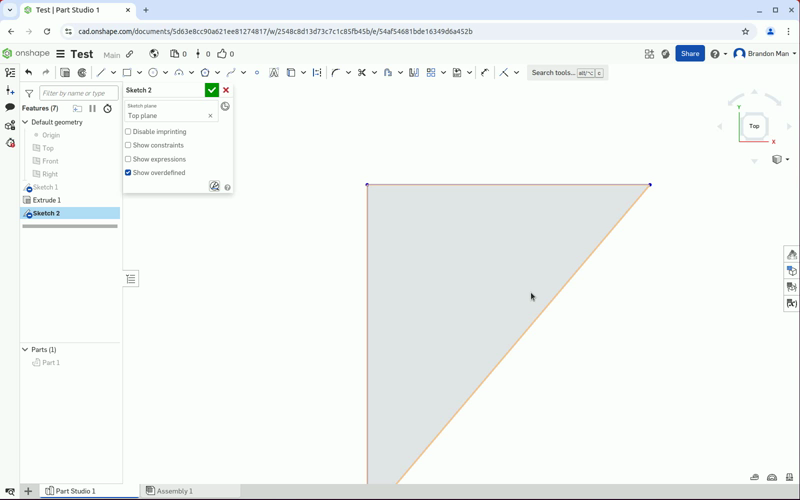
click(531, 292)
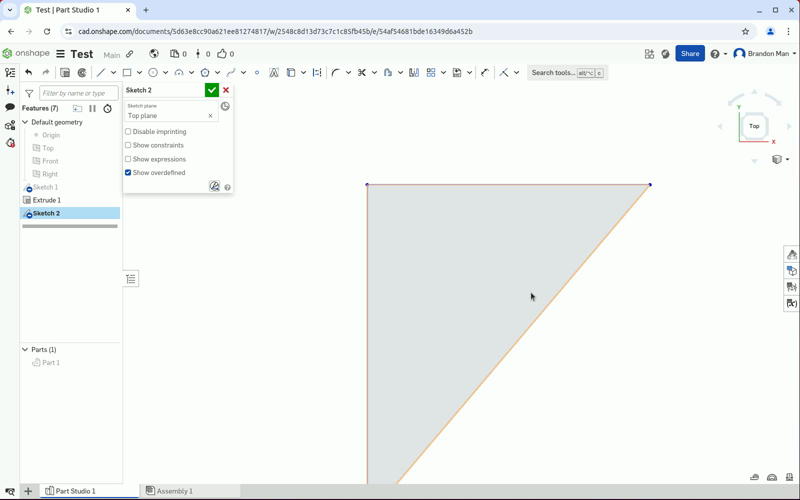
scroll(-6)
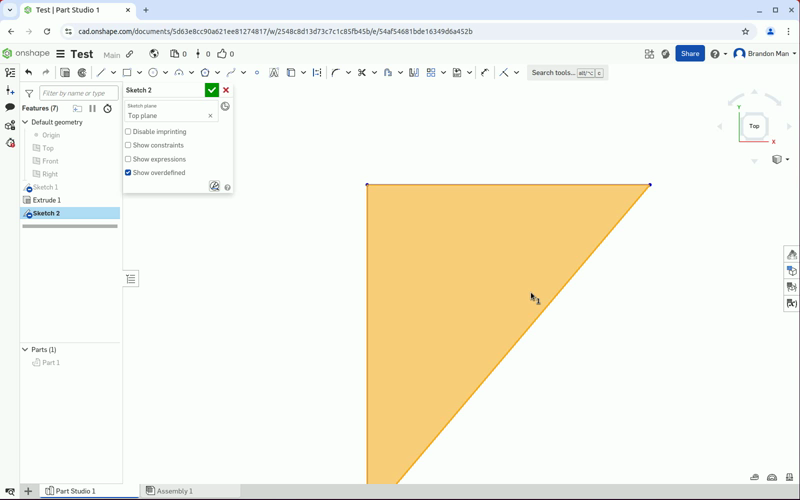
scroll(-6)
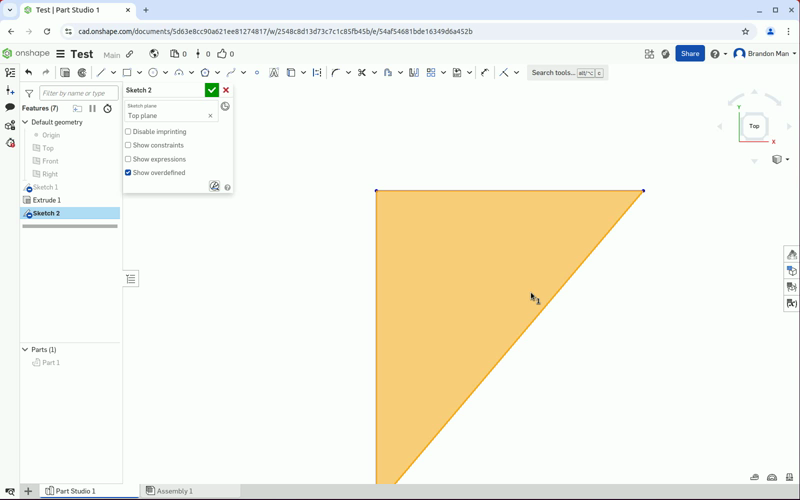
scroll(-6)
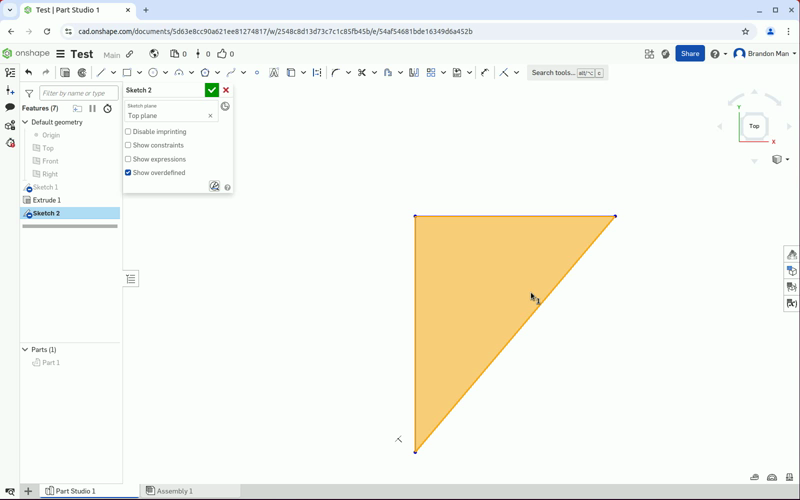
scroll(-6)
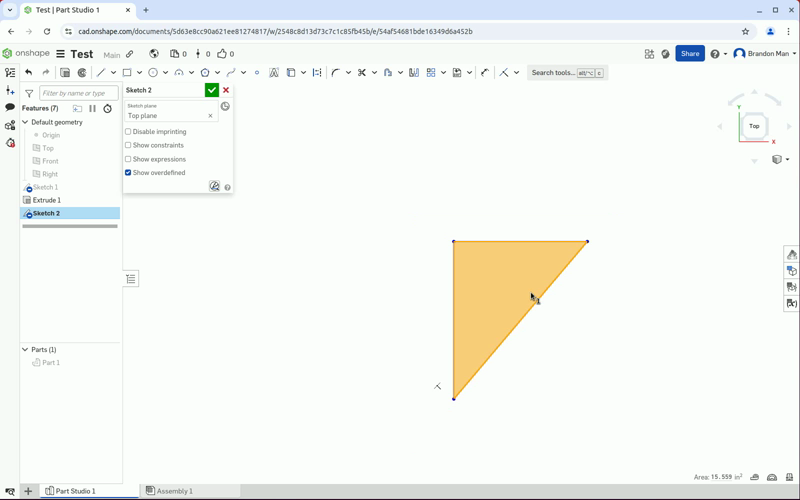
scroll(-6)
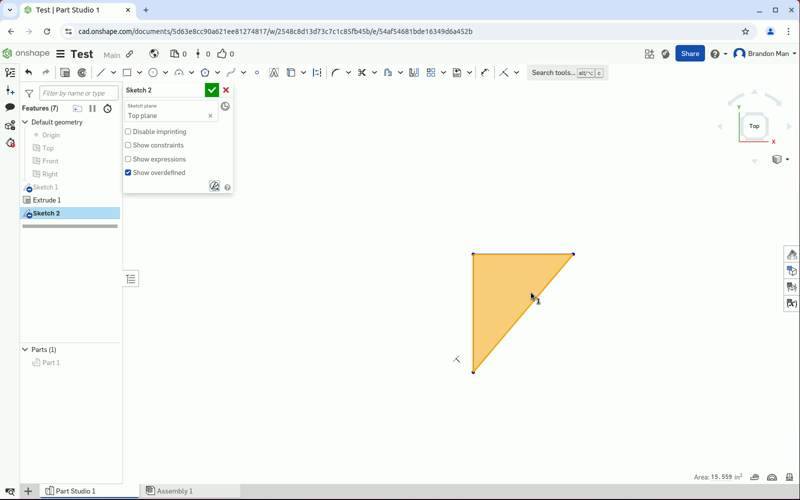
scroll(-6)
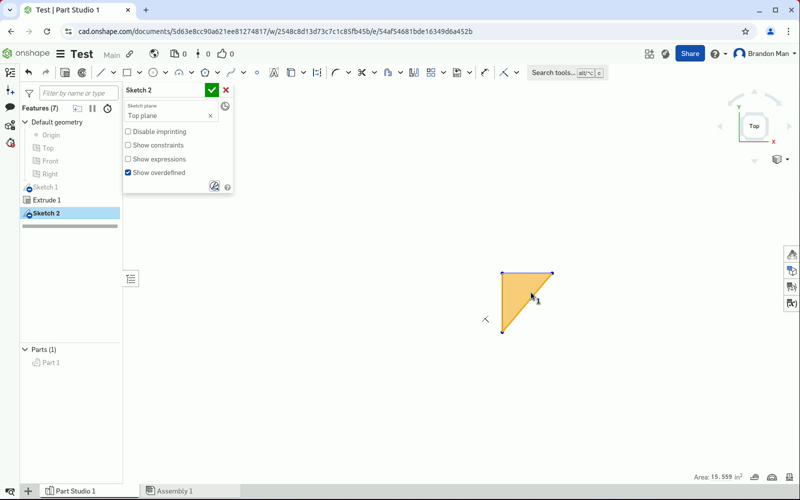
scroll(-6)
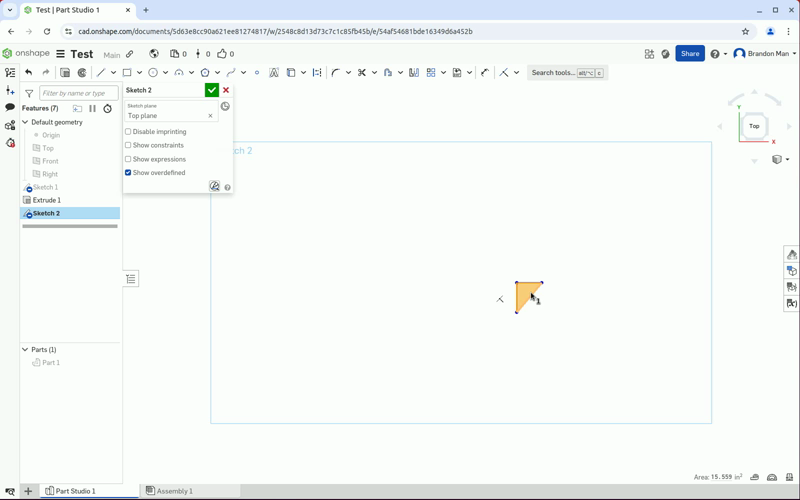
mouse_move(73, 352)
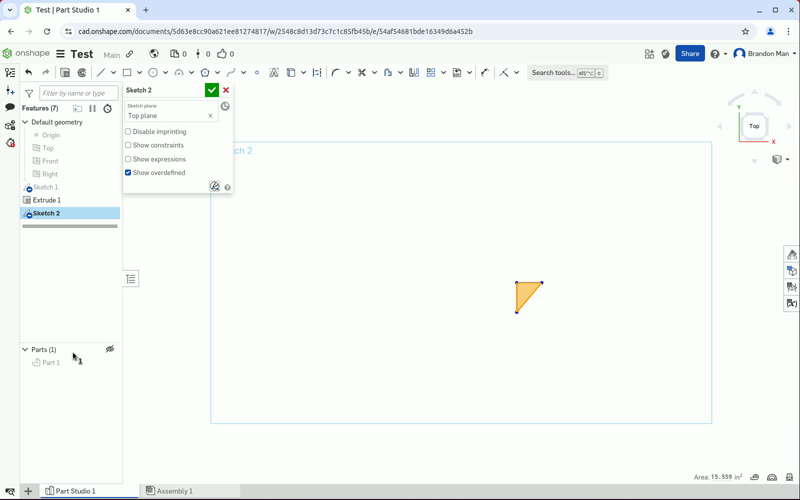
key(shift+y)
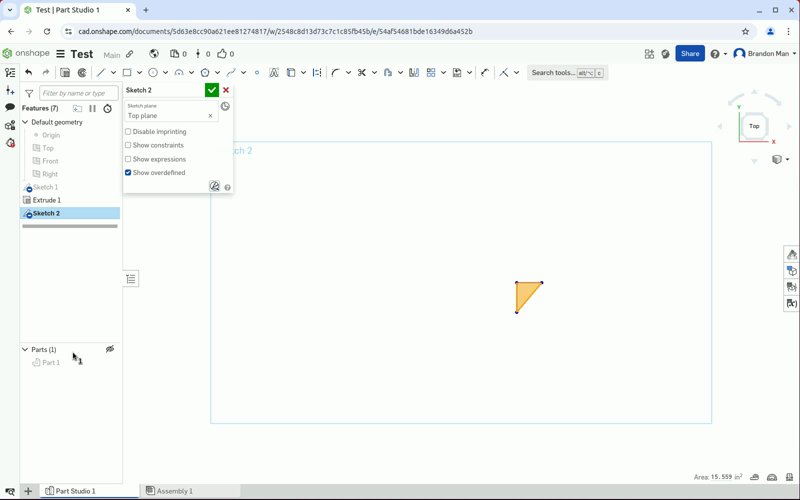
key(shift+e)
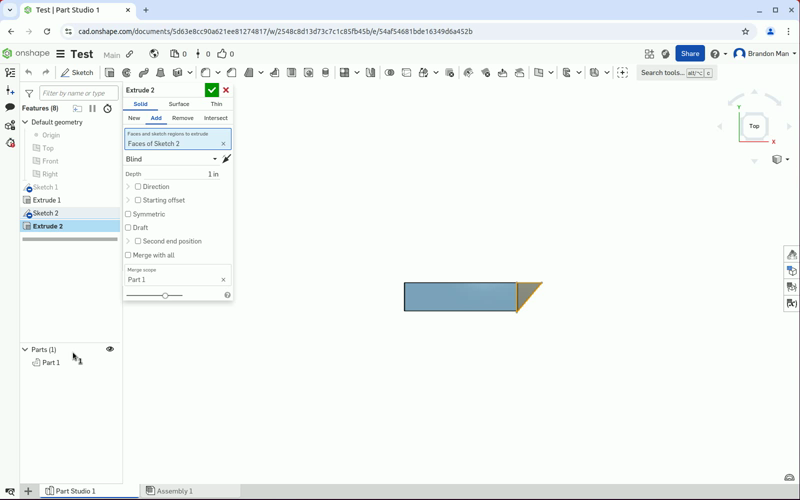
mouse_move(143, 106)
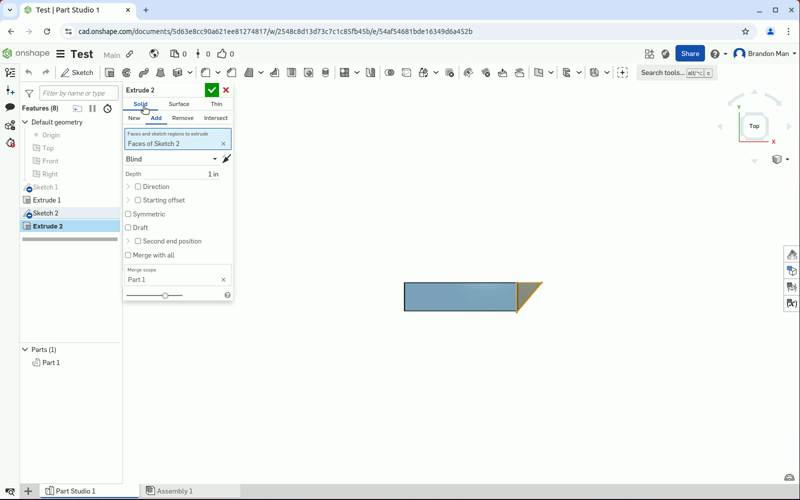
click(143, 106)
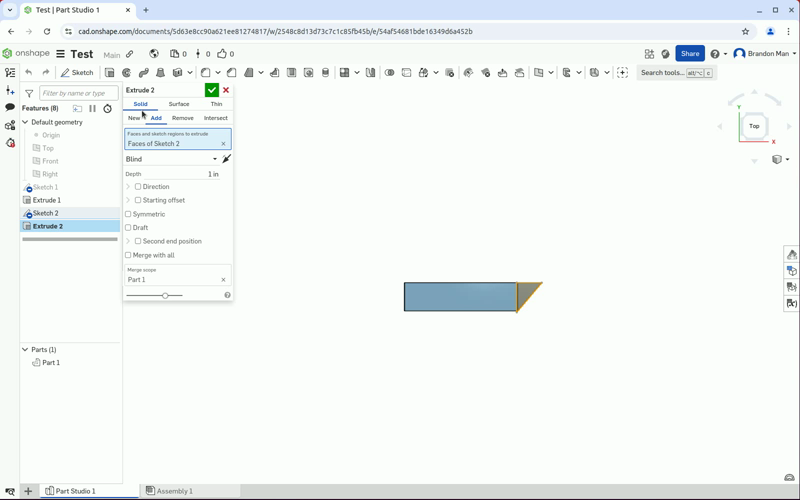
mouse_move(137, 120)
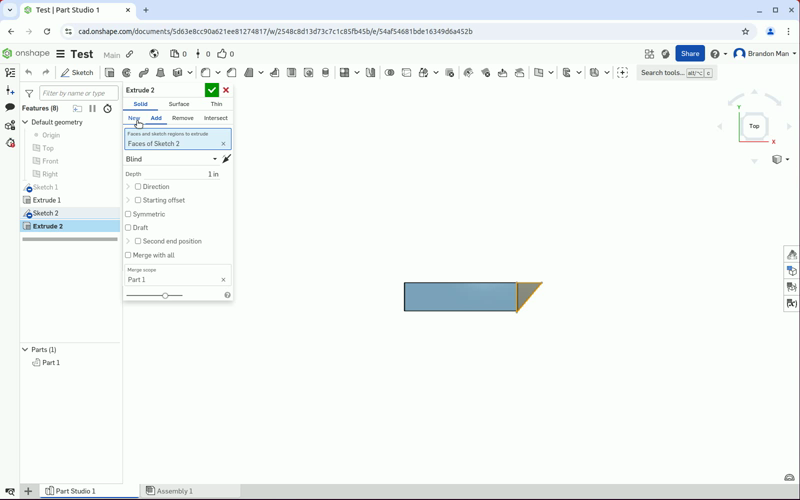
click(137, 120)
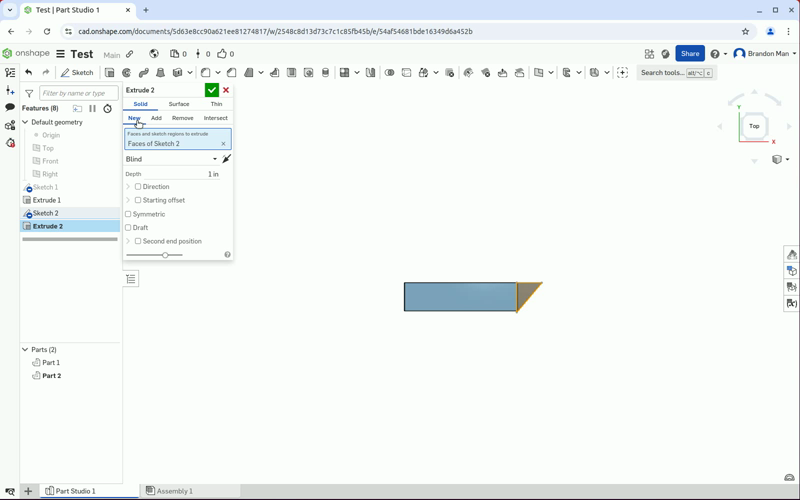
key(tab, 4)
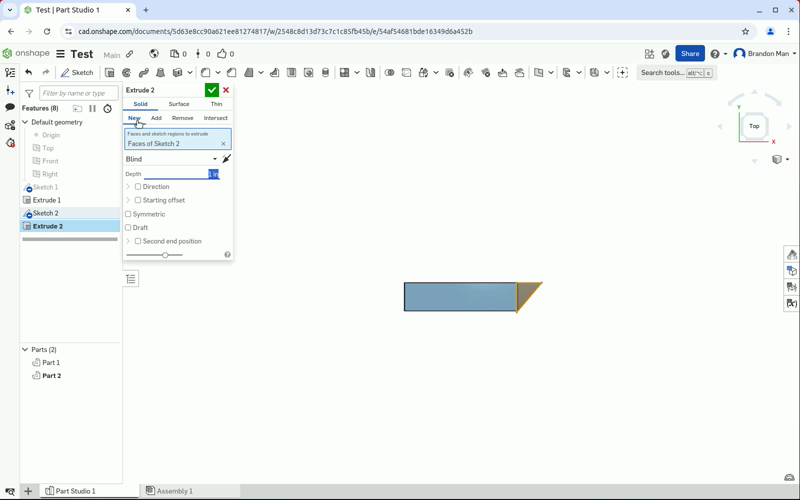
text(46.216)
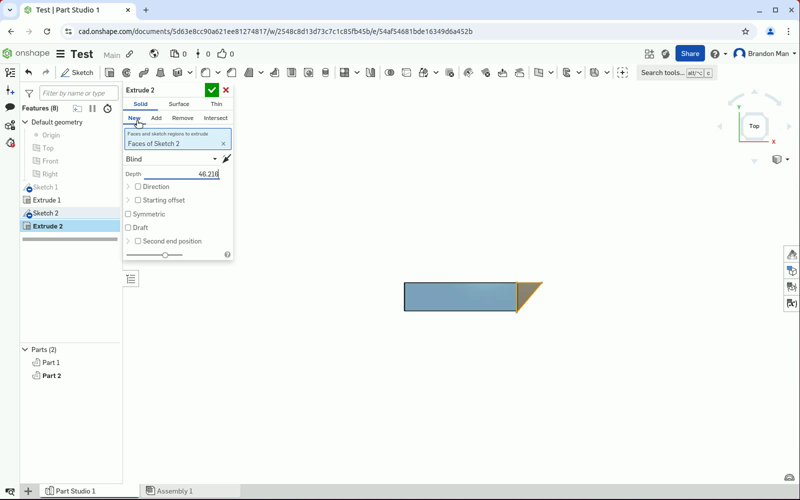
key(tab, 3)
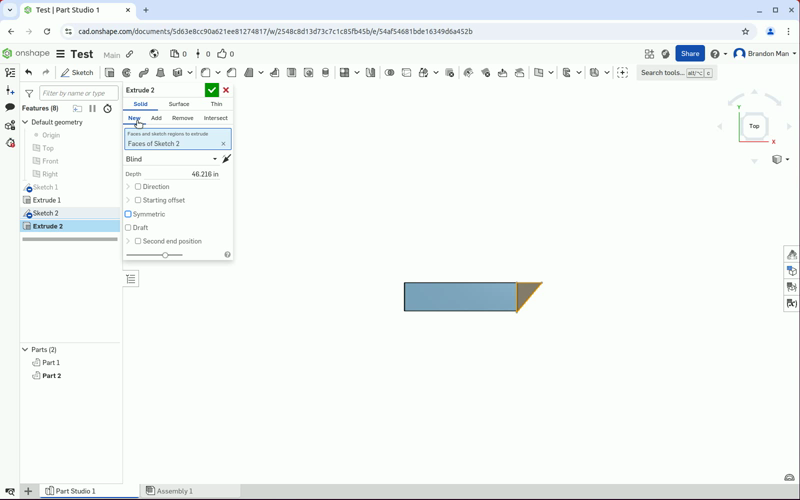
key(space)
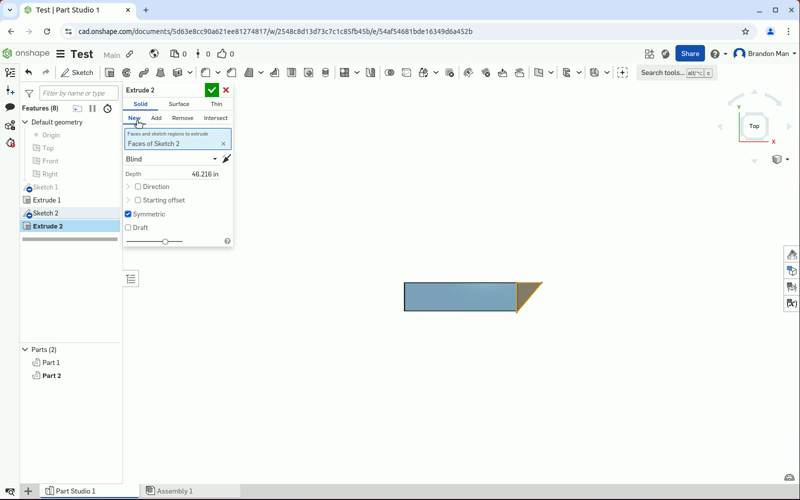
key(enter)
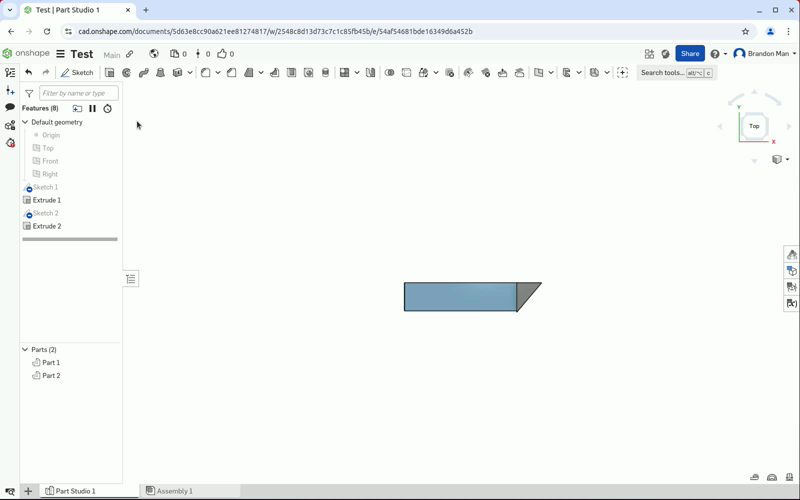
key(shift+h)
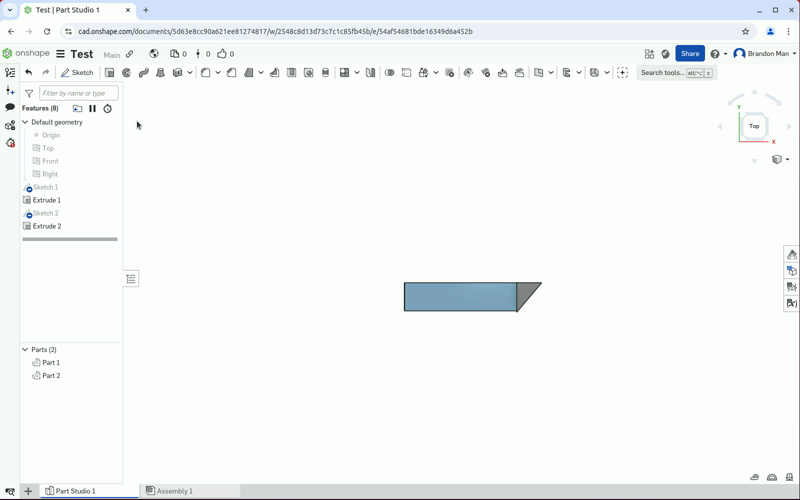
key(shift+h)
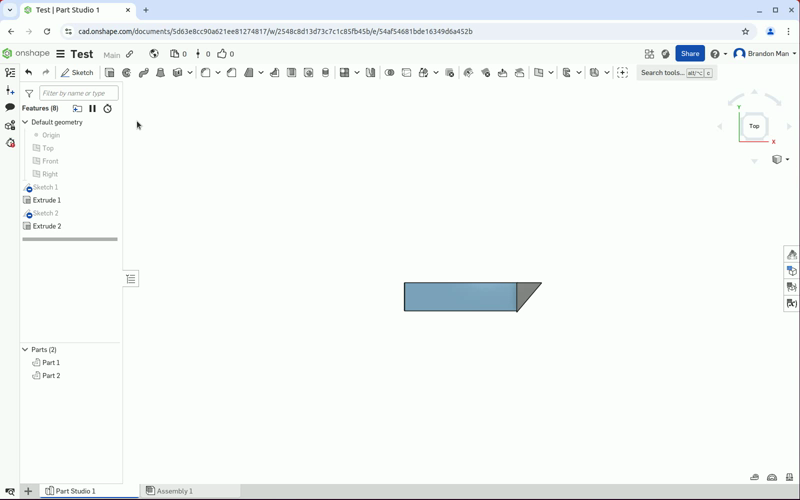
mouse_move(73, 189)
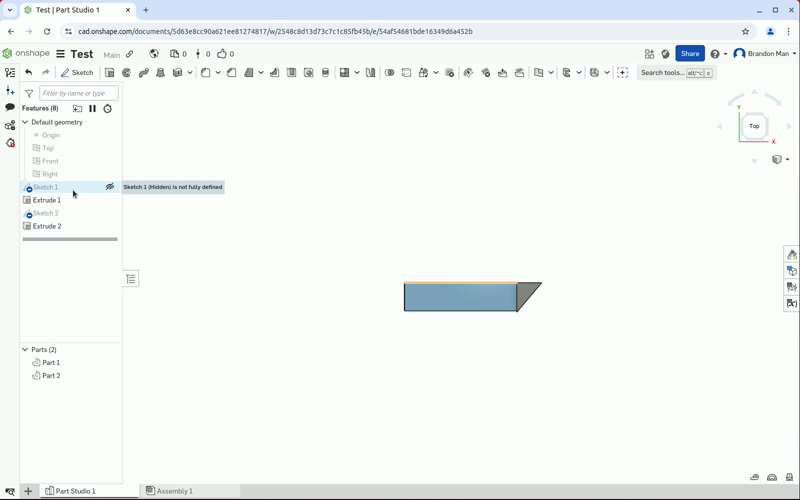
click(73, 189)
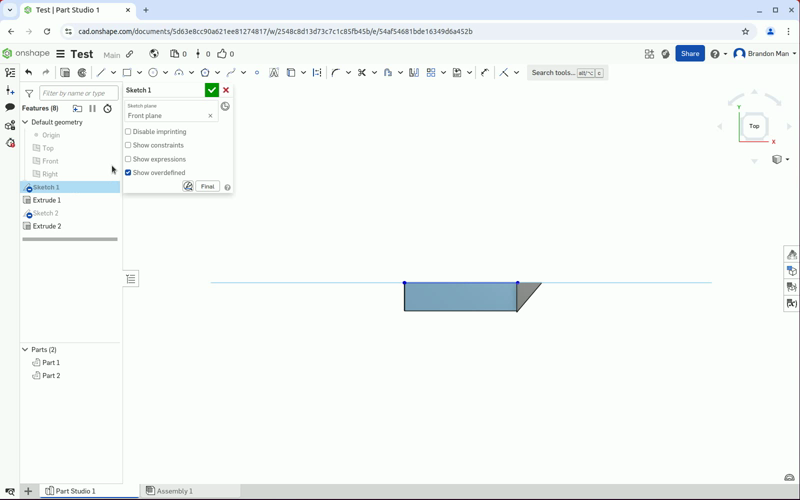
mouse_move(229, 92)
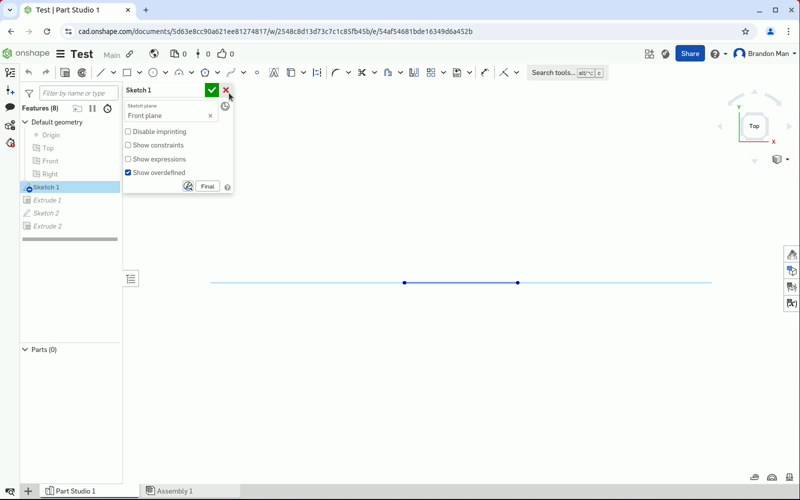
click(229, 92)
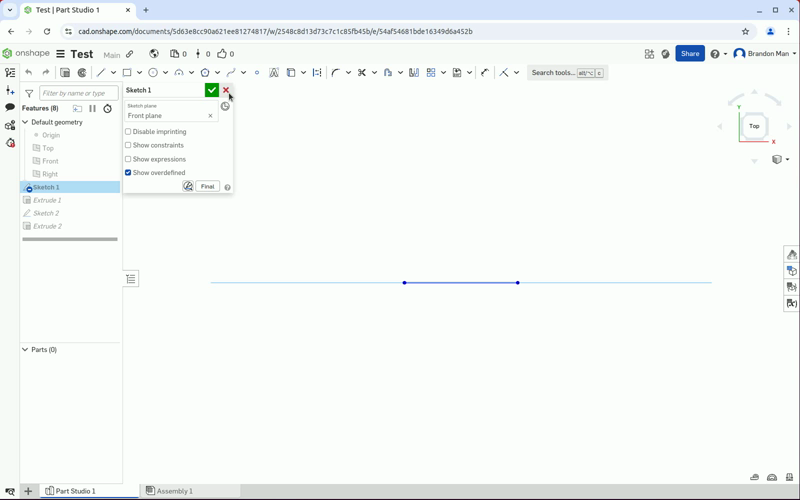
key(shift+s)
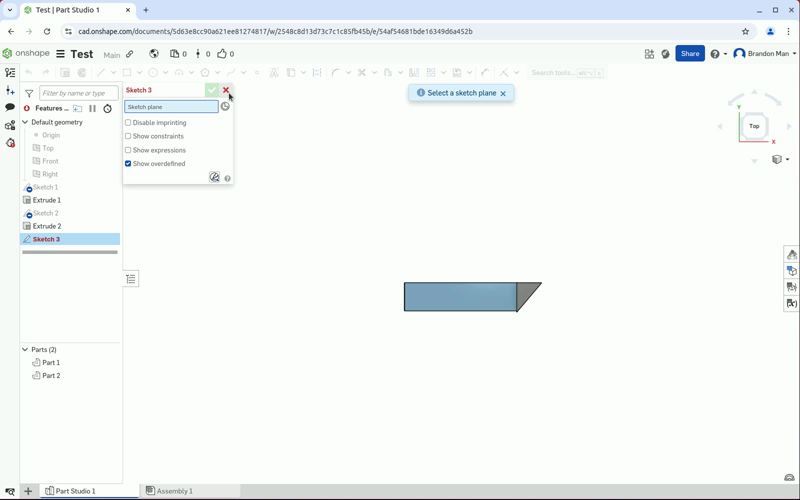
mouse_move(73, 150)
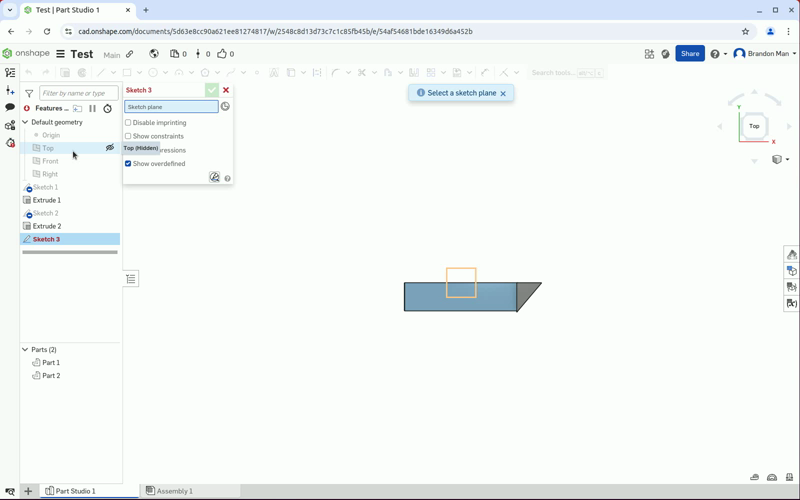
click(73, 150)
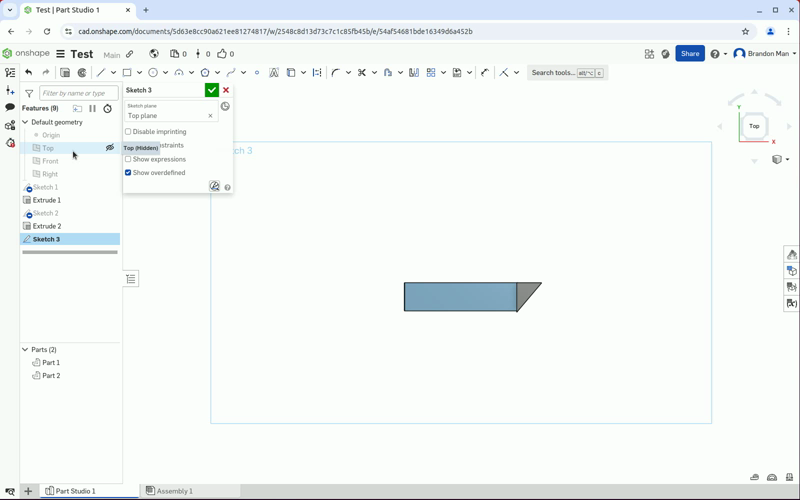
mouse_move(73, 352)
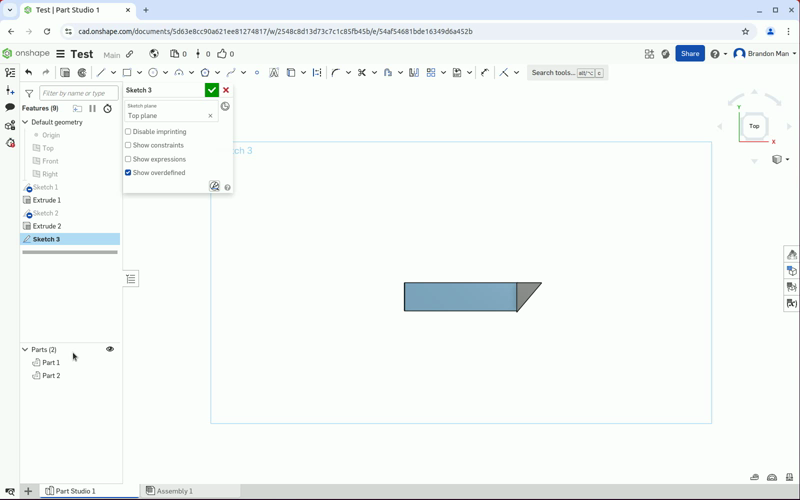
key(y)
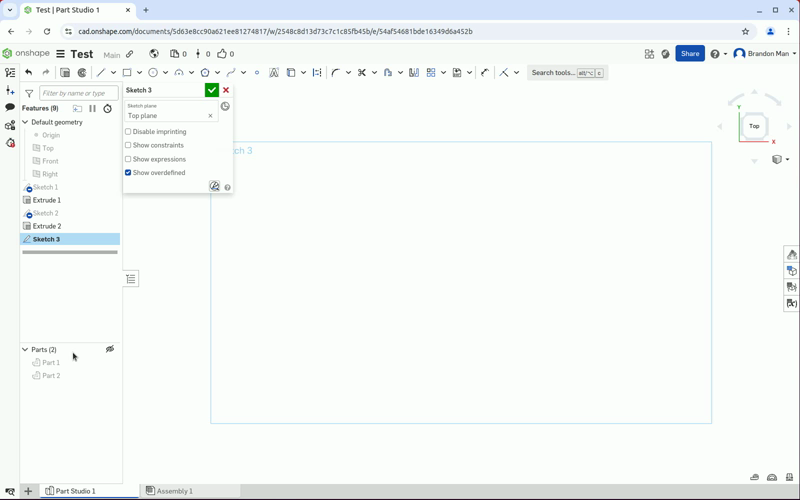
key(l)
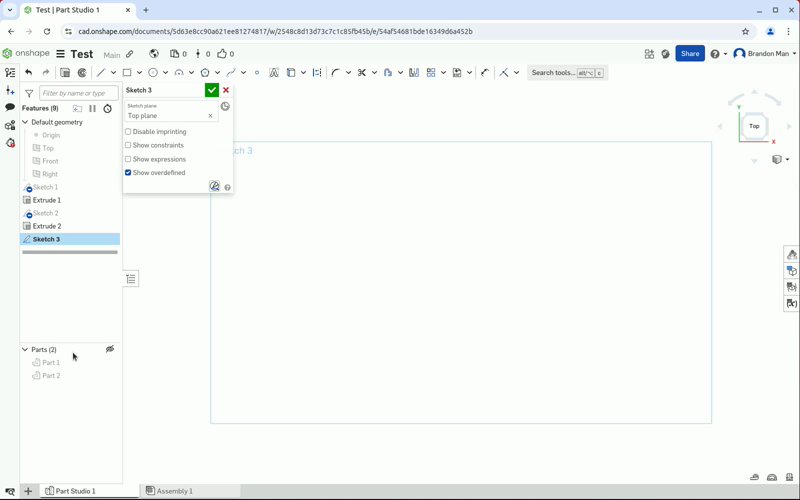
key_down(shift)
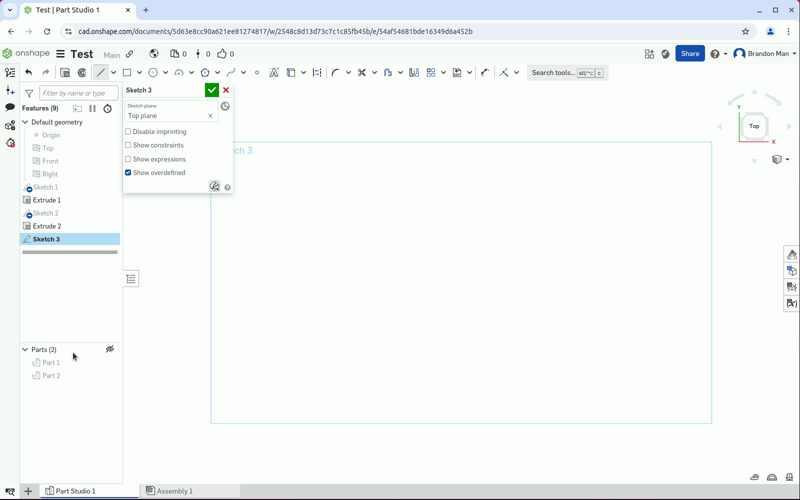
mouse_move(380, 282)
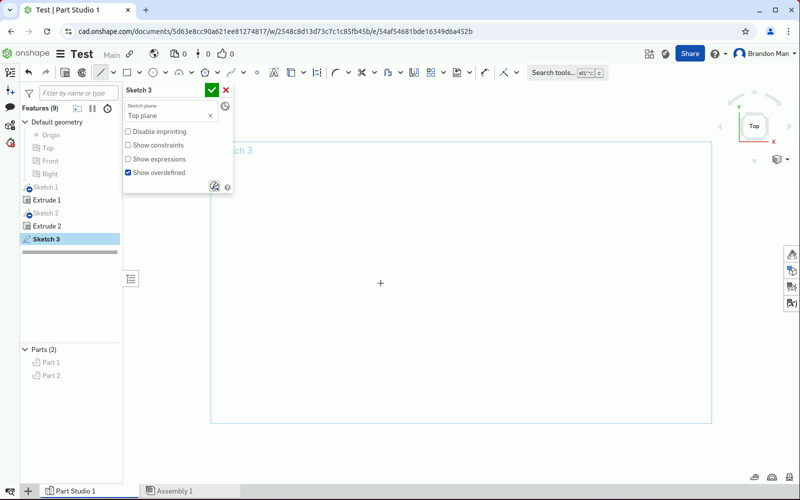
click(380, 282)
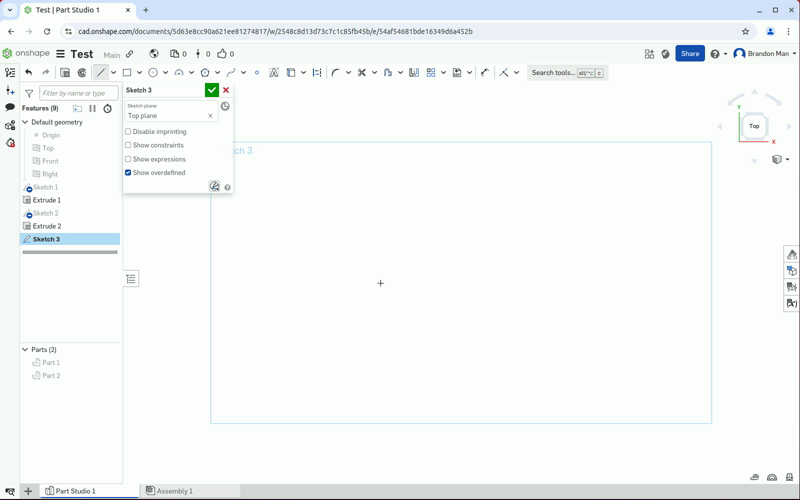
key_up(shift)
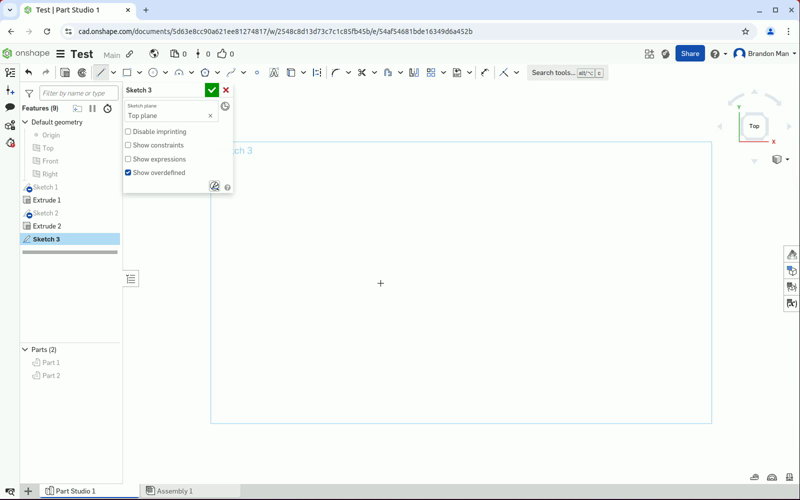
key_down(shift)
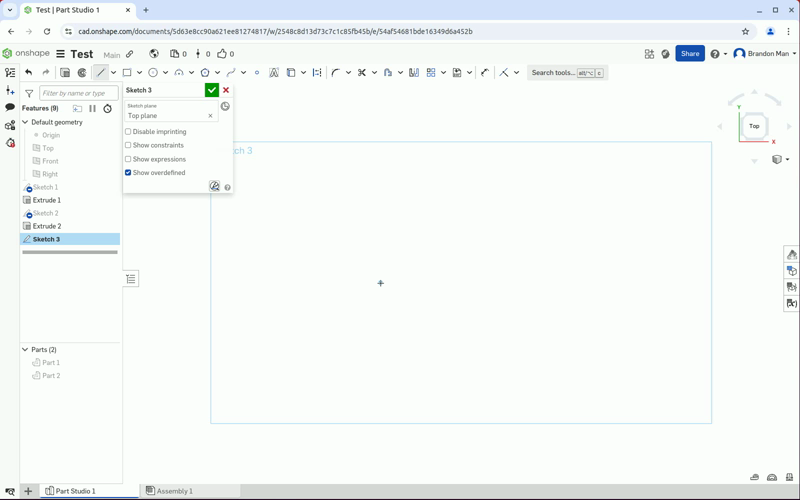
mouse_move(410, 282)
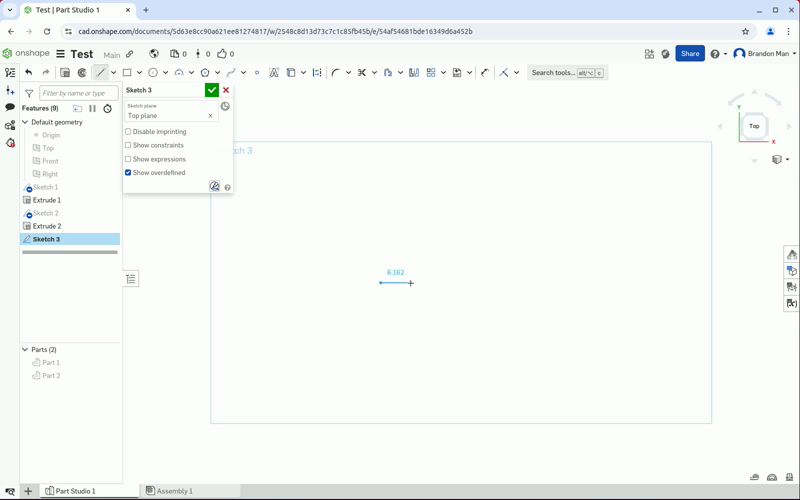
mouse_move(405, 312)
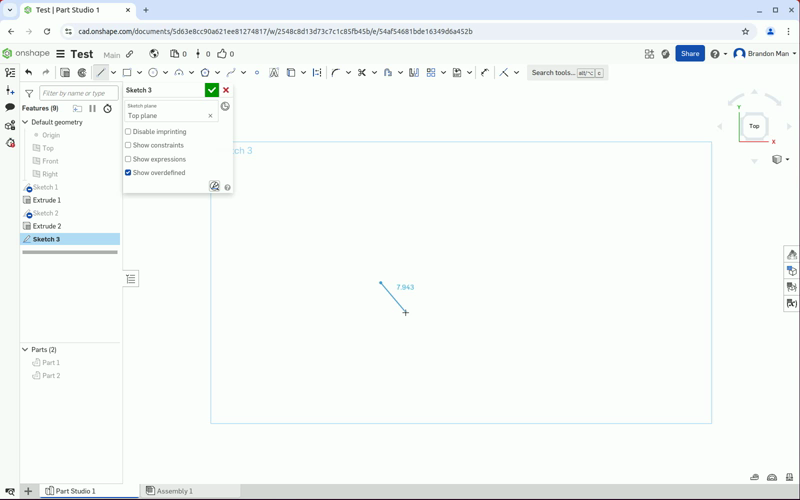
click(405, 312)
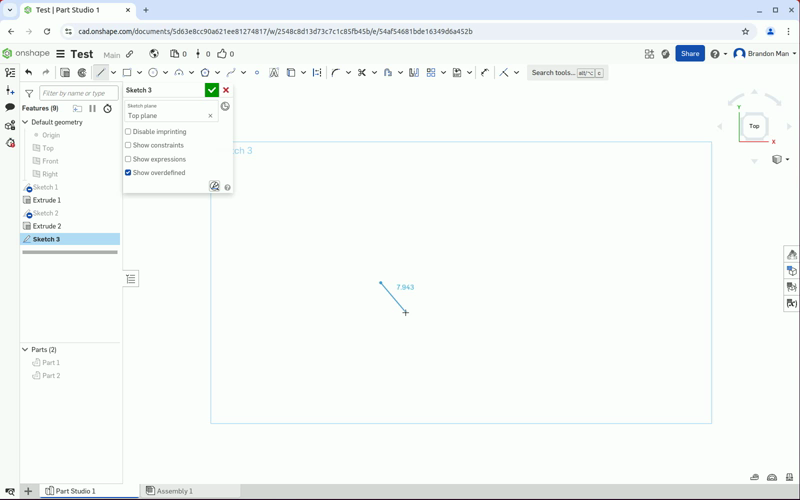
key_up(shift)
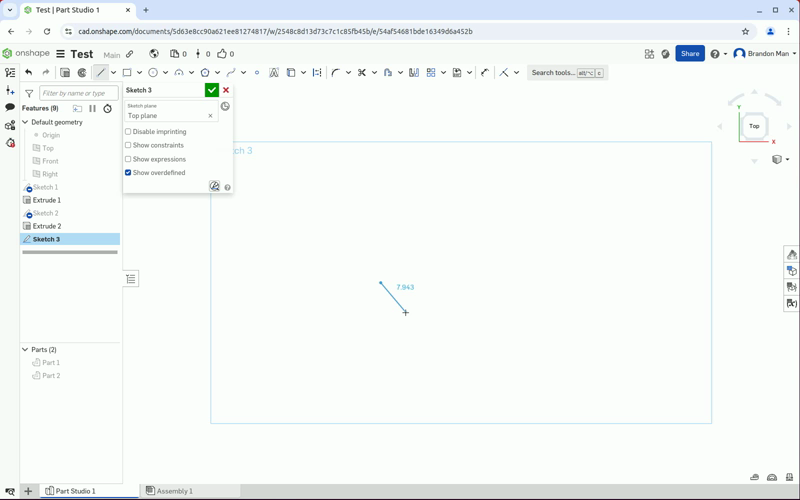
key_down(shift)
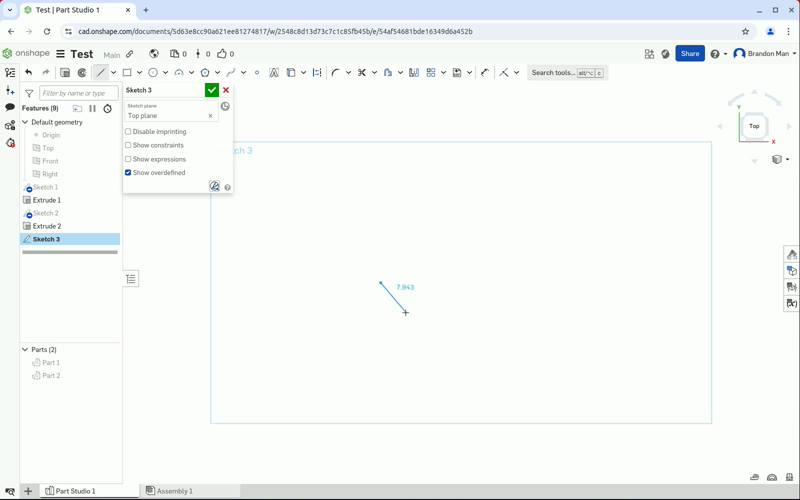
mouse_move(435, 312)
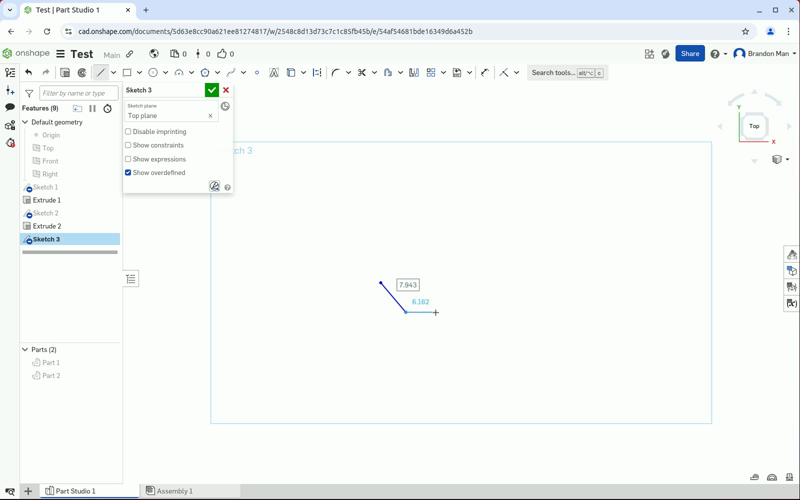
mouse_move(405, 282)
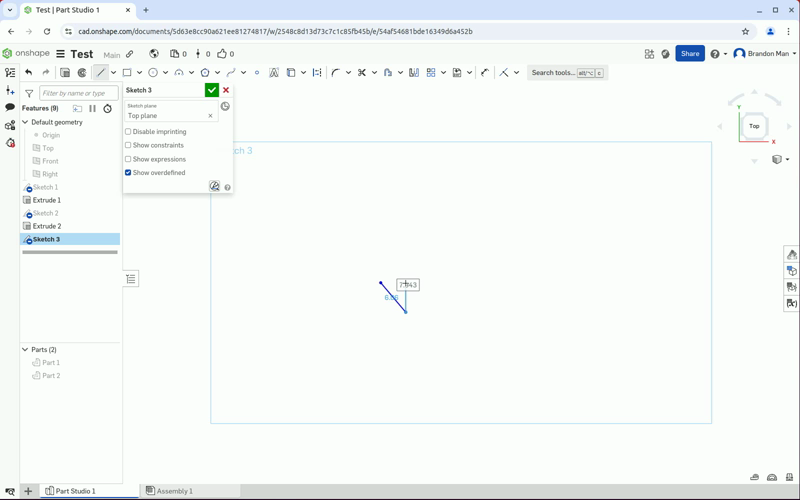
click(405, 282)
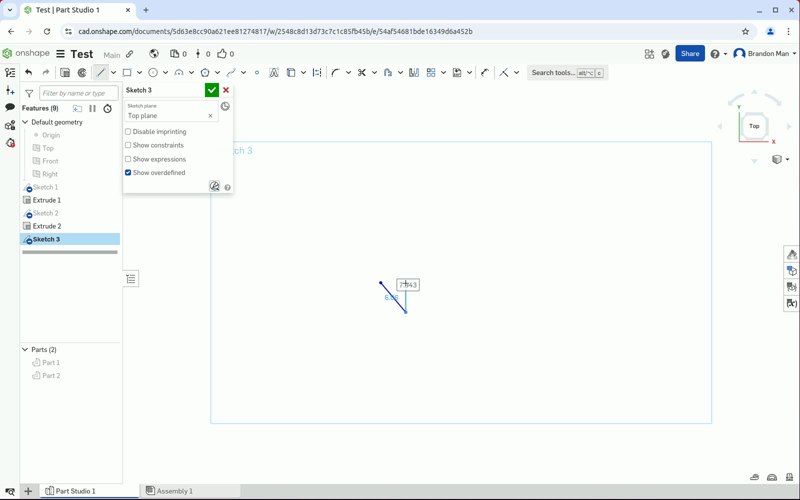
key_up(shift)
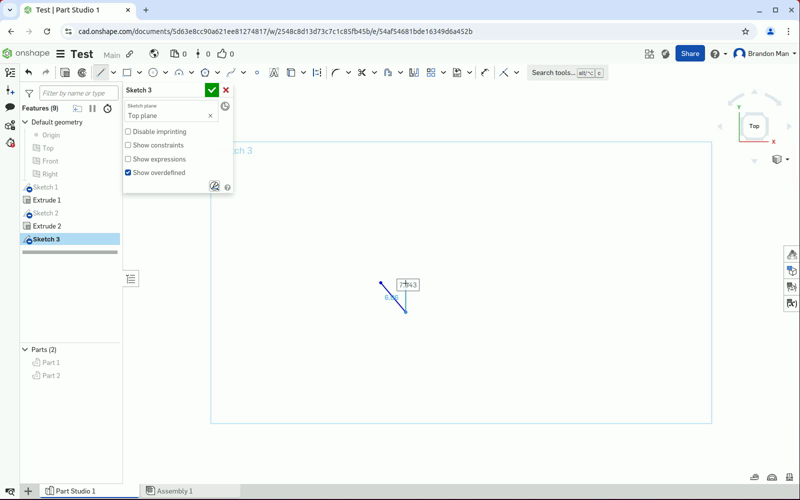
mouse_move(435, 282)
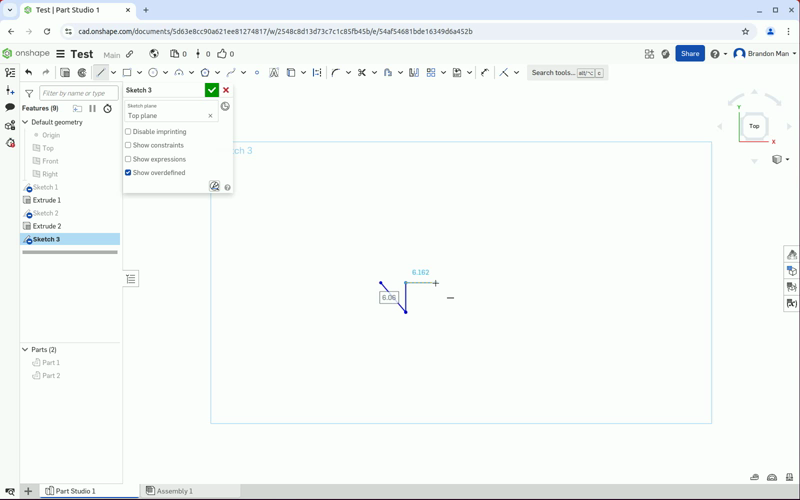
key_down(shift)
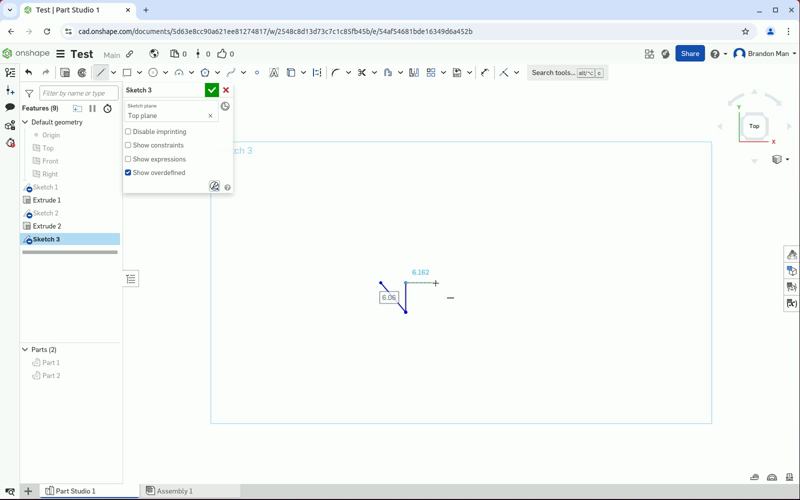
mouse_move(380, 282)
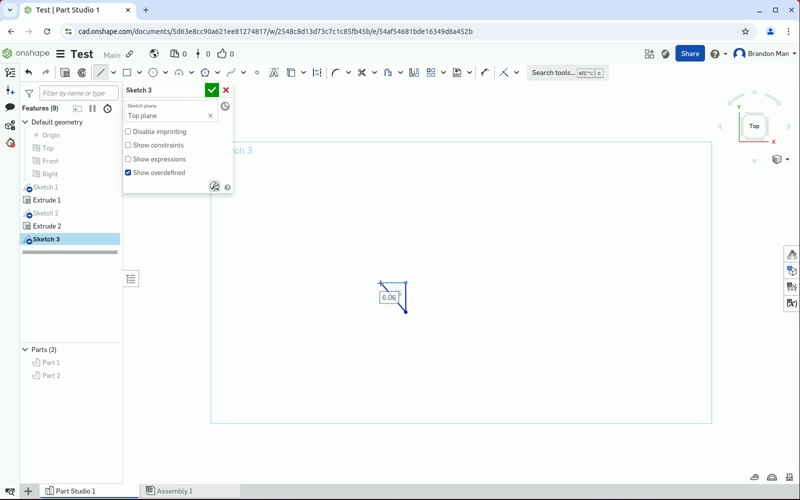
key_up(shift)
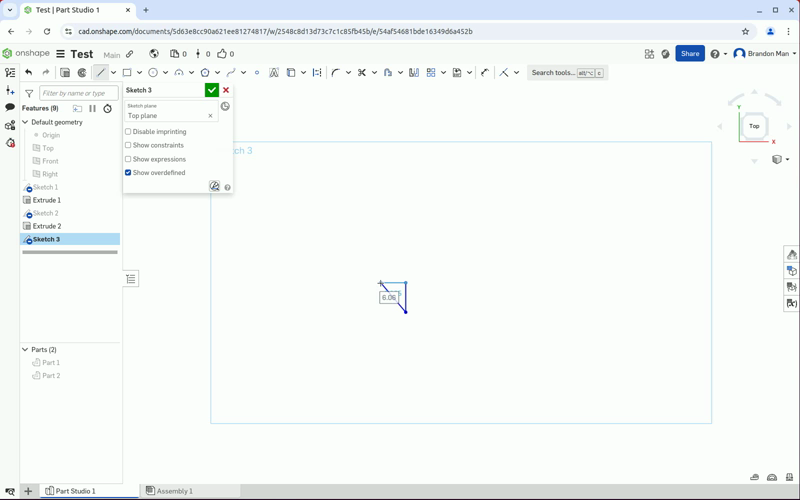
click(380, 282)
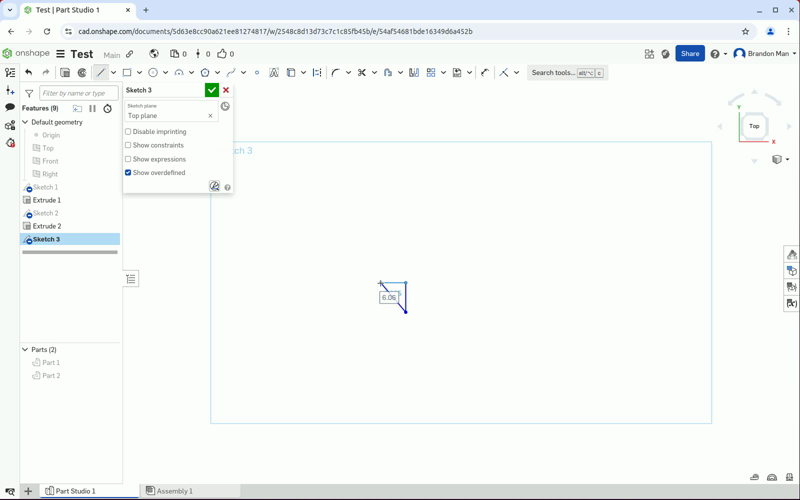
key(esc)
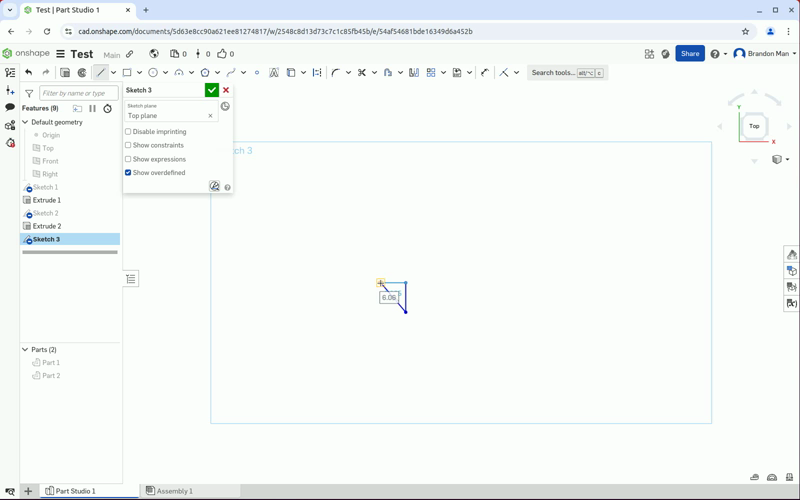
mouse_move(403, 286)
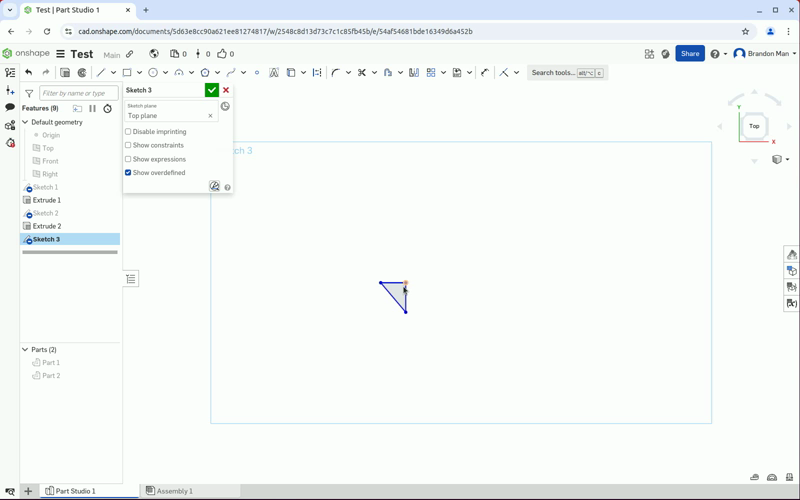
scroll(6)
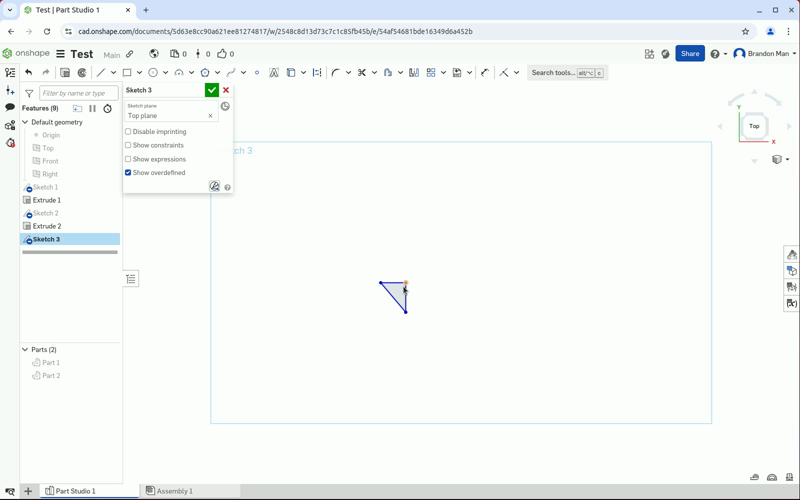
scroll(6)
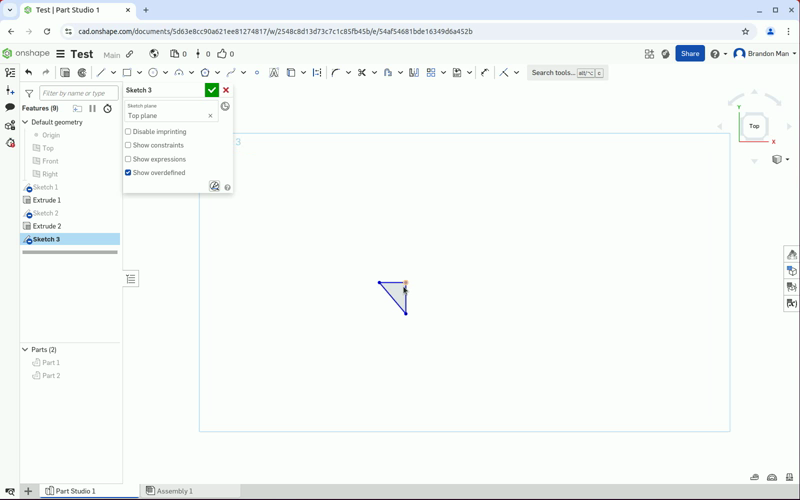
scroll(6)
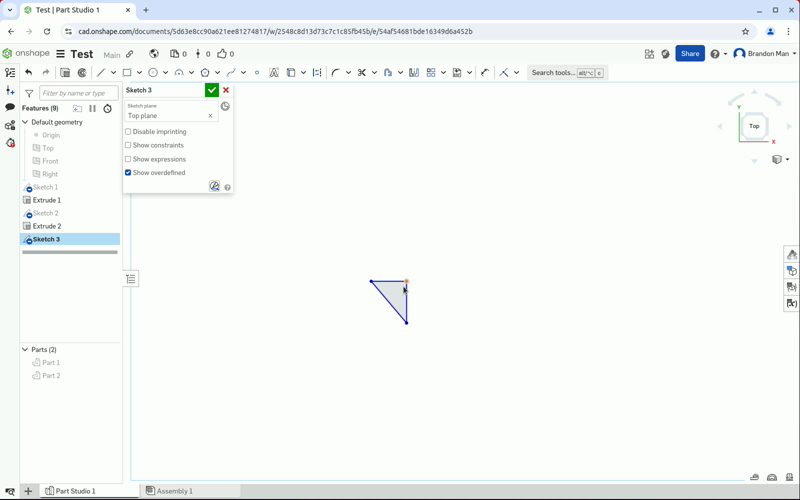
scroll(6)
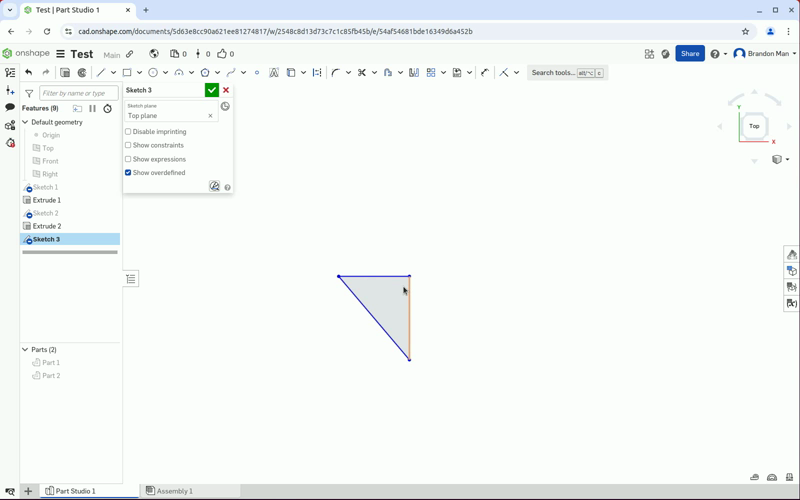
scroll(6)
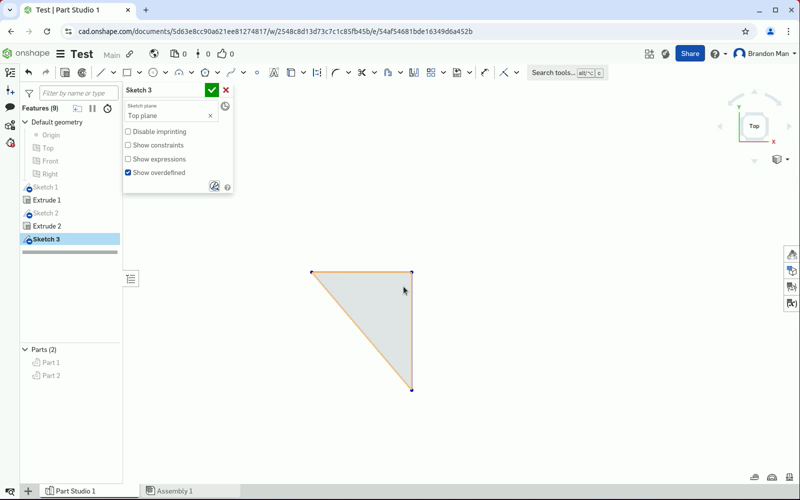
scroll(6)
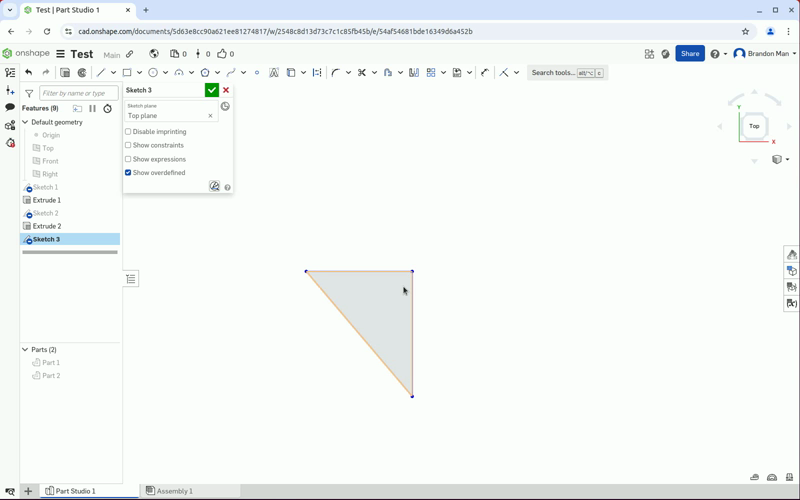
scroll(6)
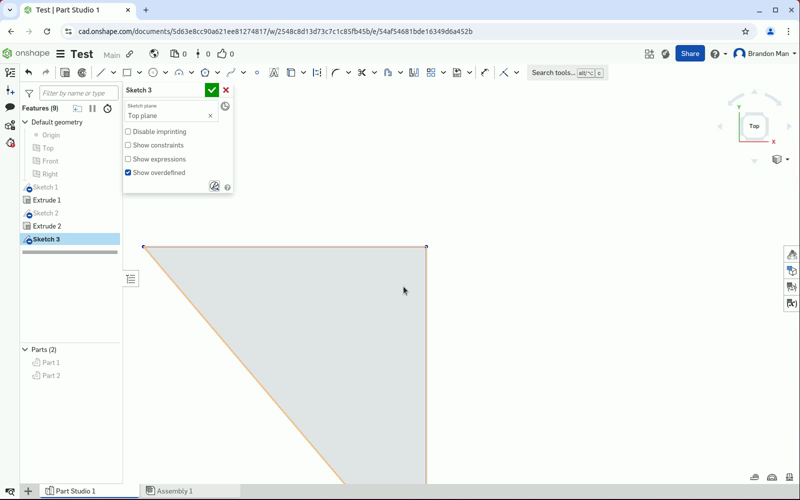
click(403, 286)
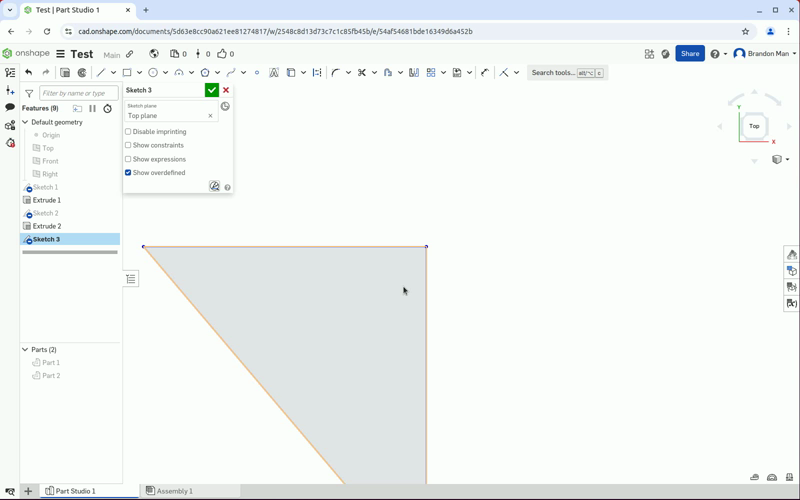
scroll(-6)
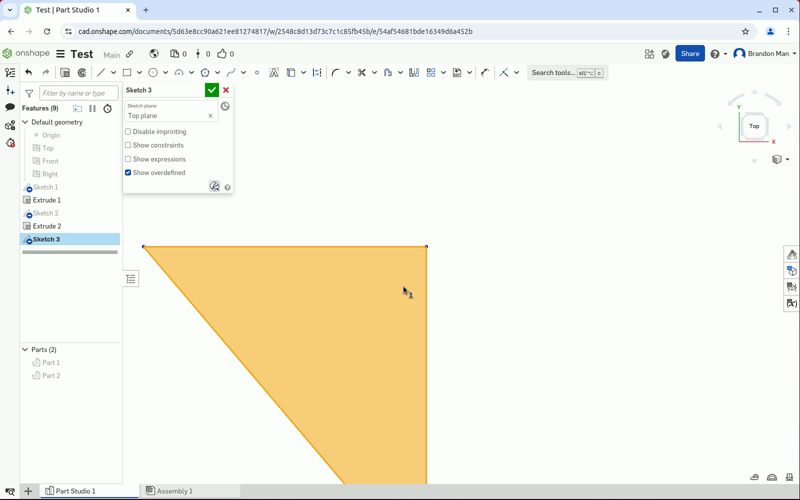
scroll(-6)
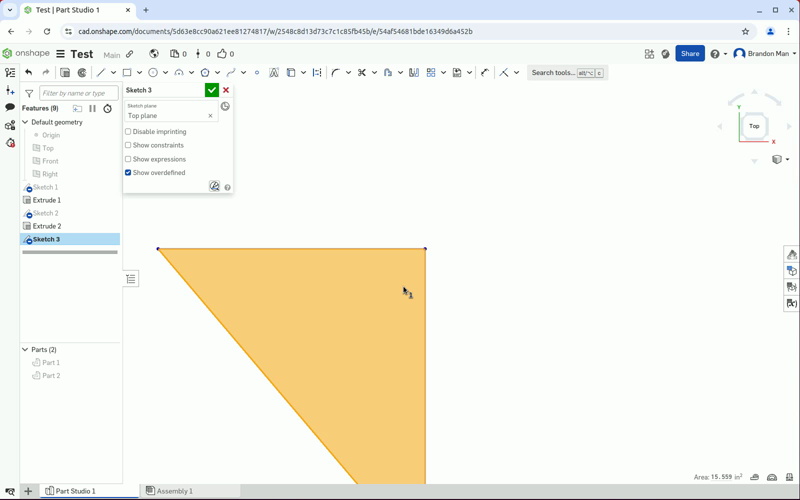
scroll(-6)
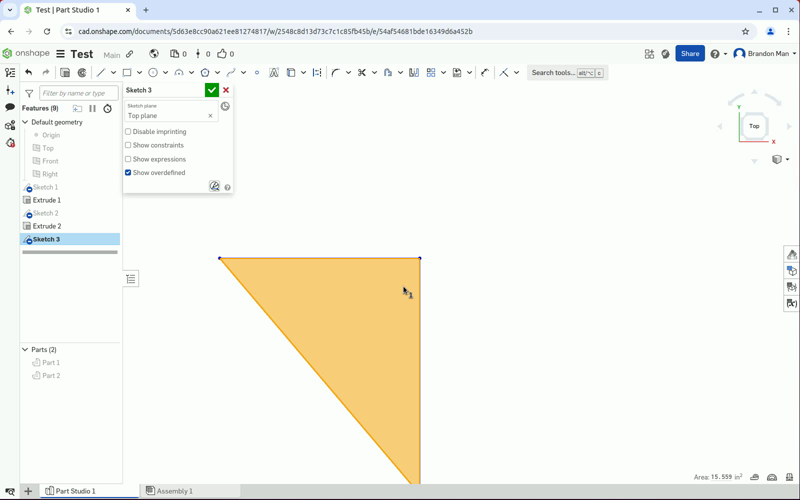
scroll(-6)
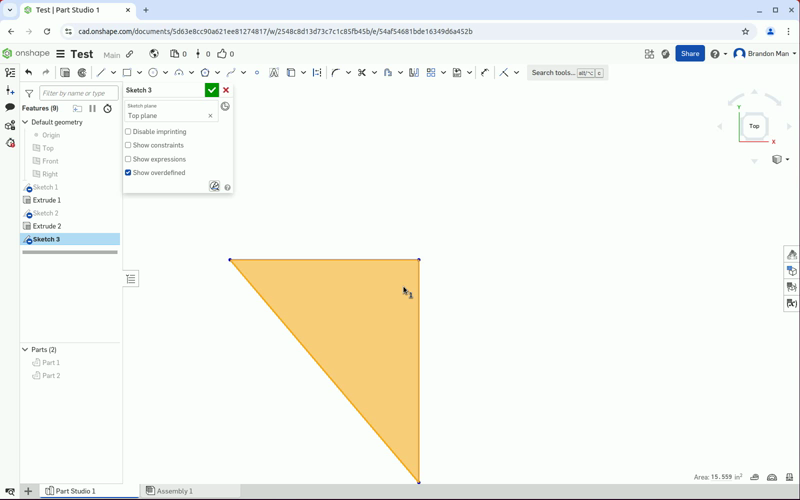
scroll(-6)
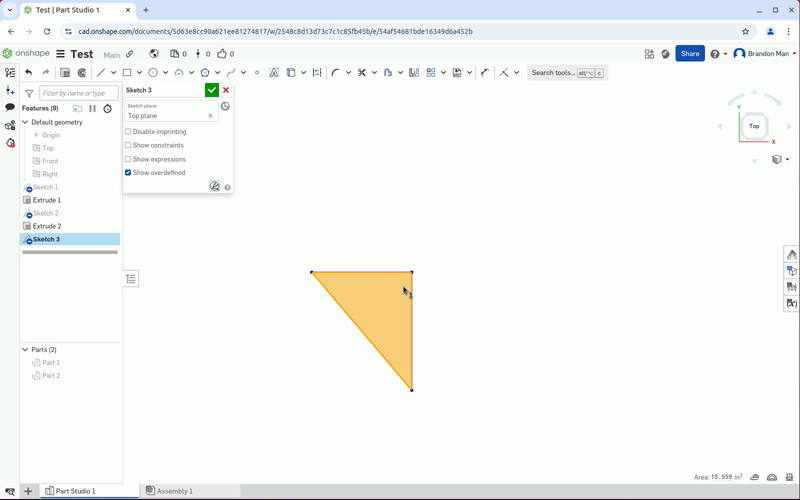
scroll(-6)
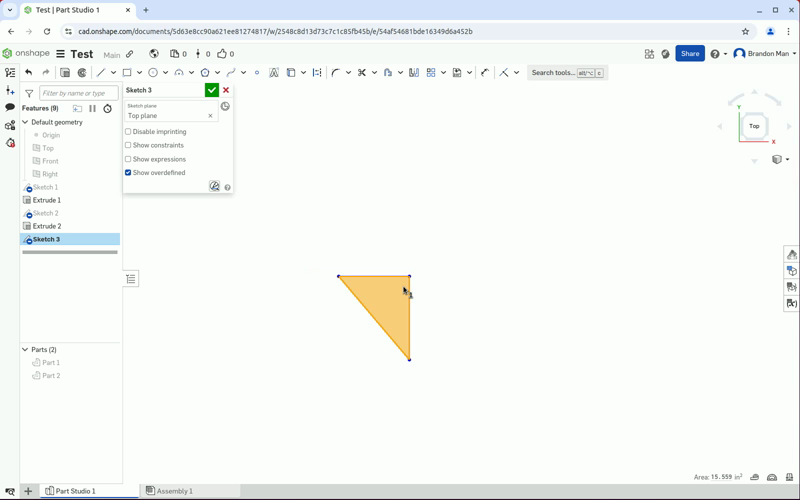
scroll(-6)
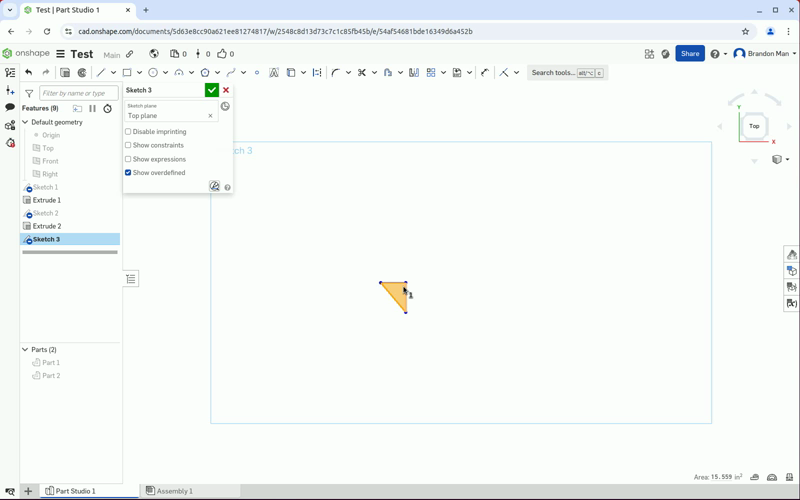
mouse_move(73, 352)
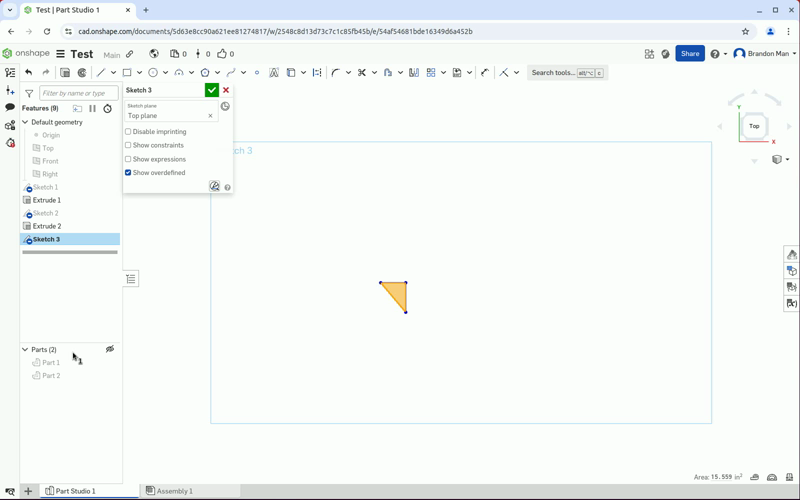
key(shift+y)
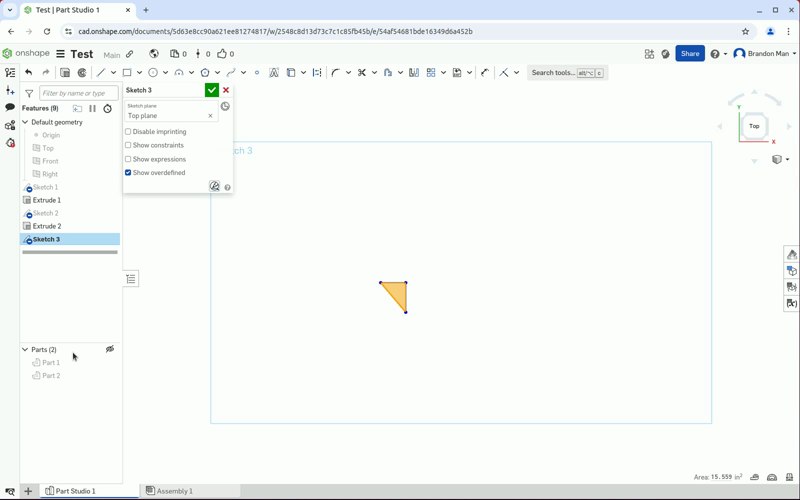
key(shift+e)
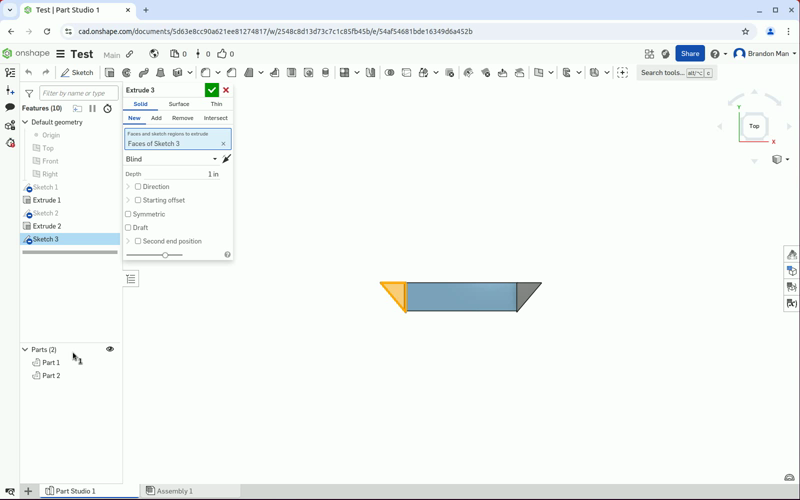
mouse_move(143, 106)
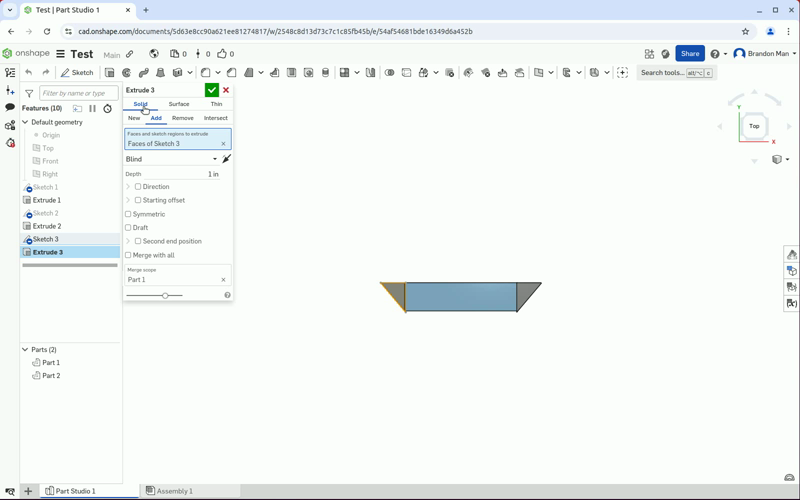
click(143, 106)
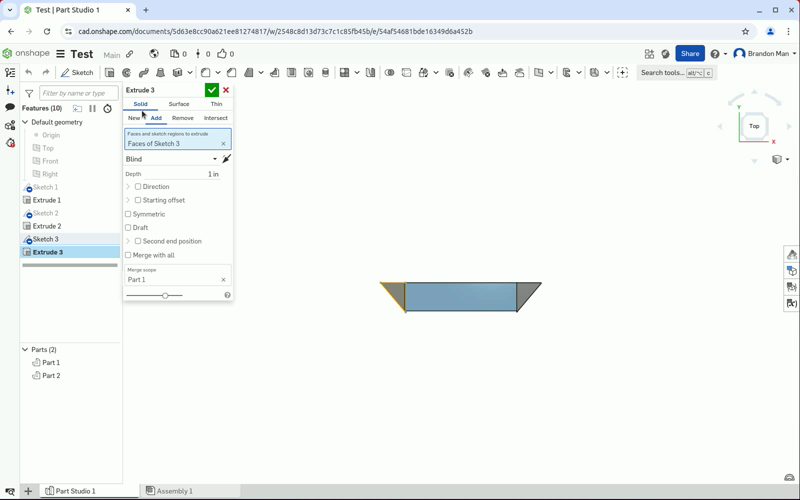
mouse_move(137, 120)
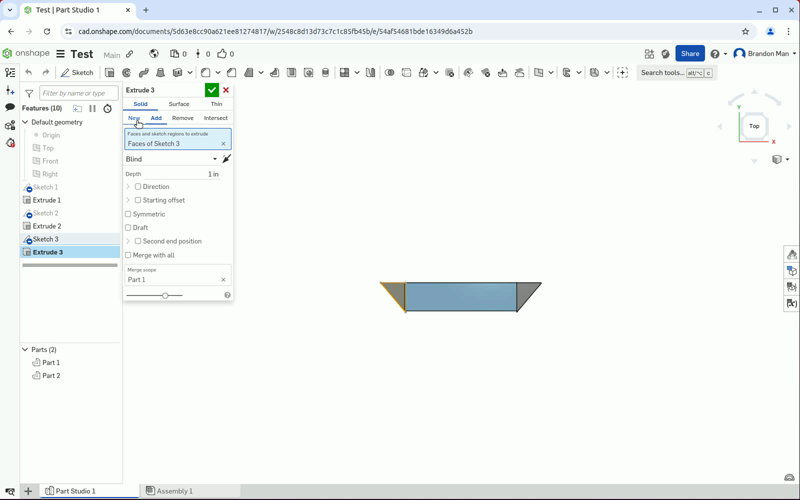
click(137, 120)
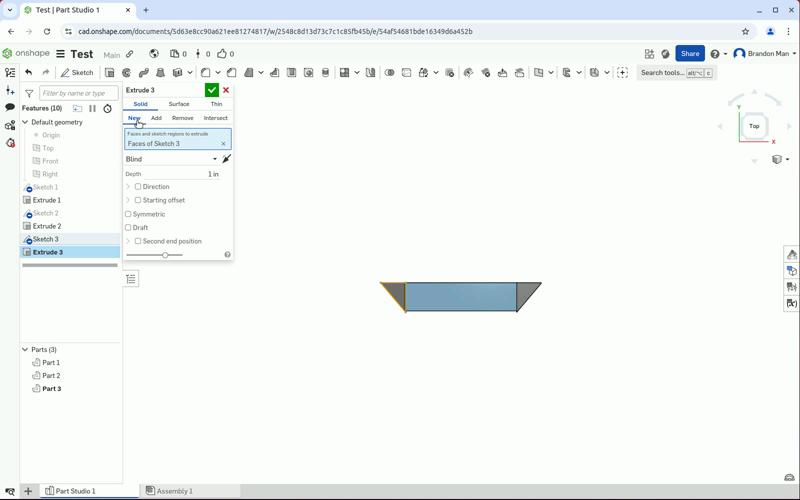
key(tab, 4)
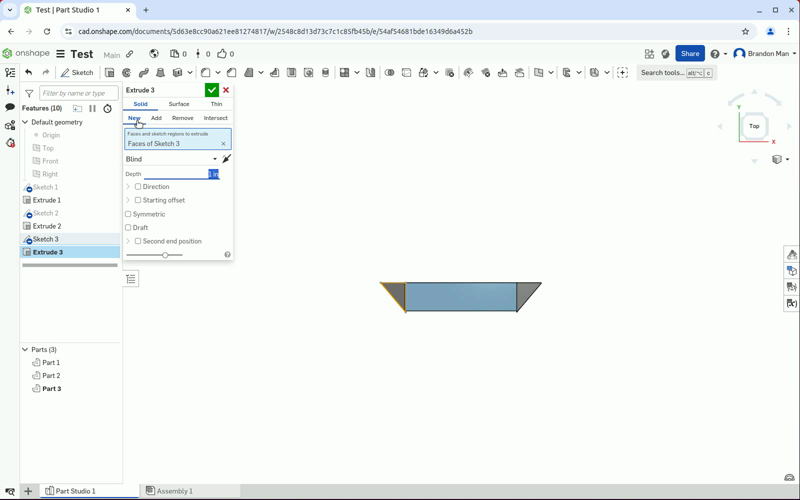
text(46.216)
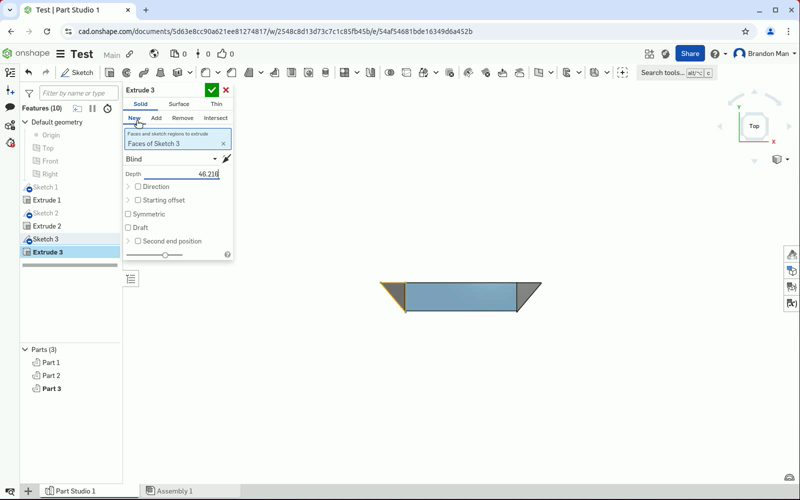
key(tab, 3)
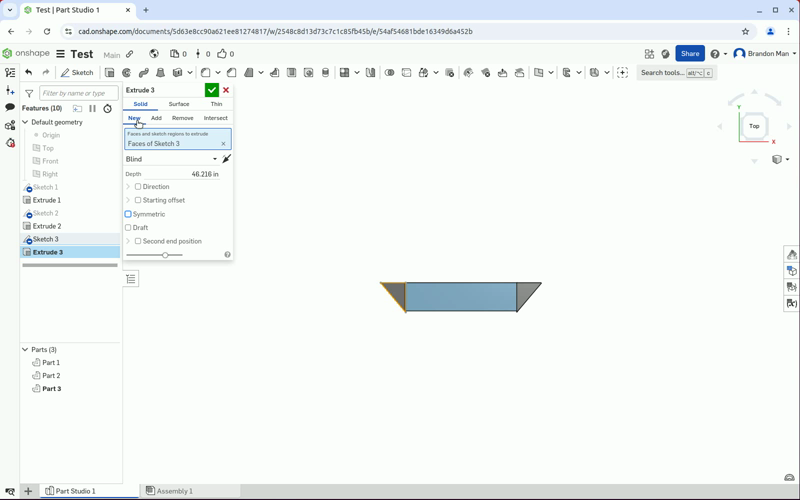
key(space)
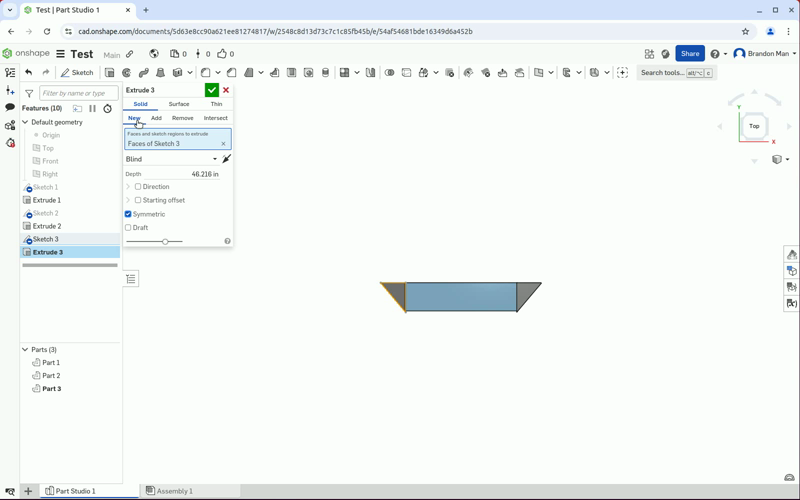
key(enter)
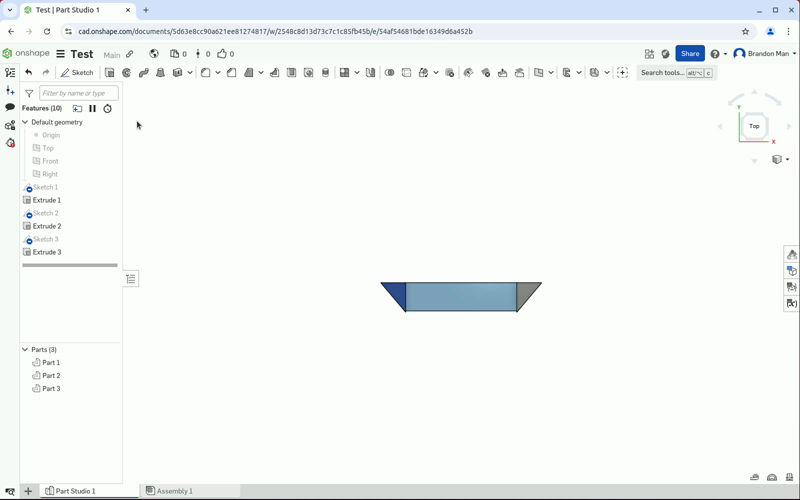
key(shift+h)
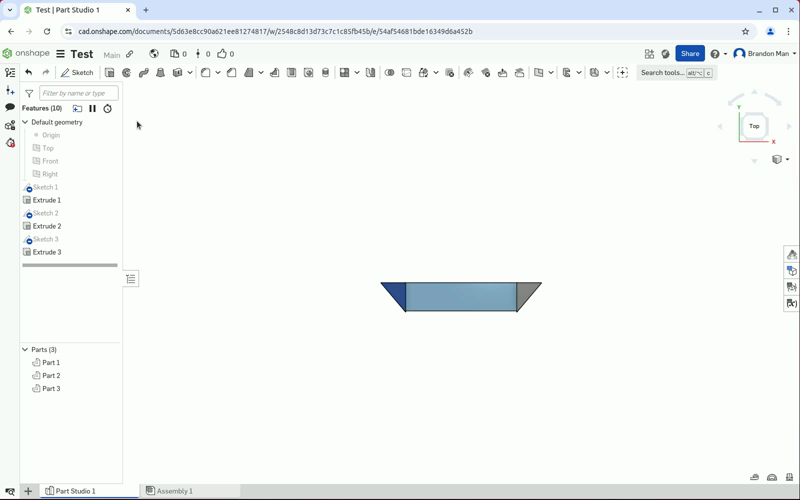
key(shift+h)
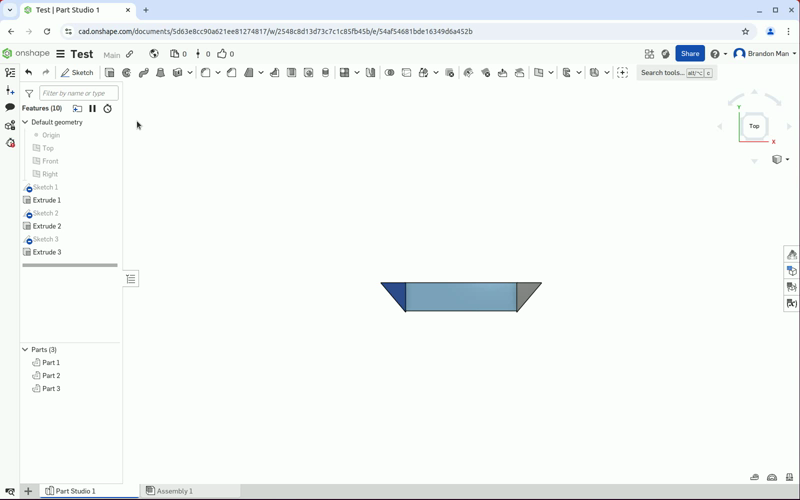
mouse_move(73, 189)
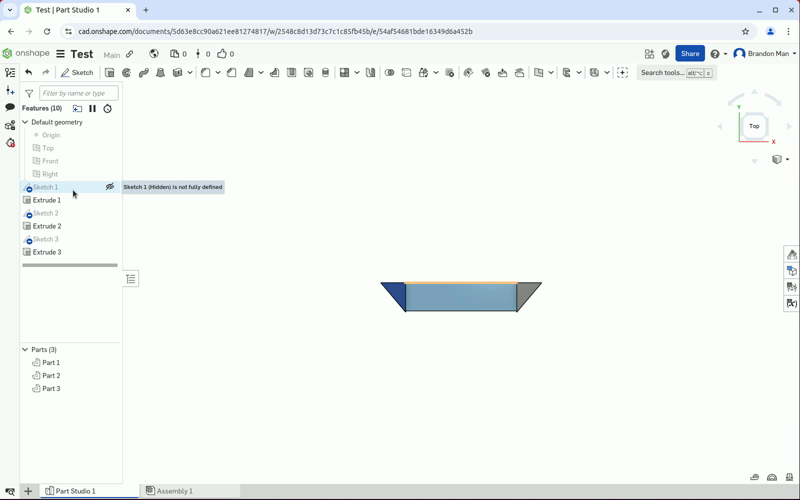
click(73, 189)
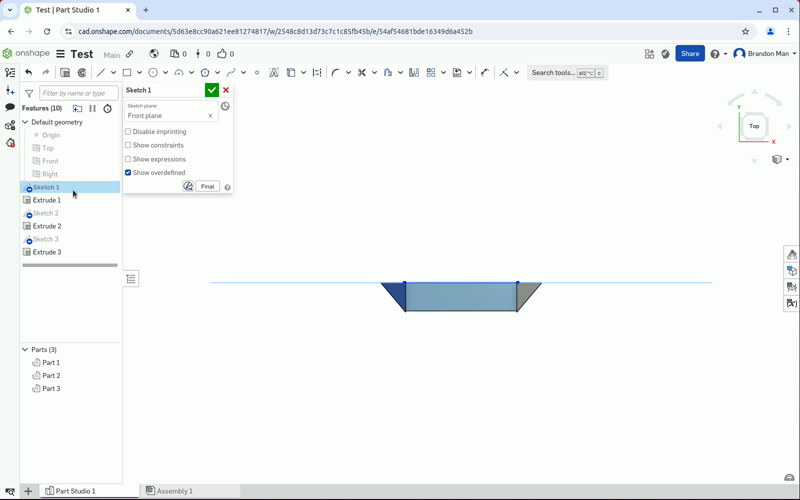
mouse_move(229, 92)
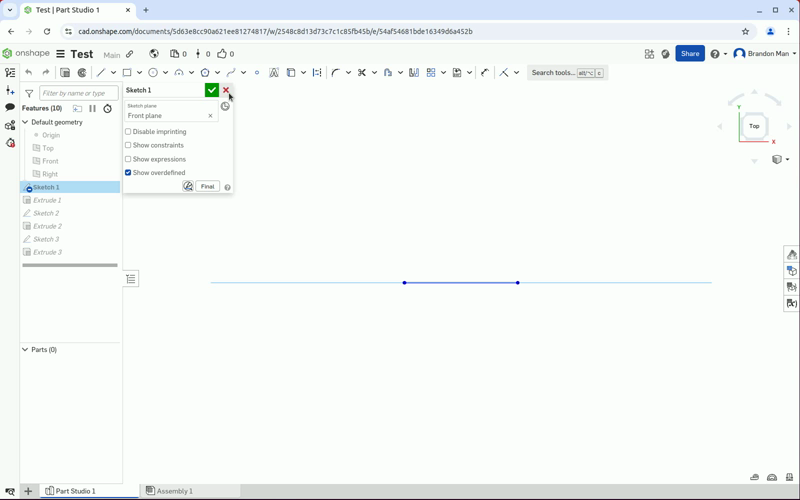
click(229, 92)
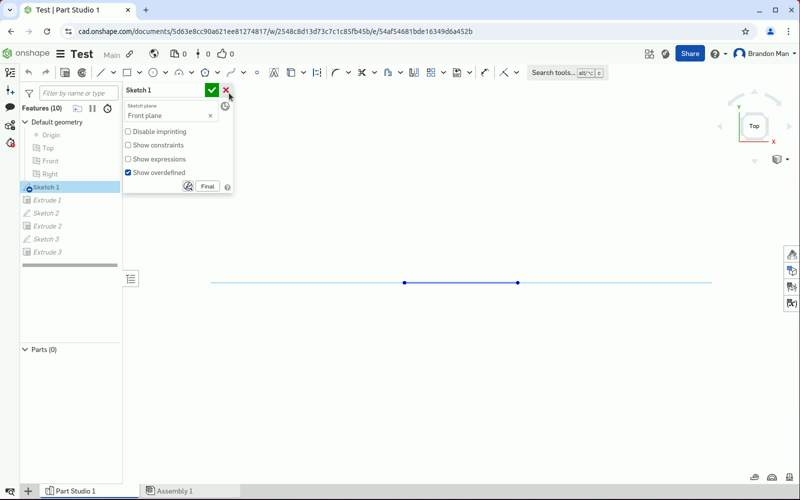
key(shift+s)
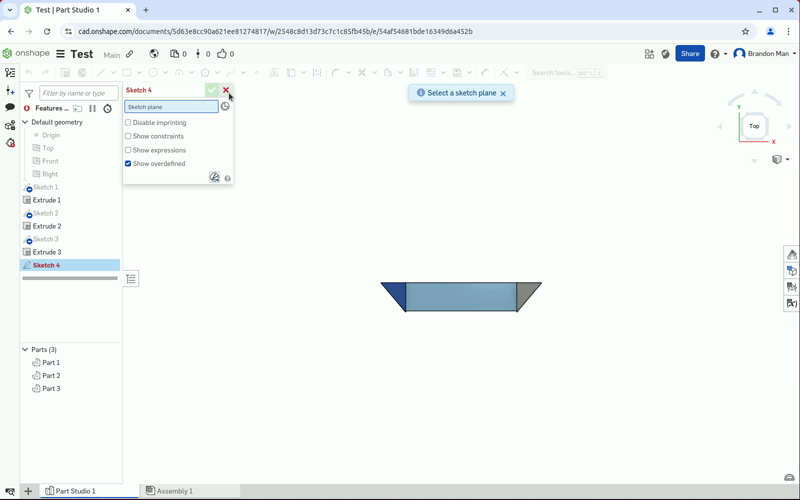
mouse_move(73, 150)
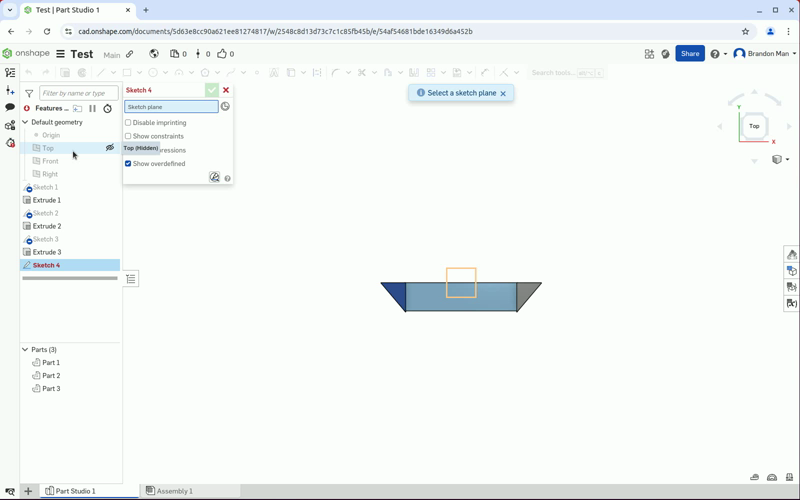
click(73, 150)
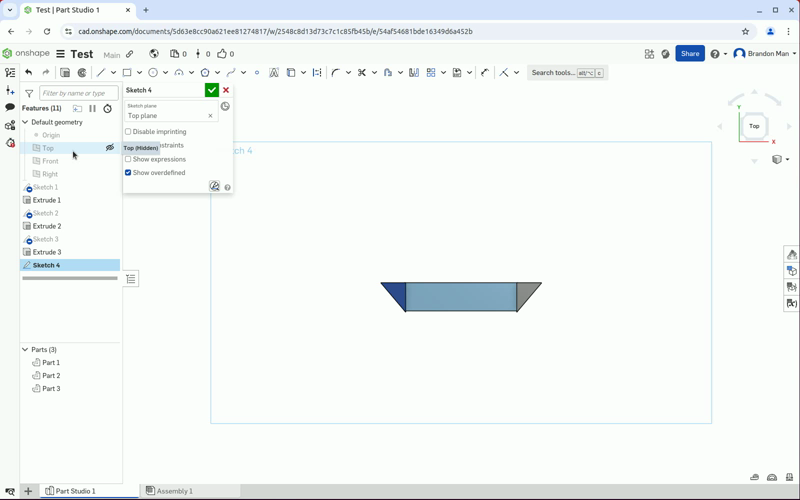
mouse_move(73, 352)
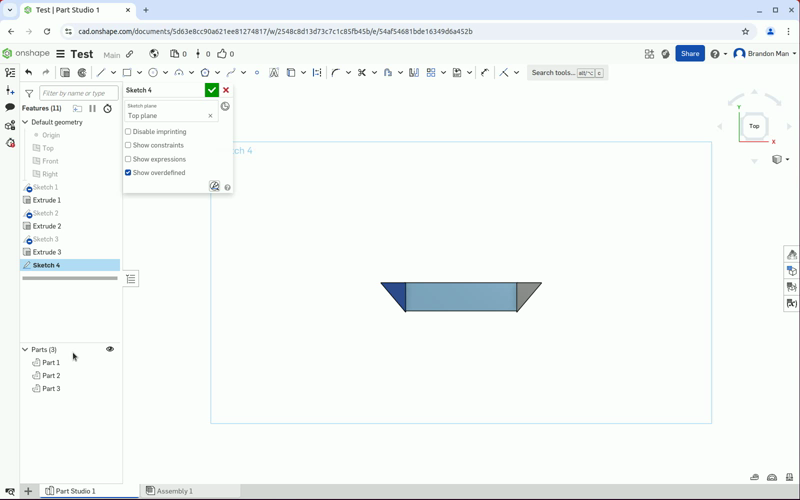
key(y)
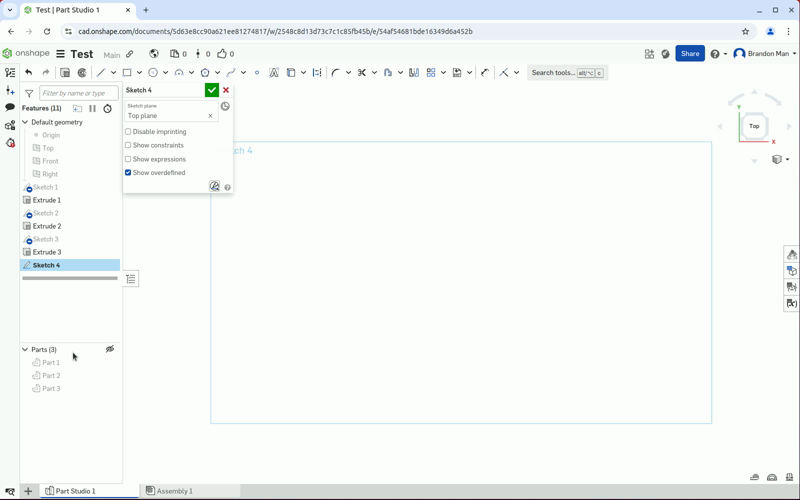
key(l)
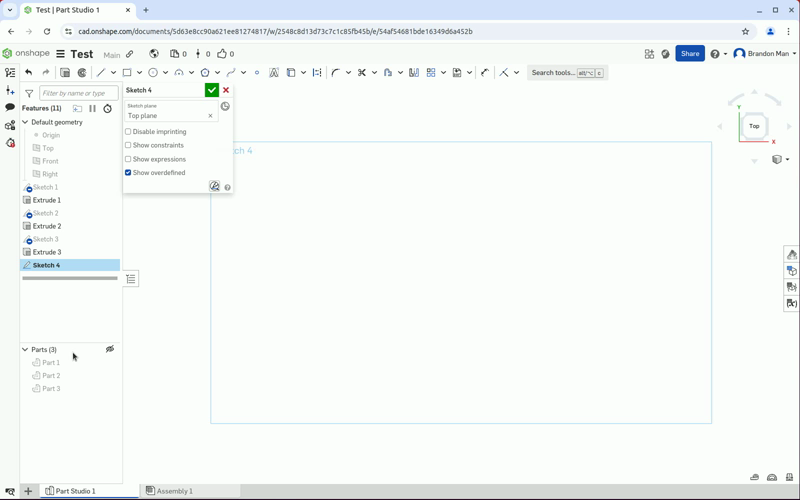
key_down(shift)
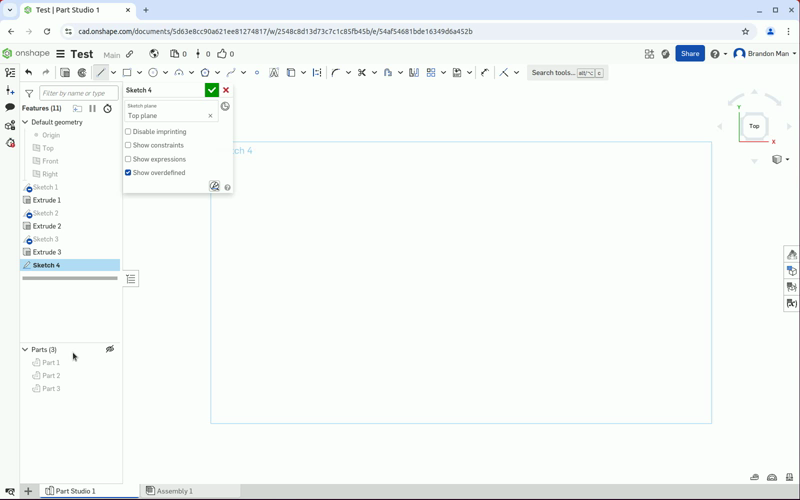
mouse_move(520, 307)
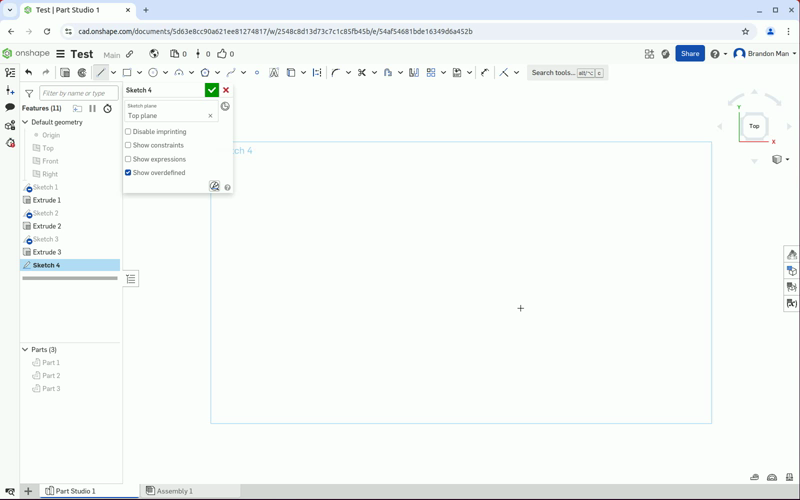
click(520, 307)
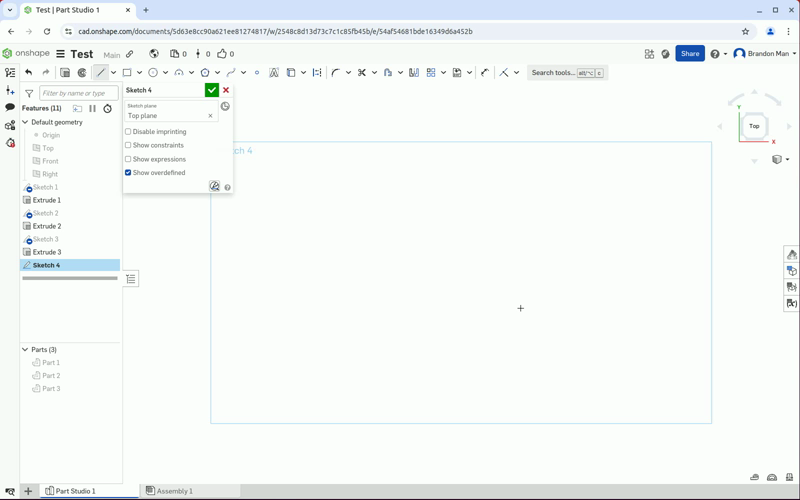
key_up(shift)
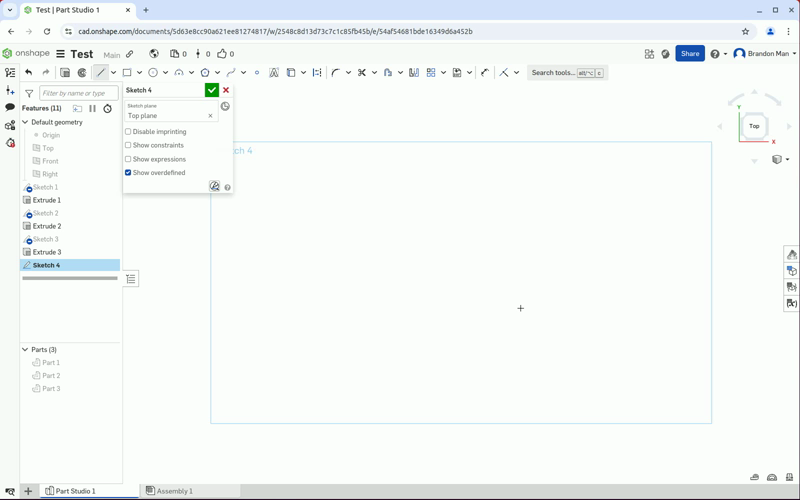
key_down(shift)
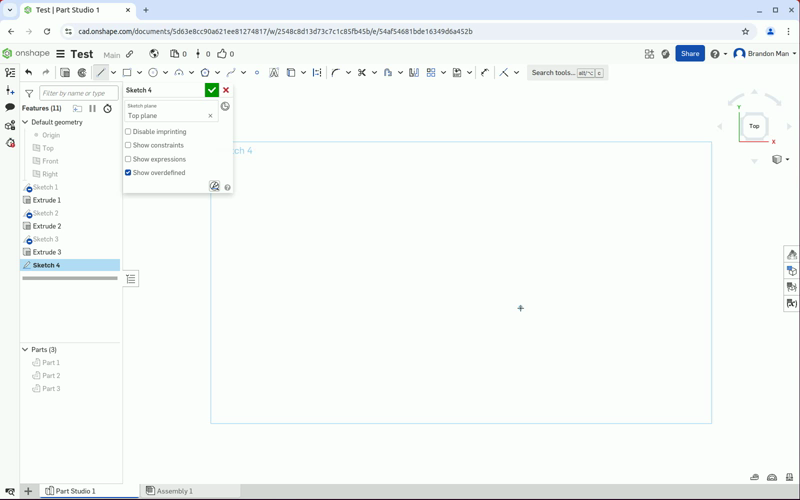
mouse_move(550, 307)
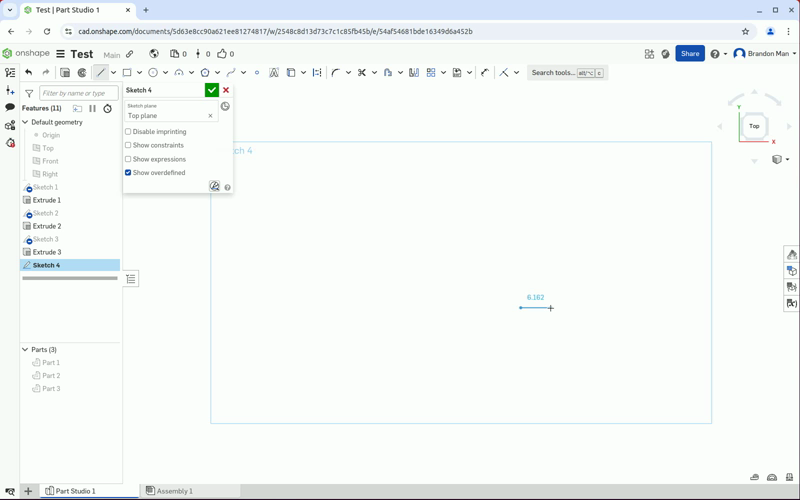
mouse_move(549, 307)
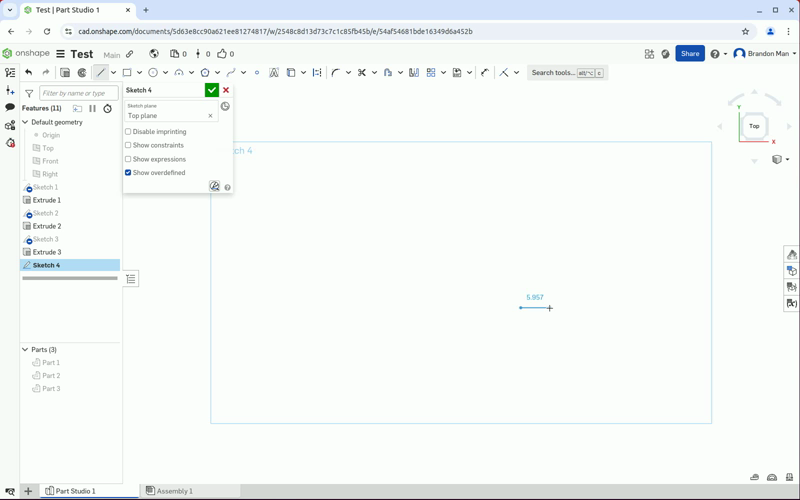
click(549, 307)
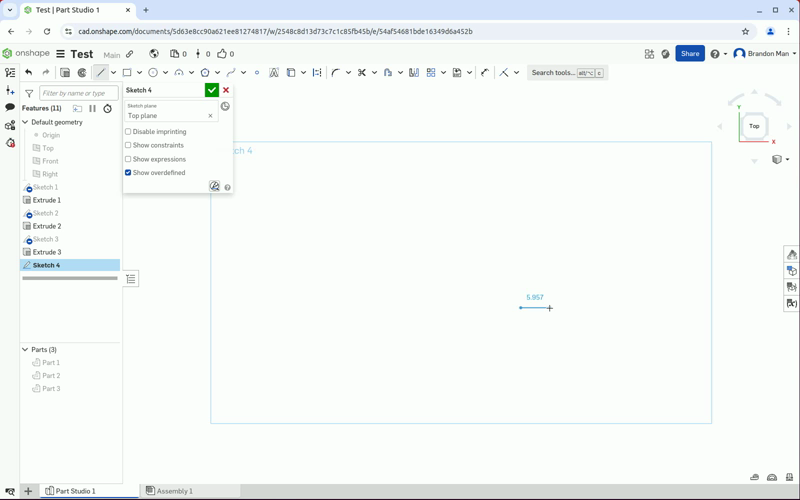
key_up(shift)
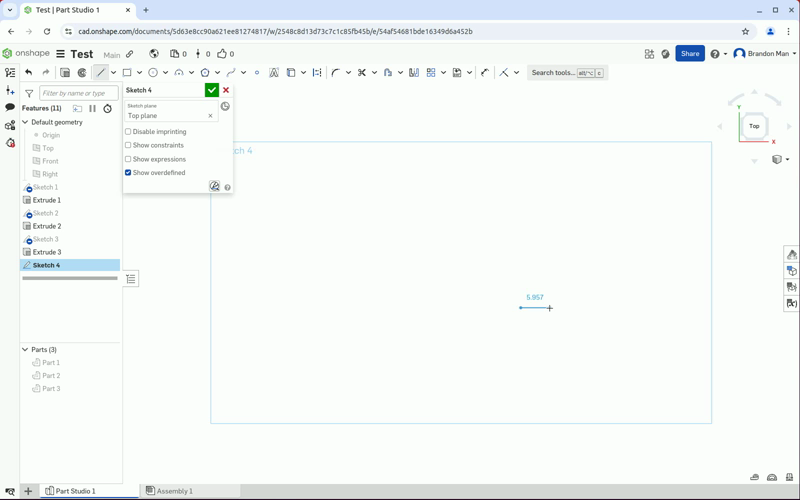
key_down(shift)
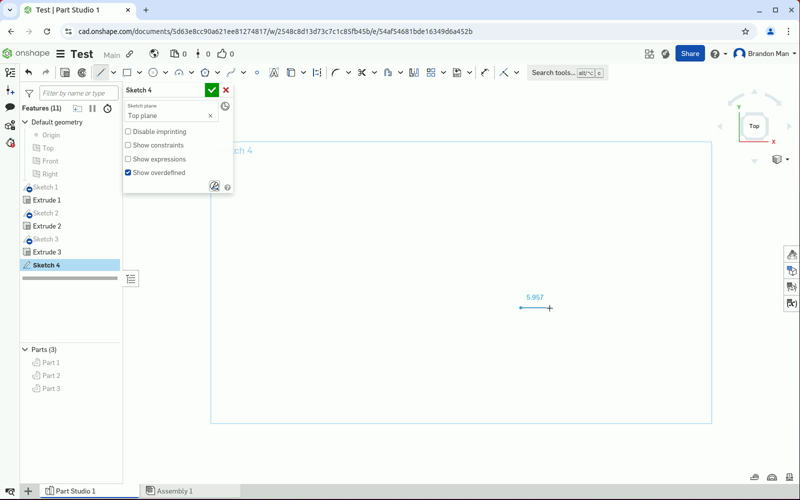
mouse_move(579, 307)
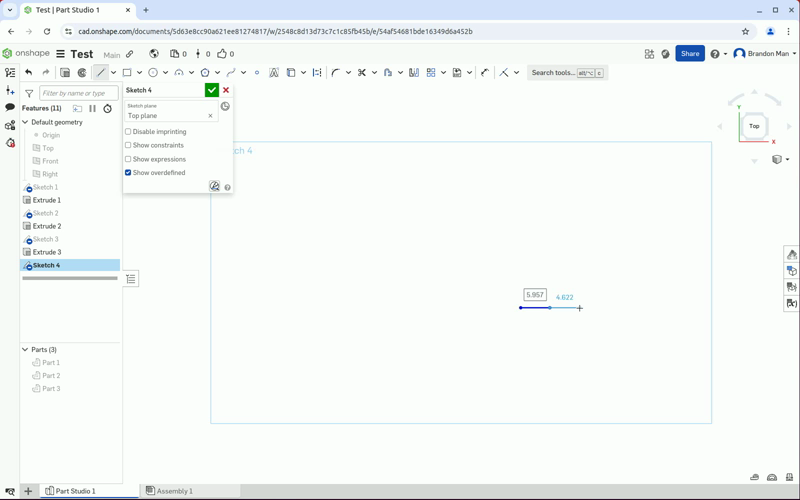
mouse_move(549, 278)
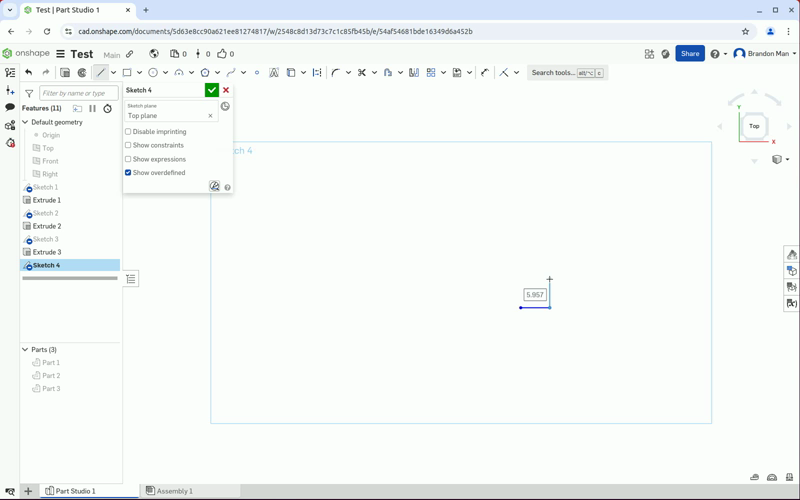
click(549, 278)
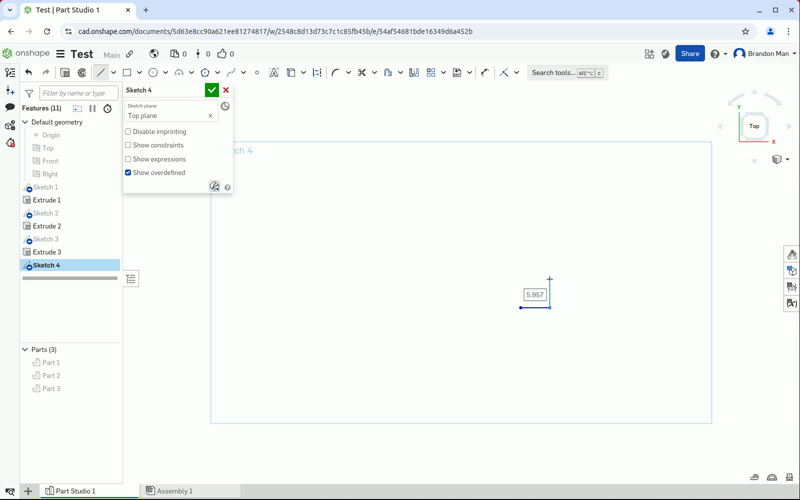
key_up(shift)
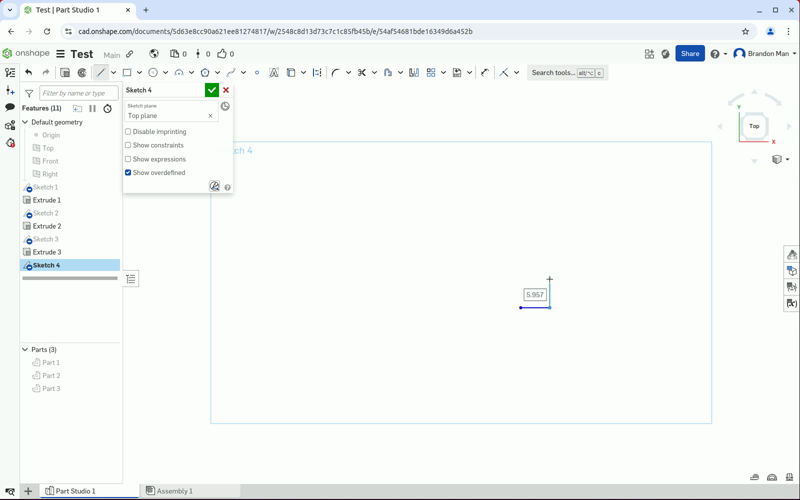
key_down(shift)
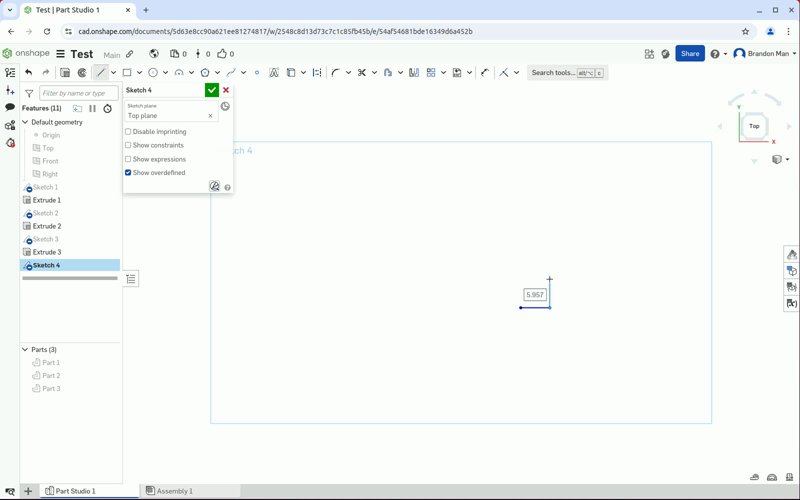
mouse_move(579, 278)
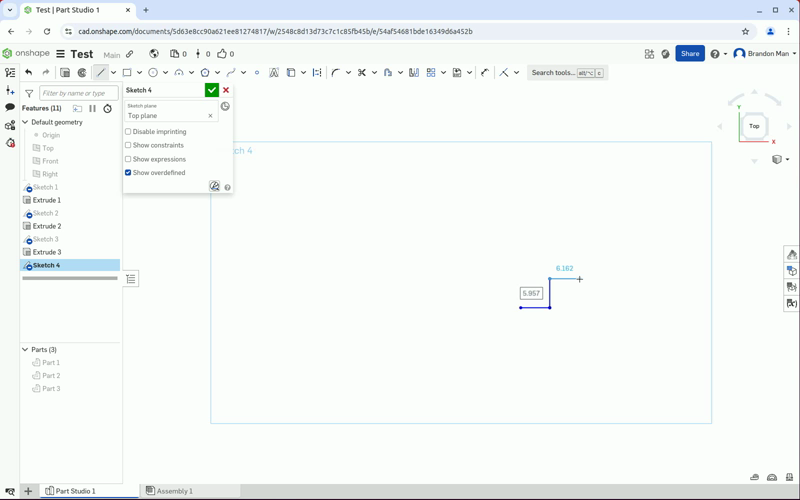
mouse_move(520, 278)
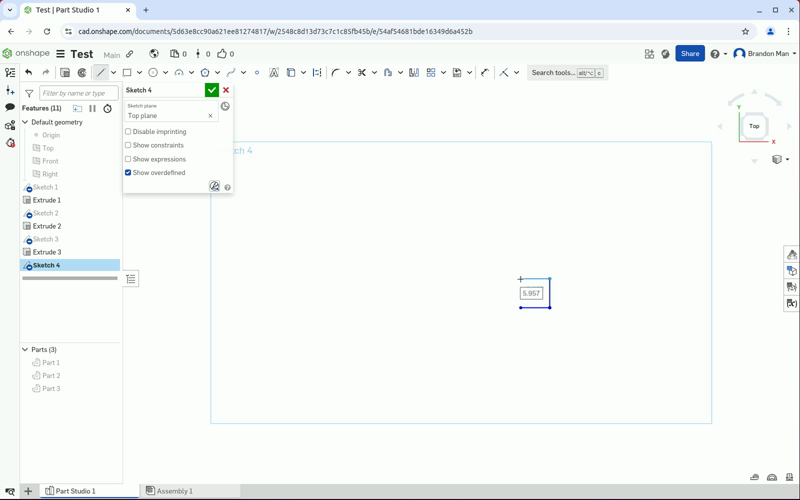
click(520, 278)
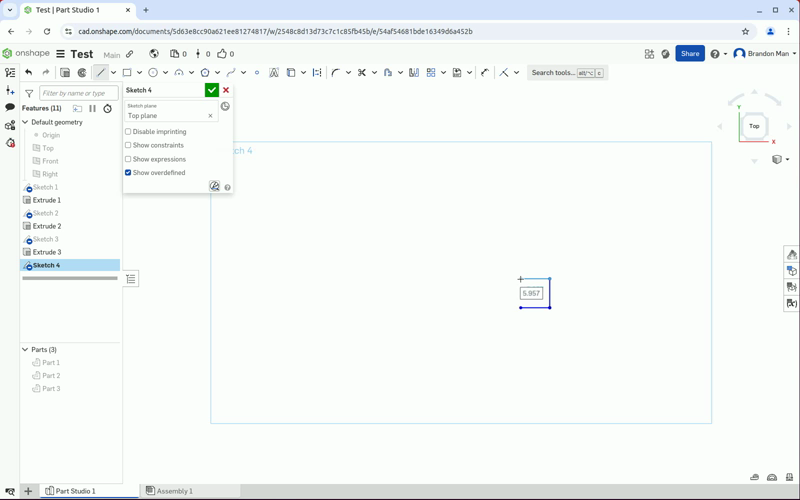
key_up(shift)
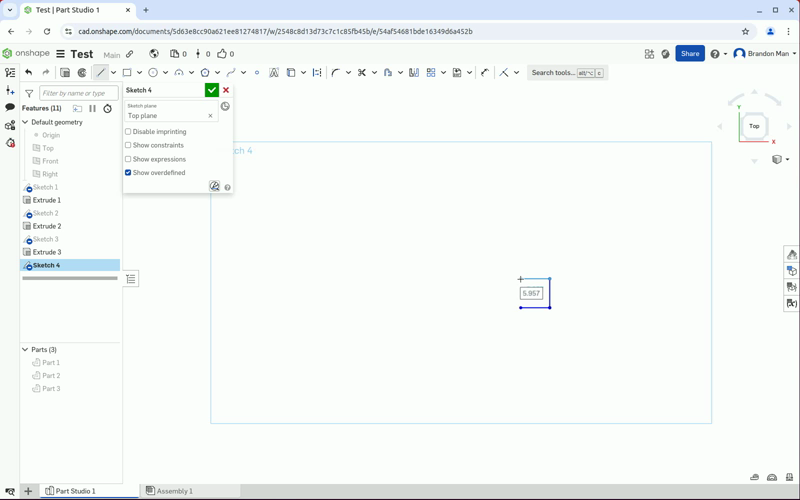
mouse_move(550, 278)
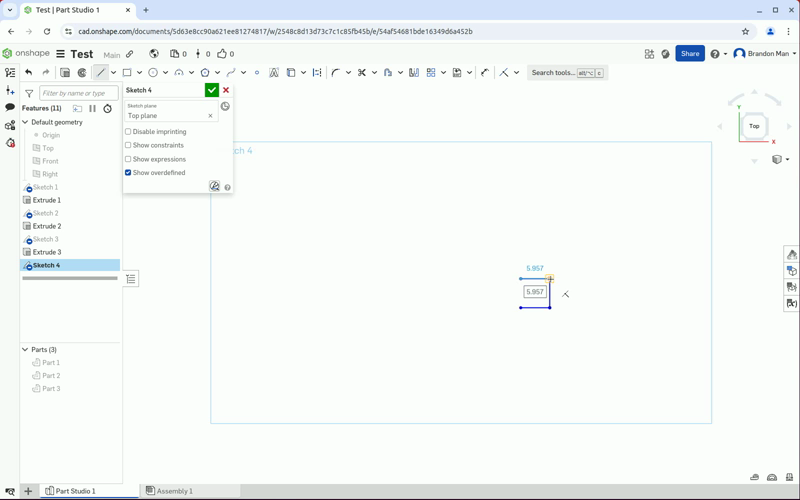
key_down(shift)
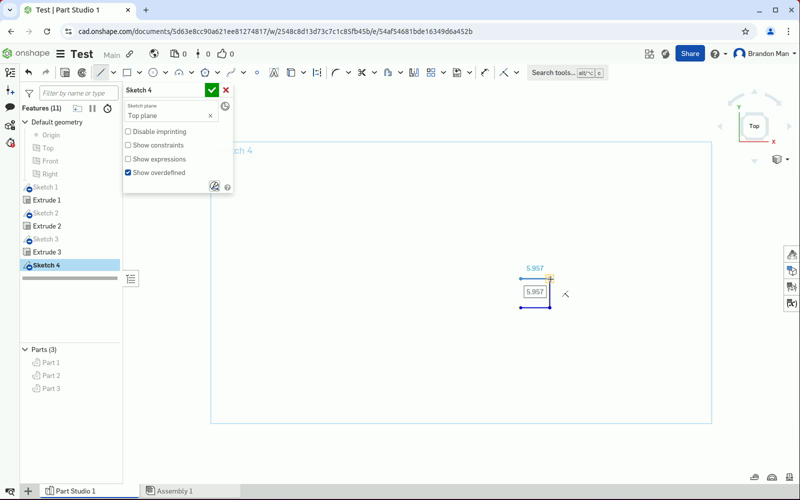
mouse_move(520, 307)
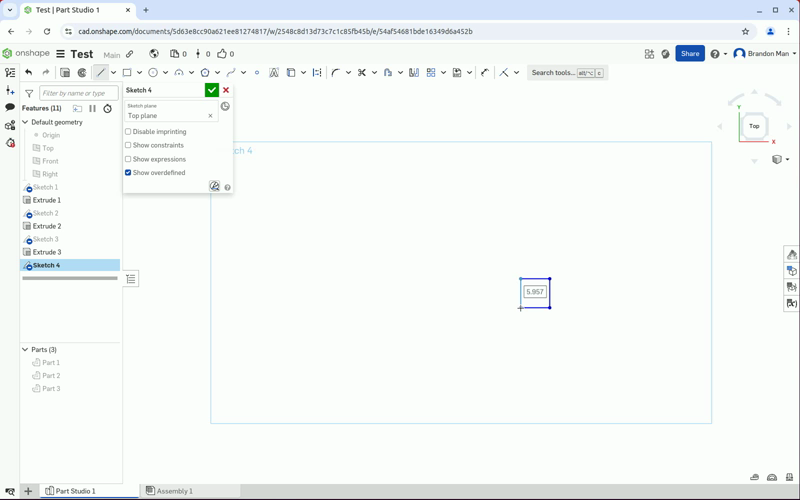
key_up(shift)
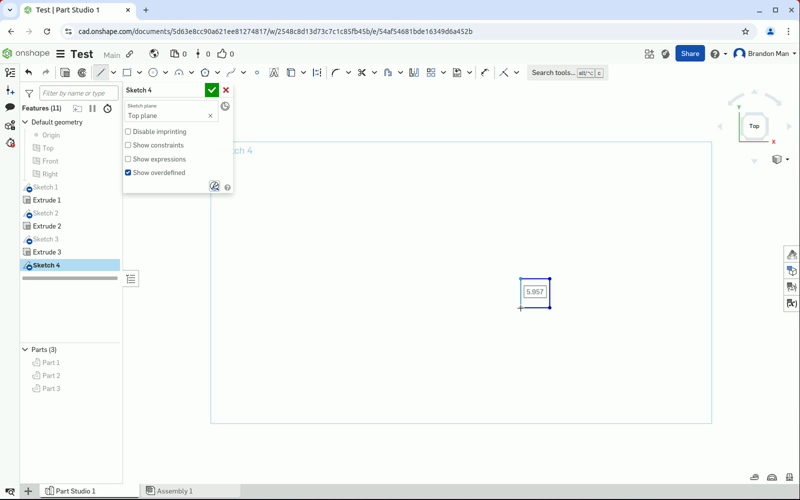
click(520, 307)
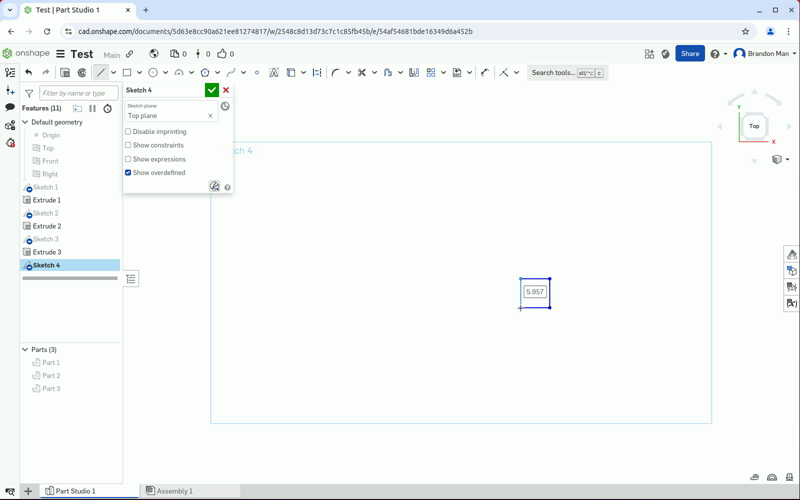
key(esc)
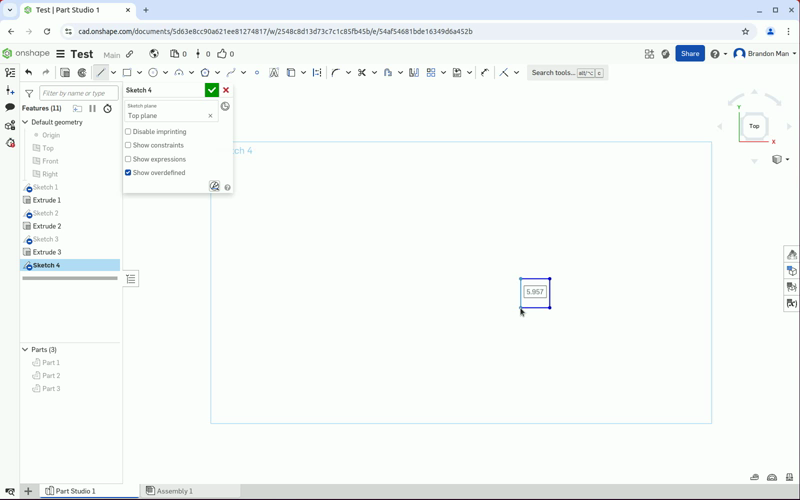
key(c)
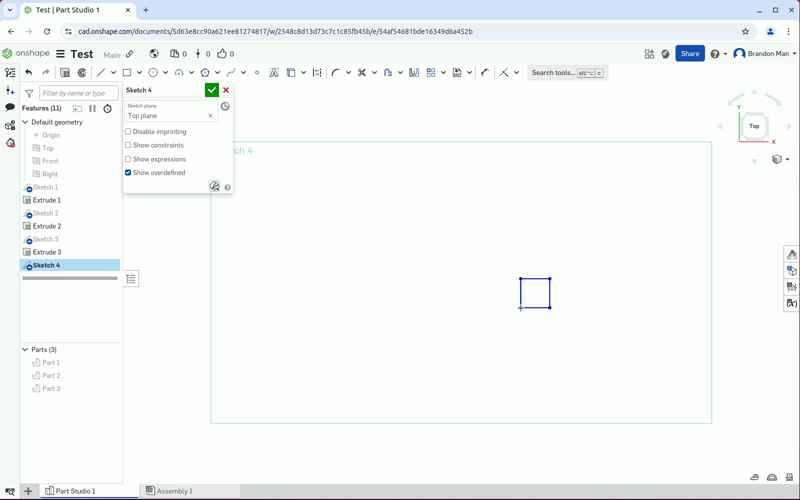
key_down(shift)
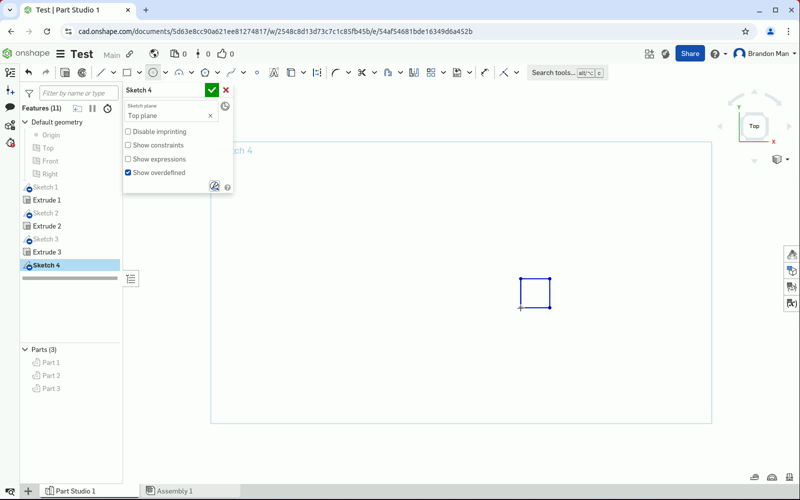
mouse_move(530, 287)
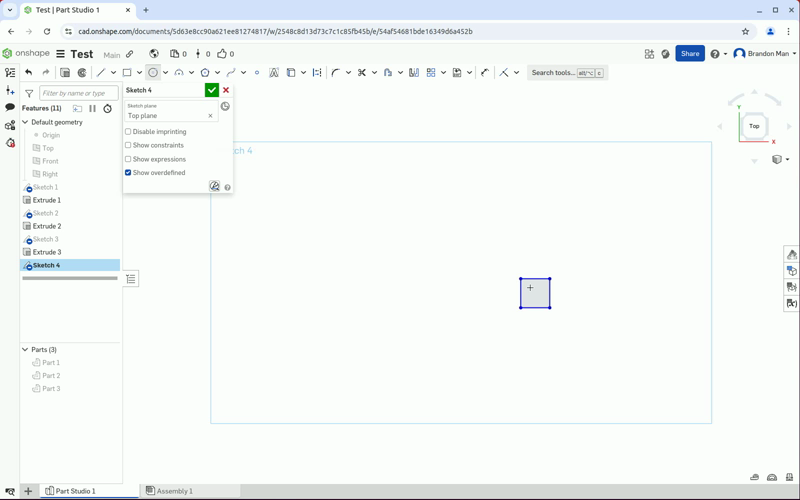
click(530, 287)
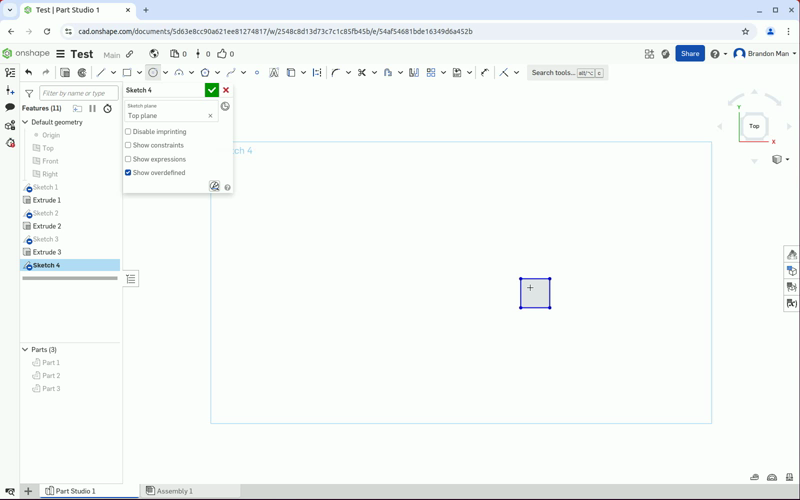
key_up(shift)
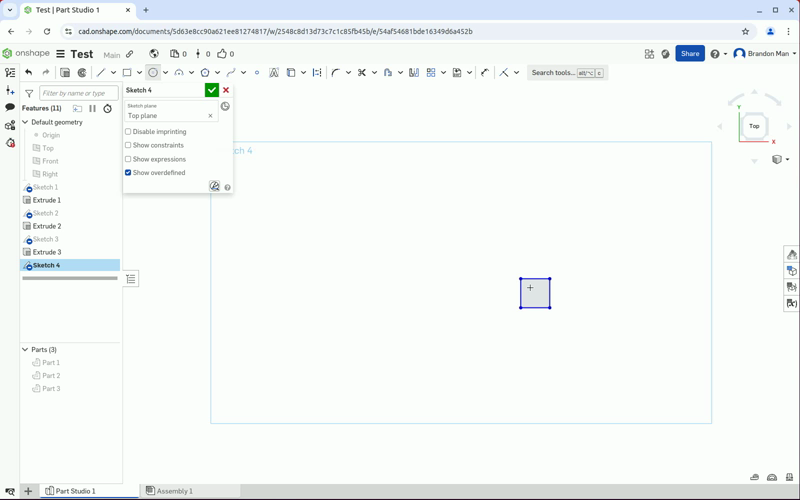
mouse_move(533, 287)
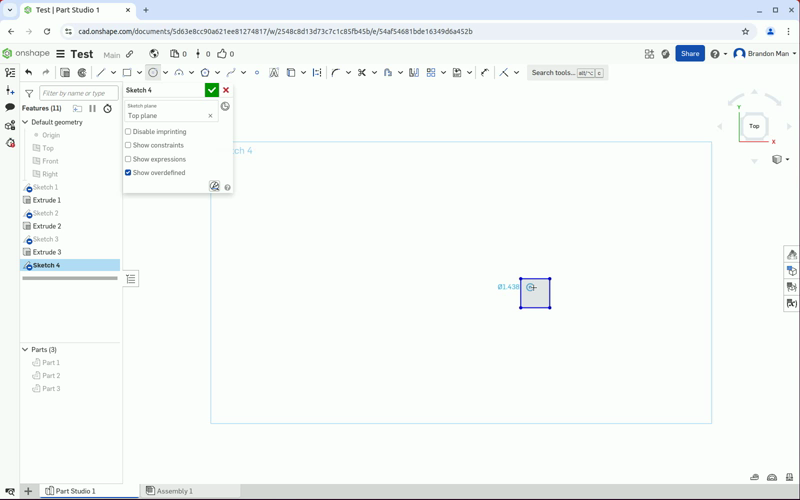
click(533, 287)
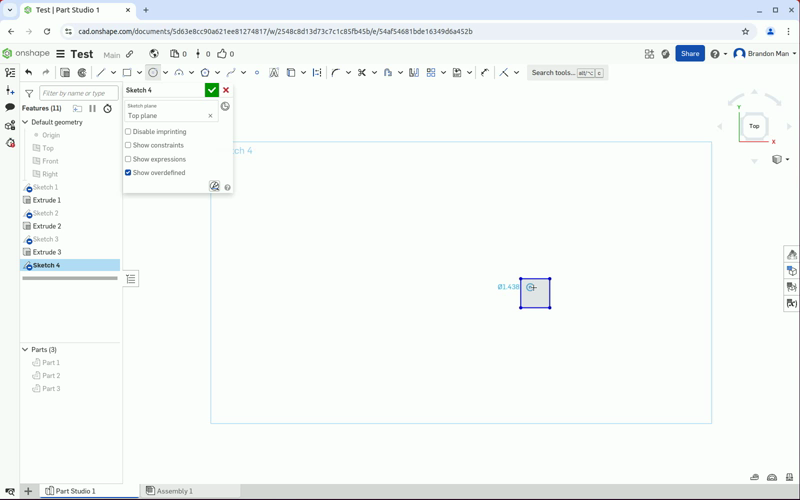
key(esc)
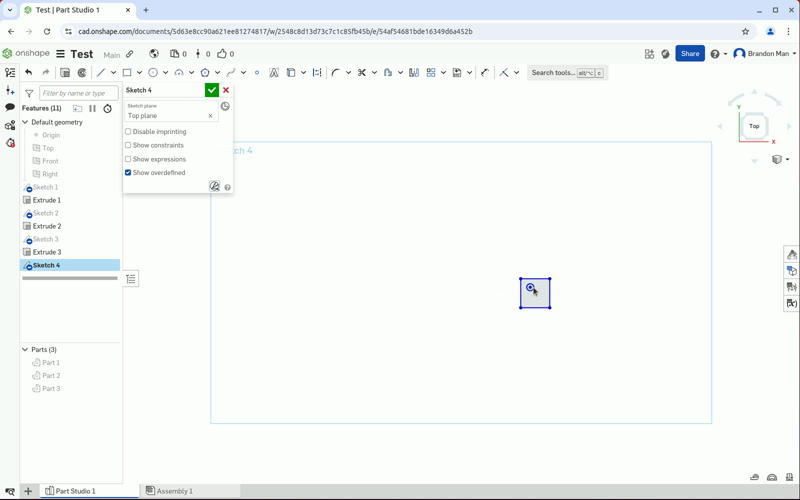
mouse_move(530, 299)
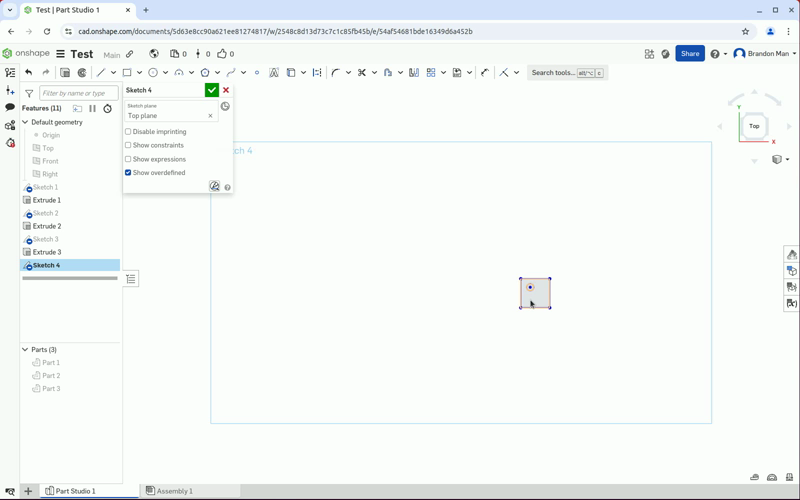
scroll(6)
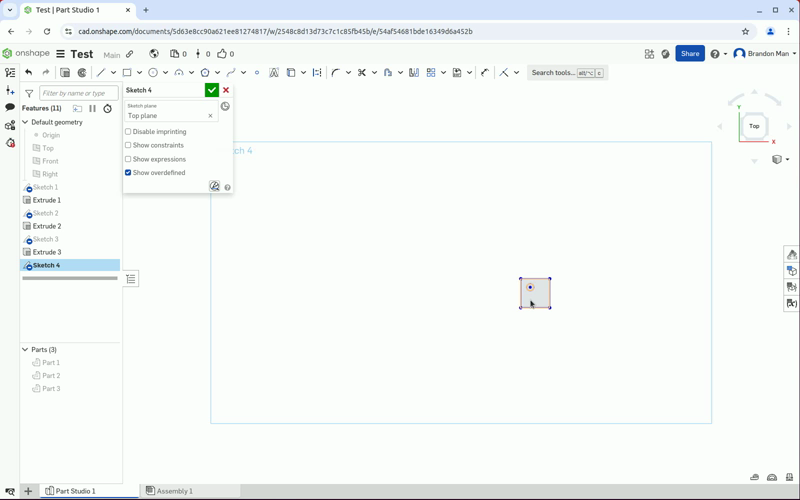
scroll(6)
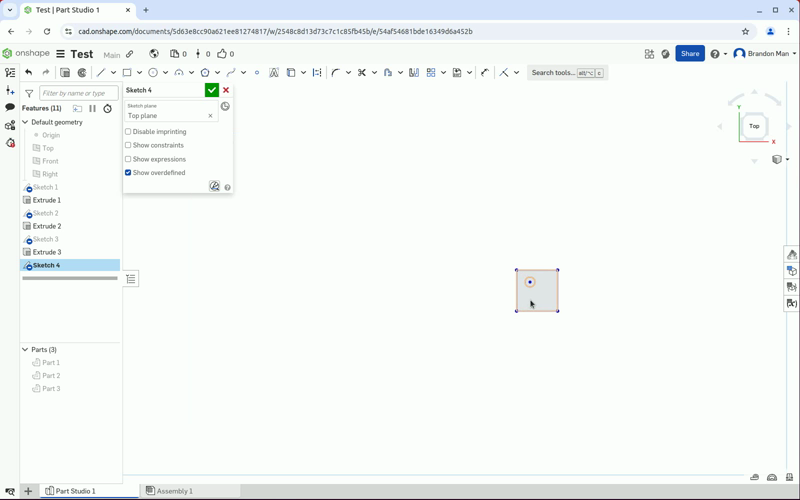
scroll(6)
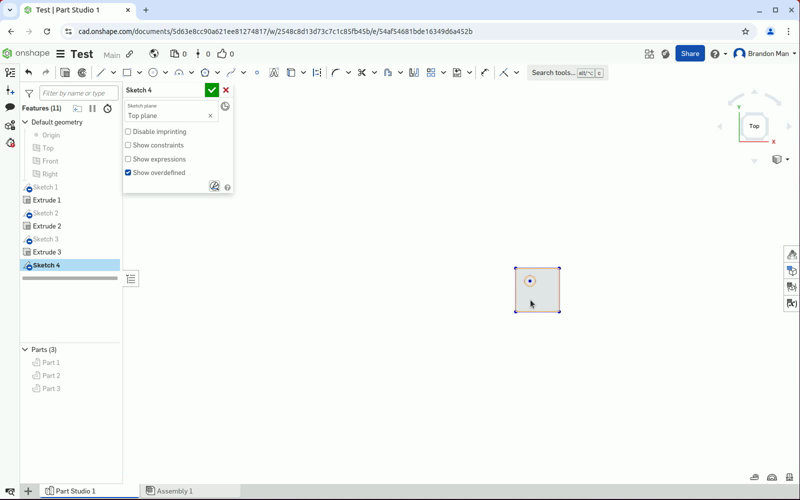
scroll(6)
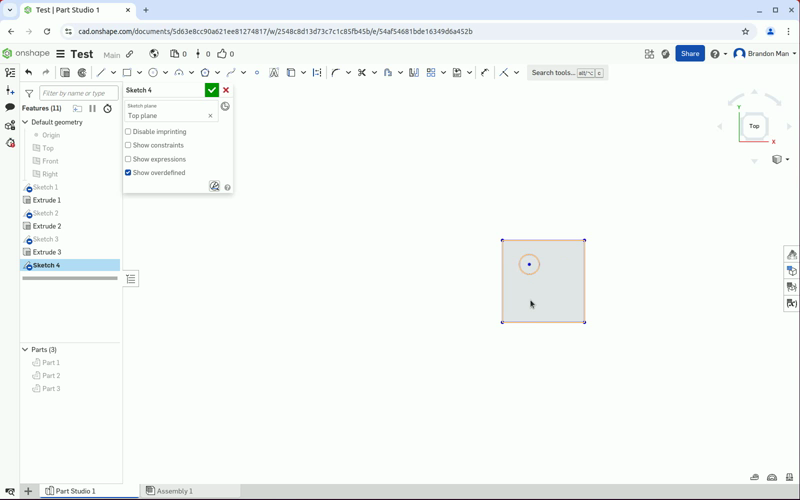
scroll(6)
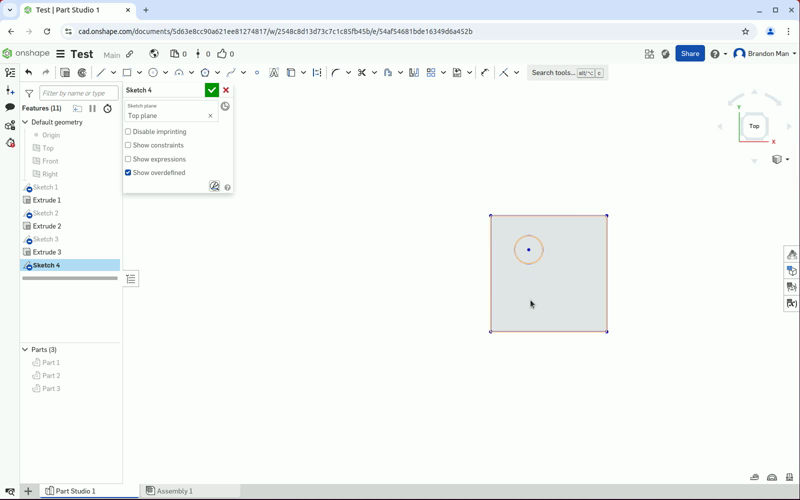
scroll(6)
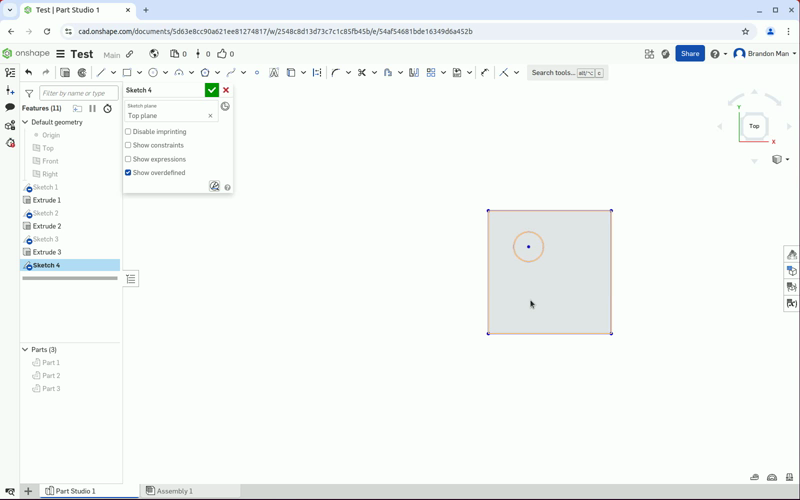
scroll(6)
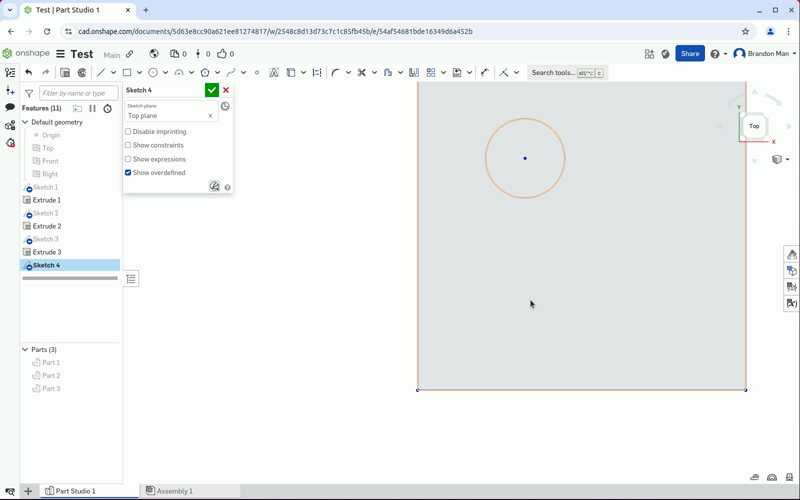
click(530, 299)
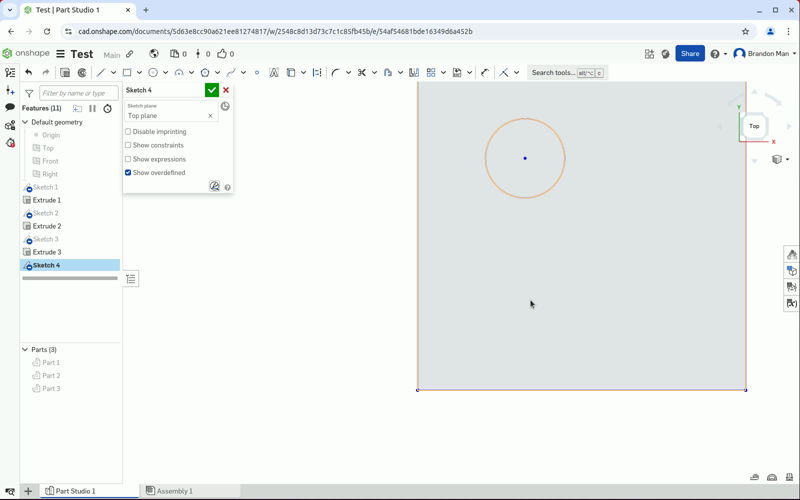
scroll(-6)
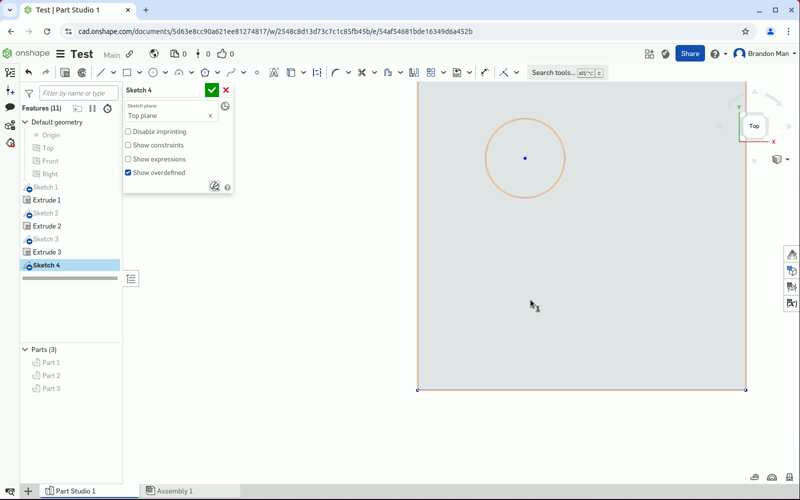
scroll(-6)
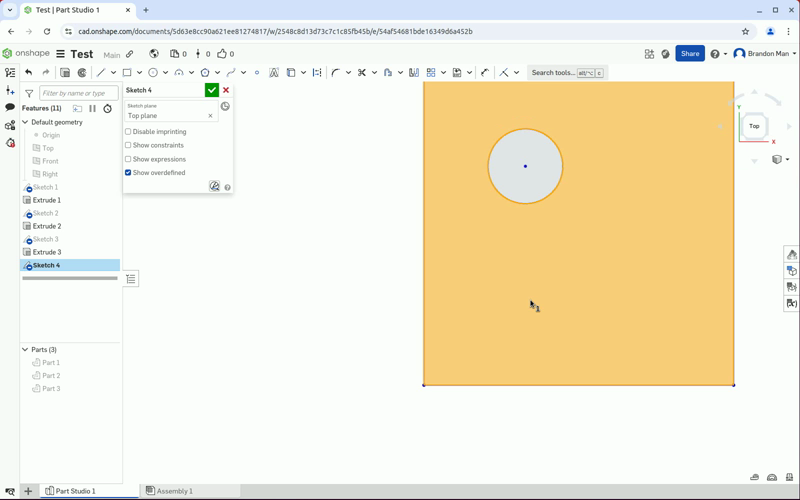
scroll(-6)
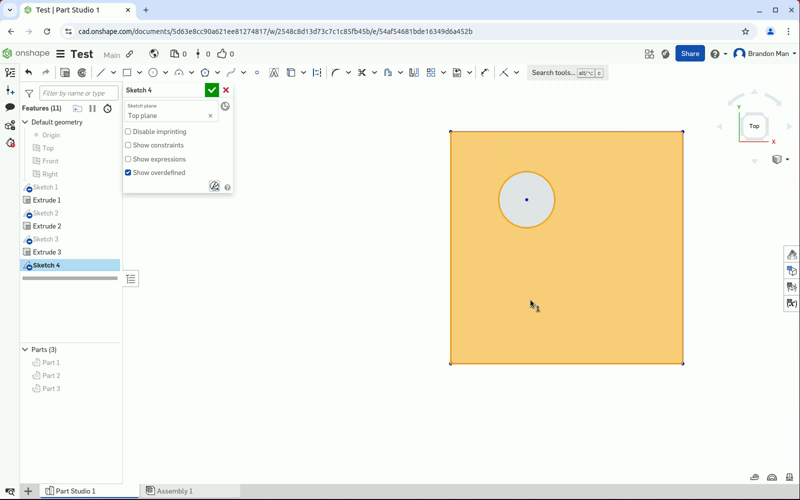
scroll(-6)
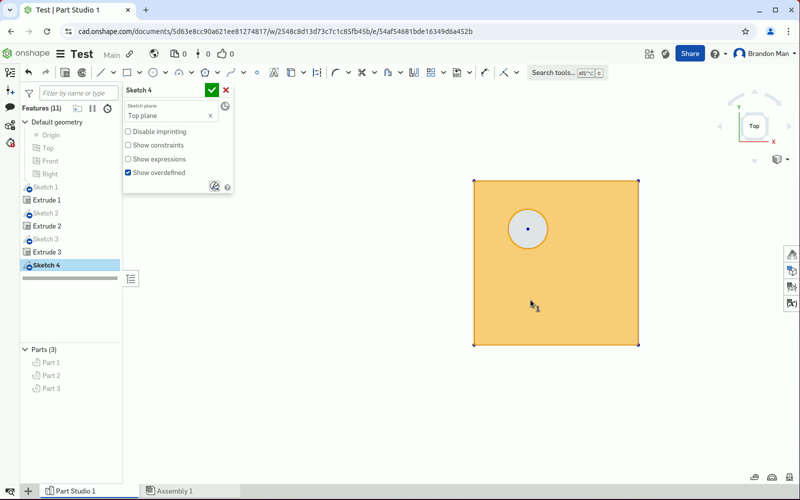
scroll(-6)
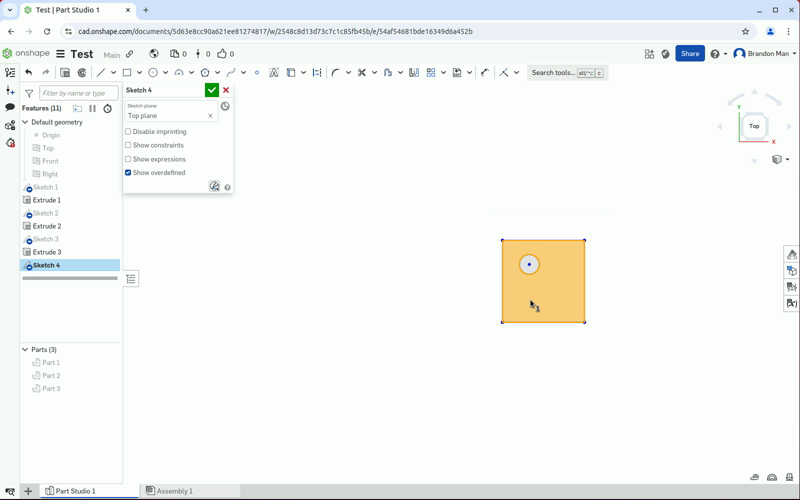
scroll(-6)
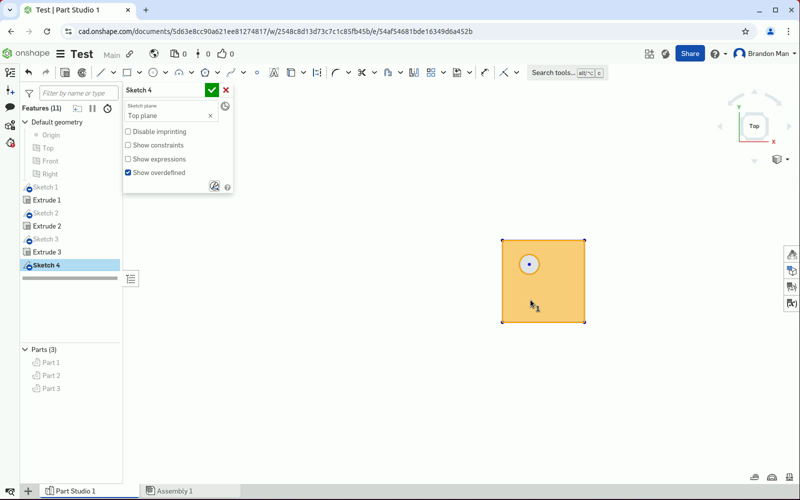
scroll(-6)
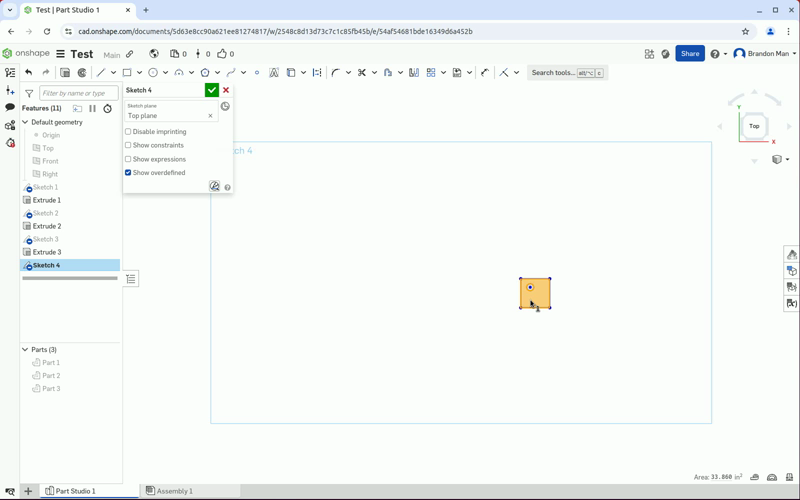
mouse_move(73, 352)
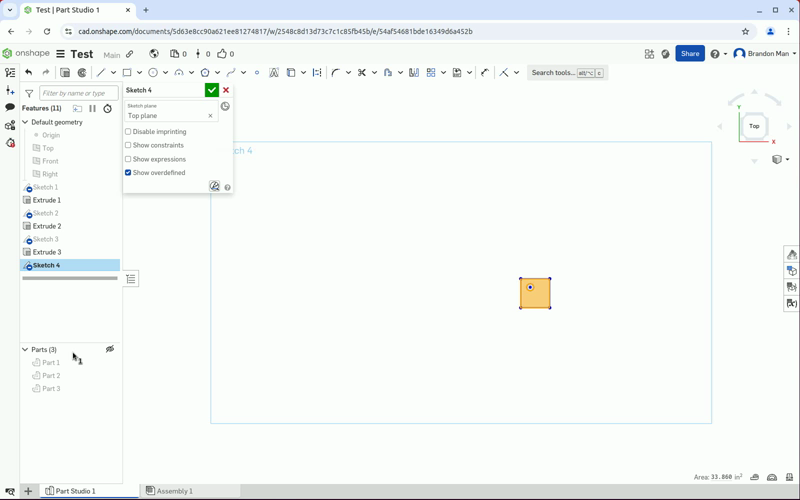
key(shift+y)
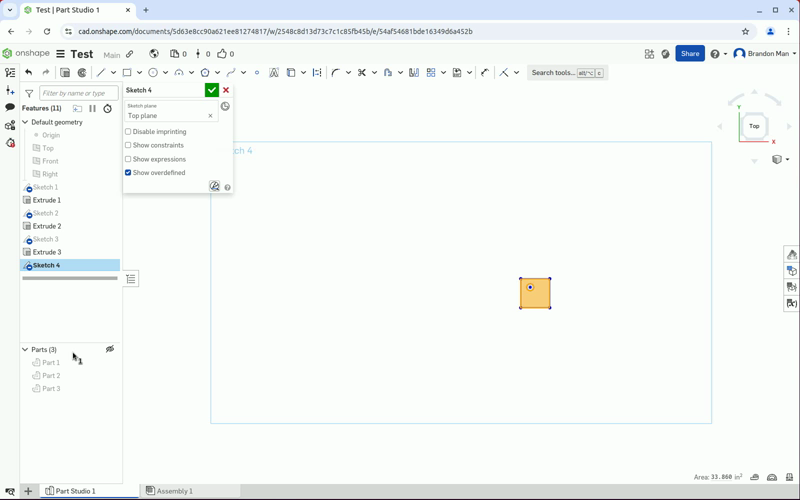
key(shift+e)
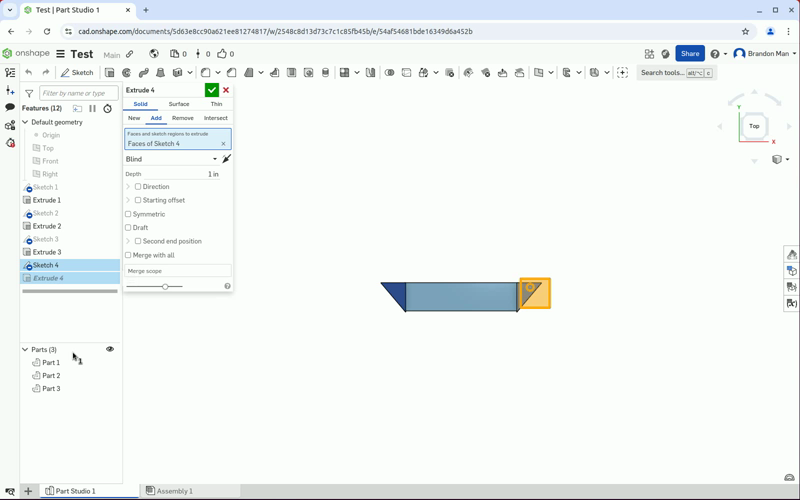
mouse_move(143, 106)
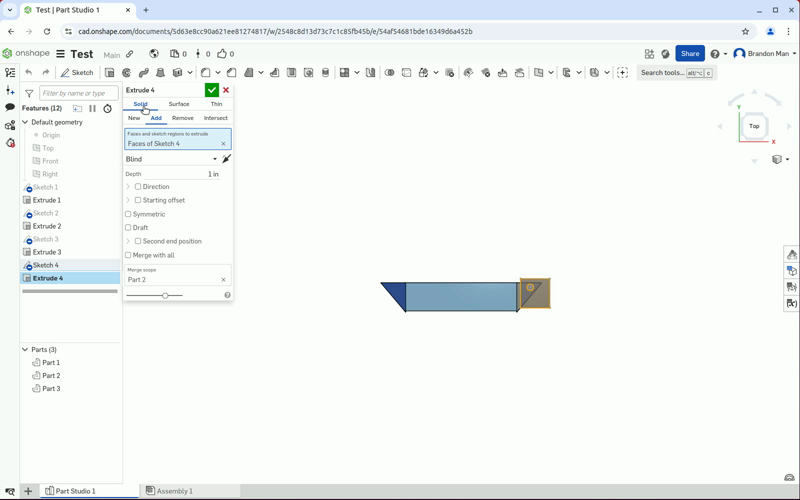
click(143, 106)
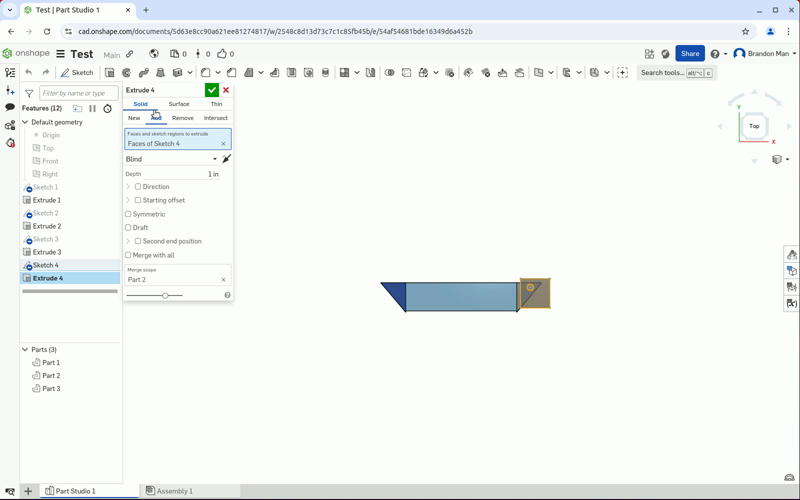
mouse_move(186, 120)
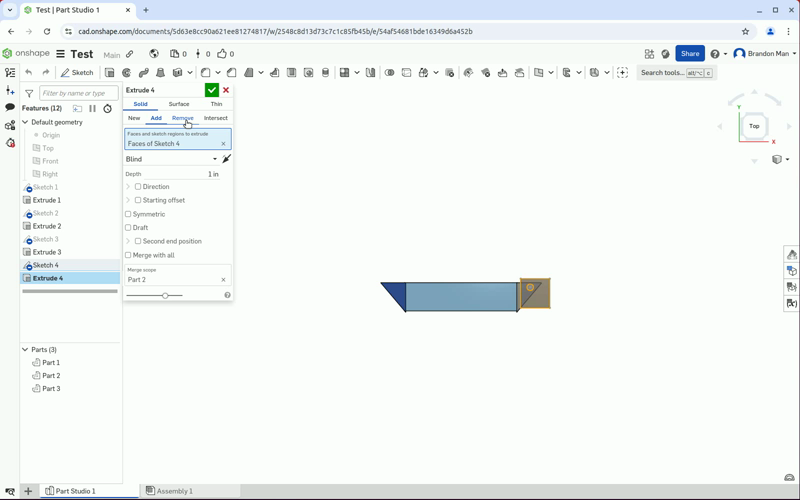
click(186, 120)
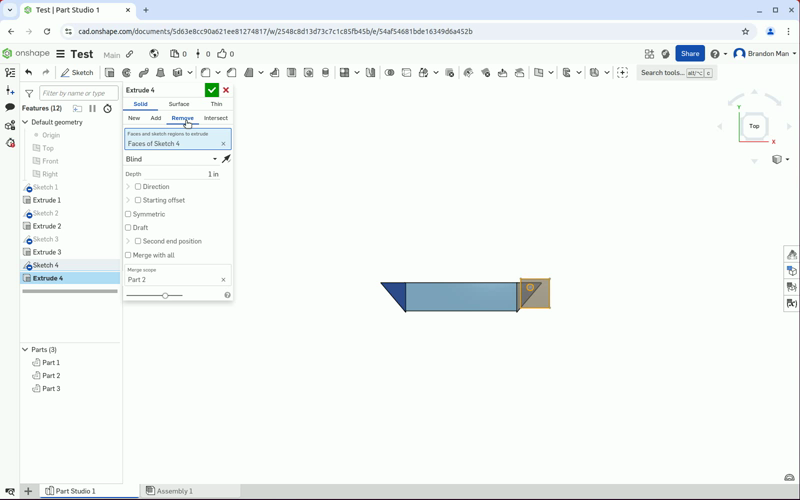
key(tab, 4)
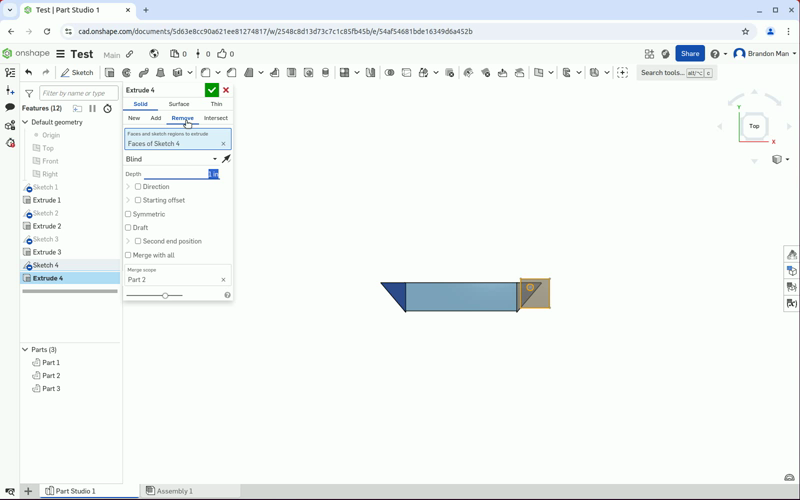
text(34.662)
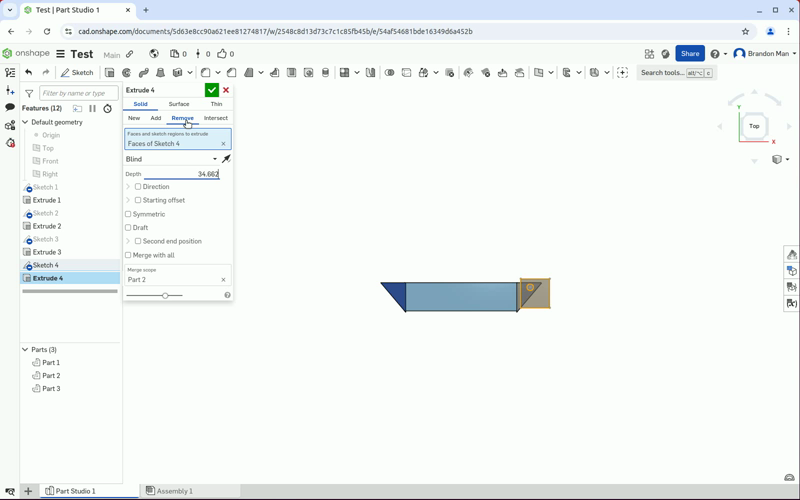
key(tab, 3)
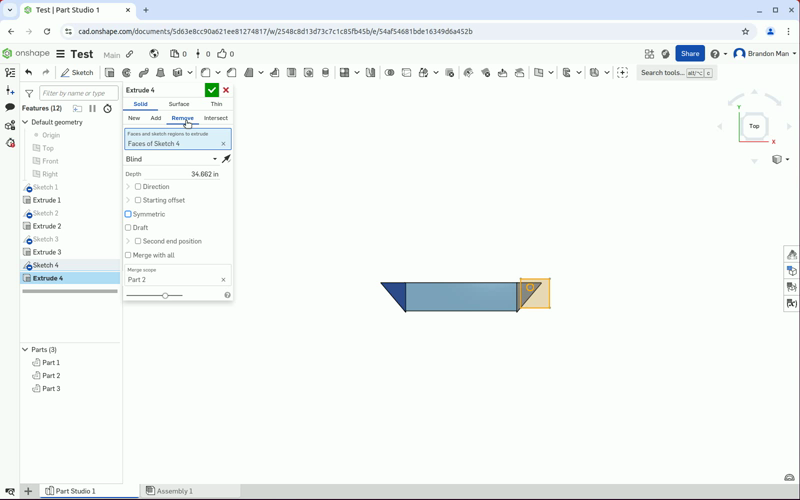
key(space)
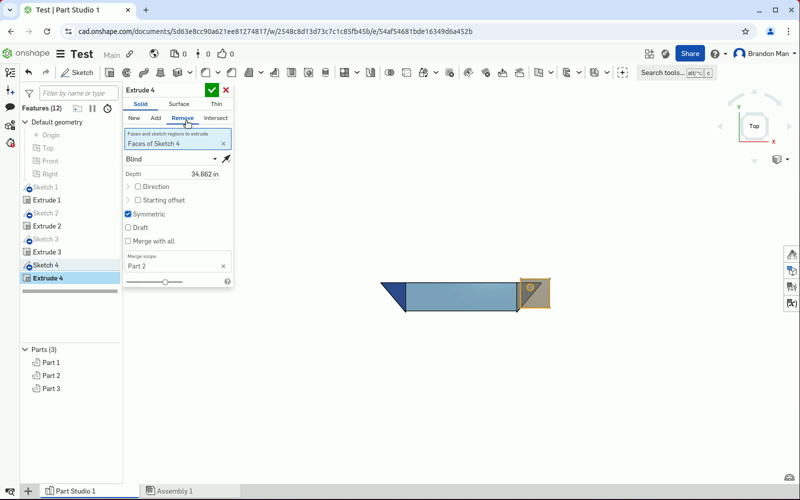
key(tab, 2)
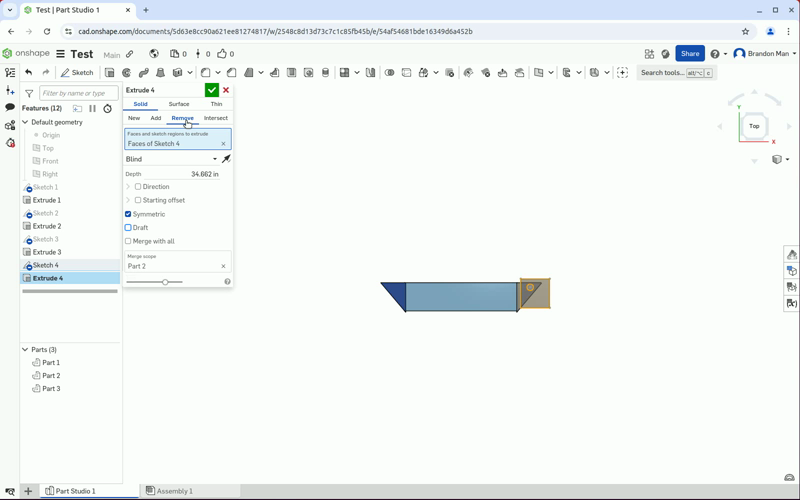
key(space)
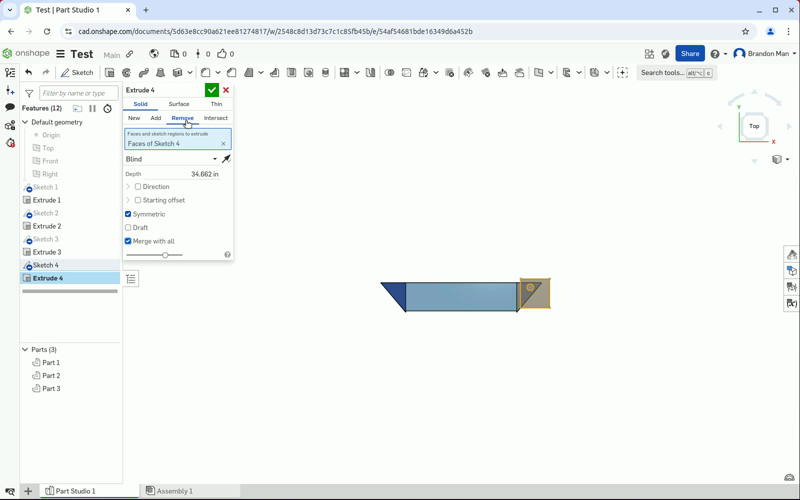
key(enter)
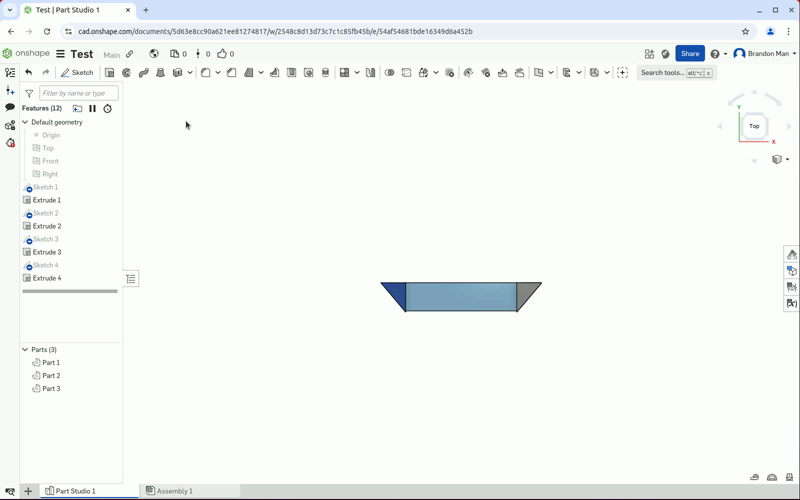
key(shift+h)
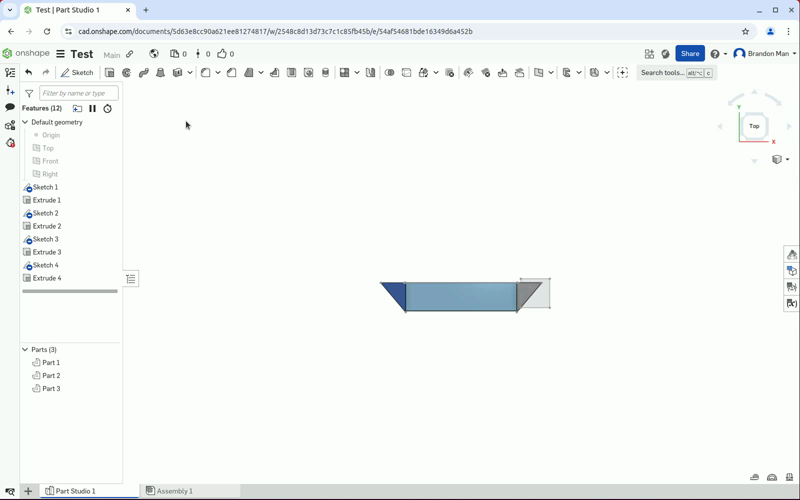
key(shift+h)
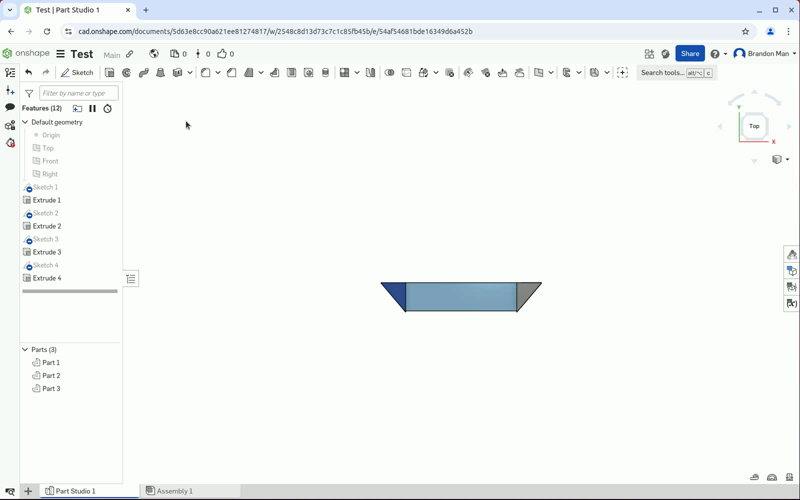
mouse_move(73, 189)
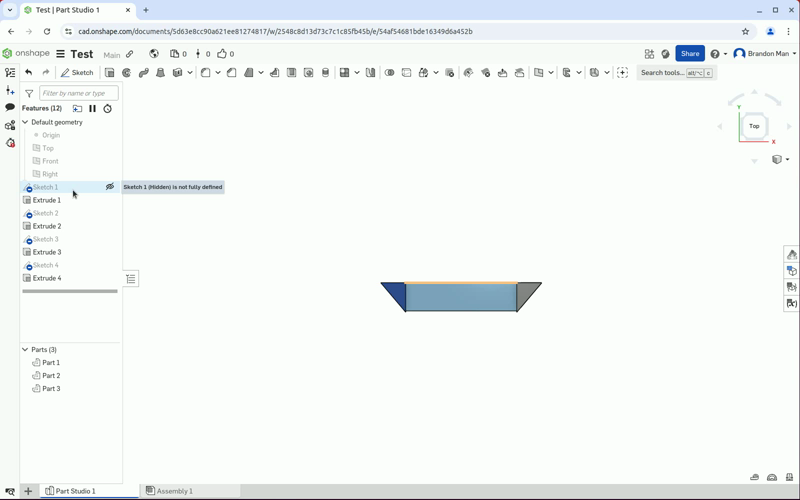
click(73, 189)
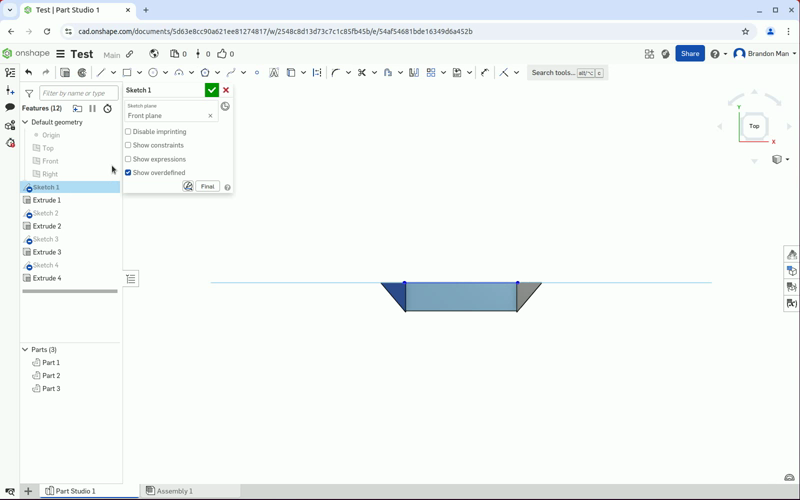
mouse_move(229, 92)
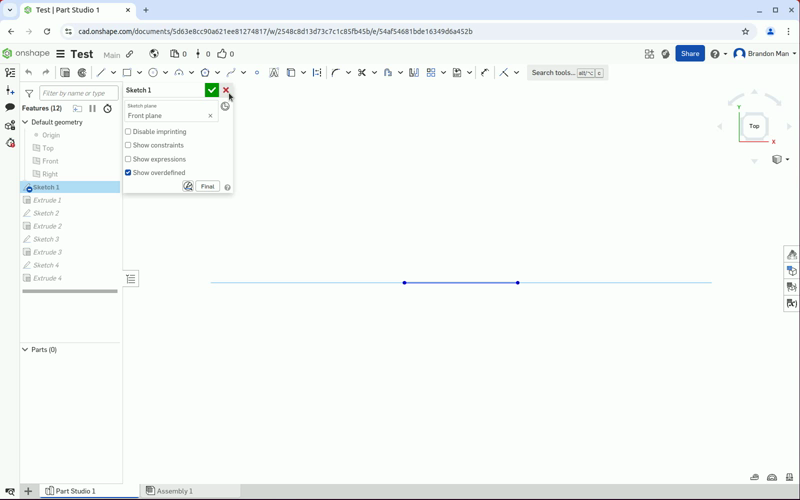
click(229, 92)
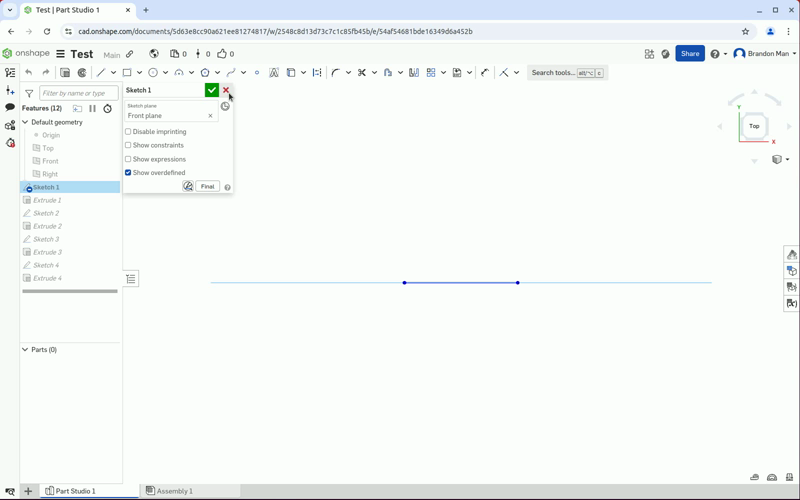
key(shift+s)
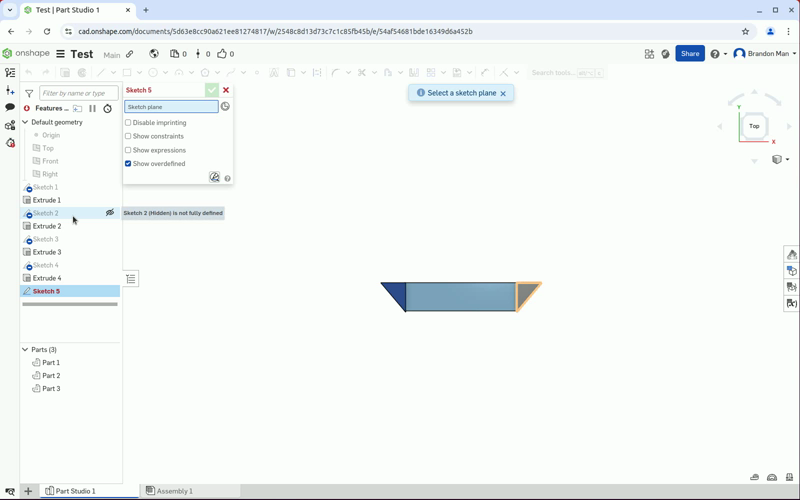
scroll(3)
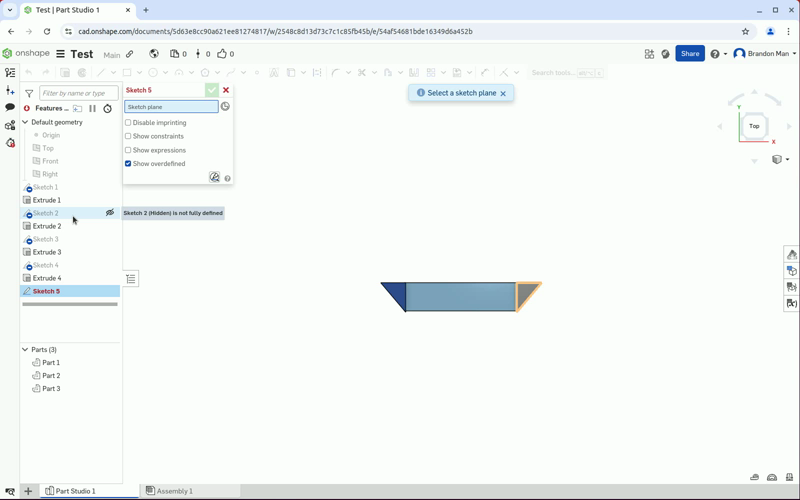
mouse_move(73, 150)
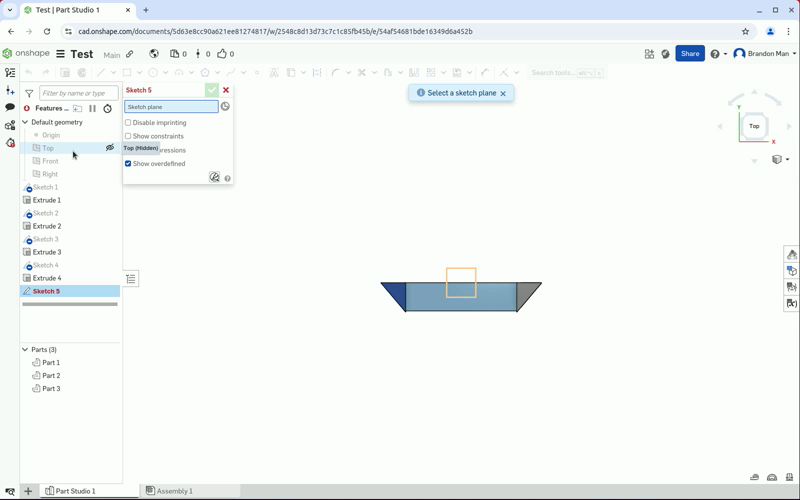
click(73, 150)
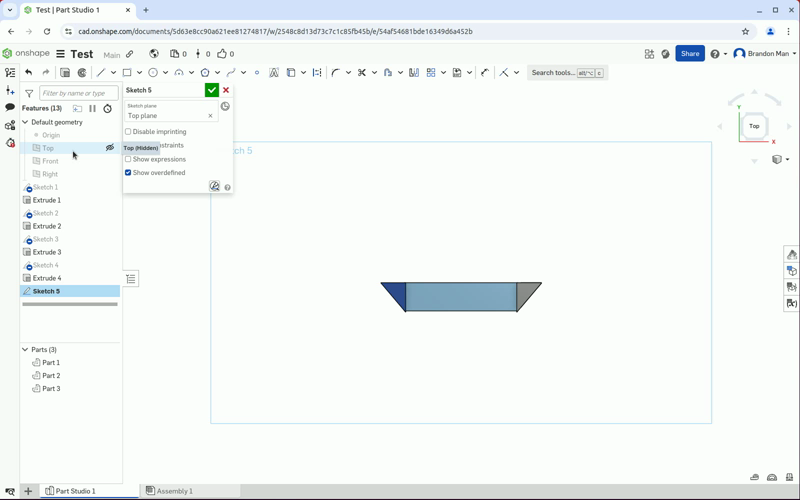
mouse_move(73, 352)
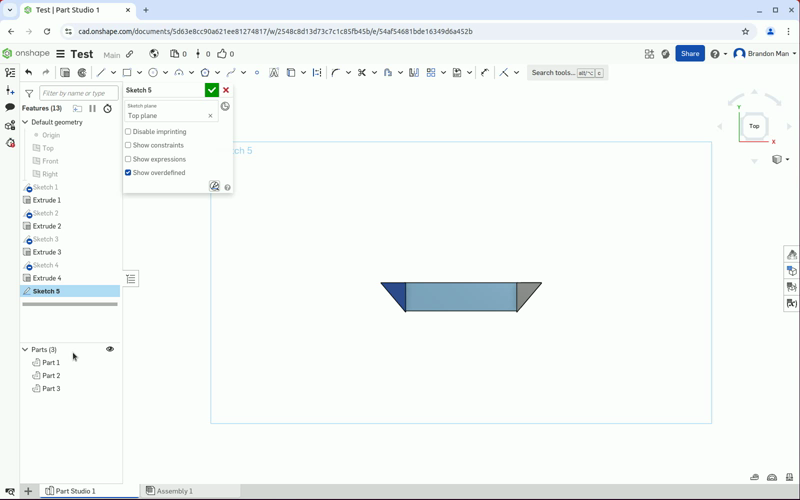
key(y)
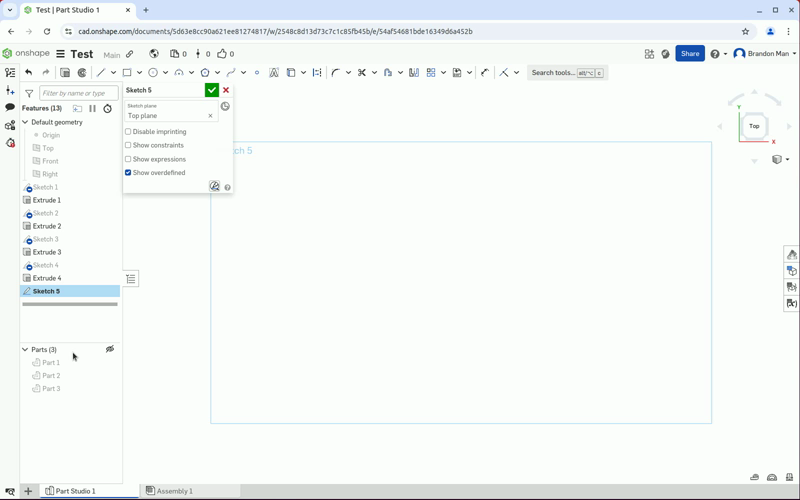
key(l)
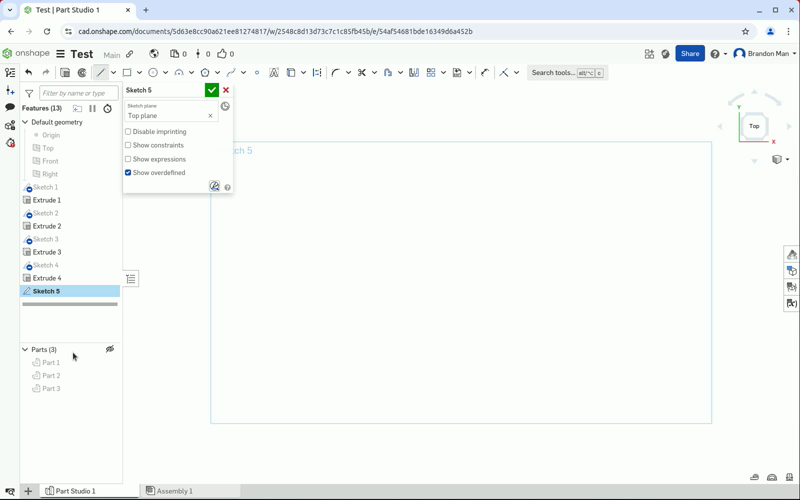
key_down(shift)
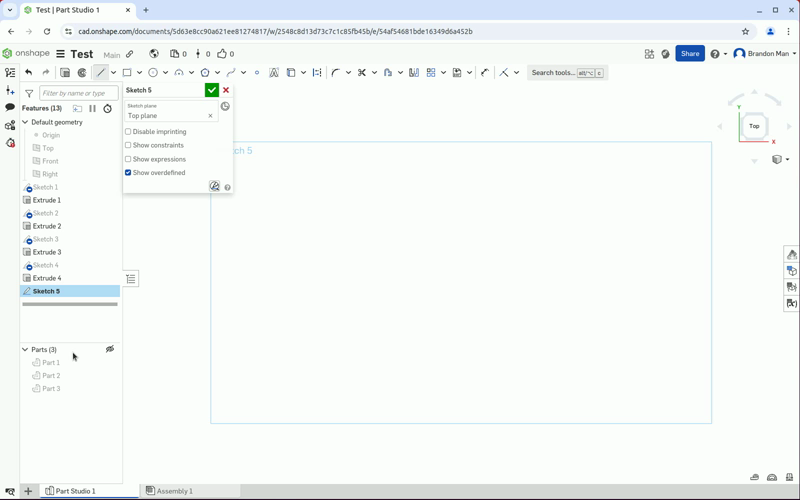
mouse_move(372, 307)
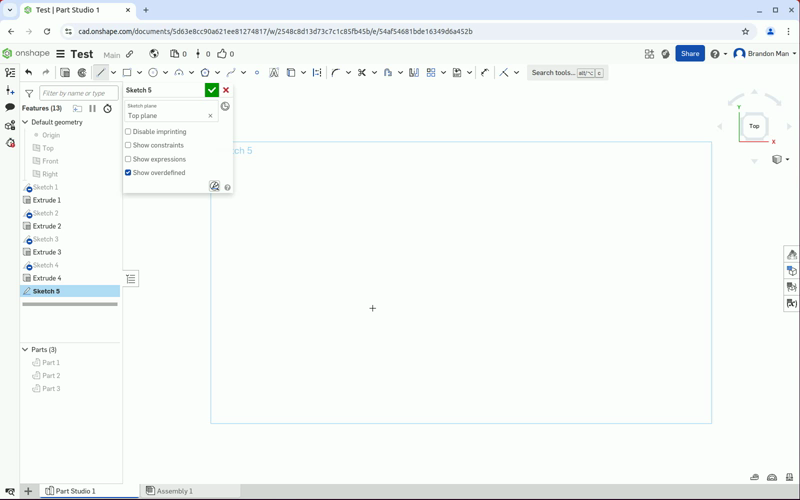
click(372, 307)
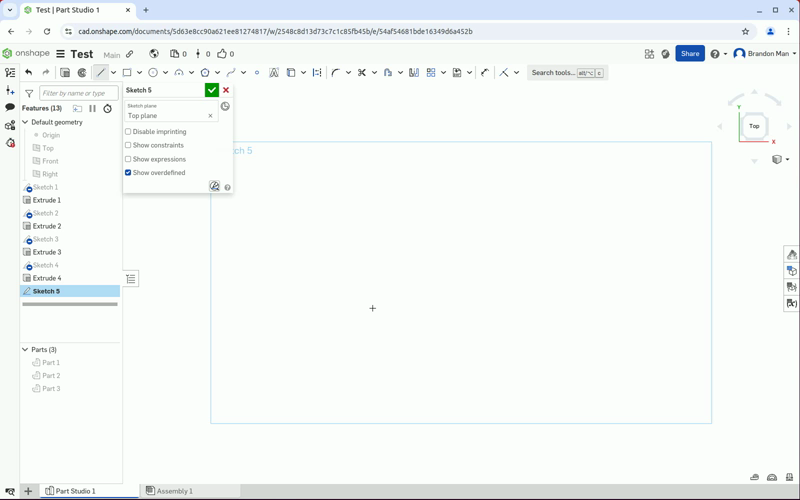
key_up(shift)
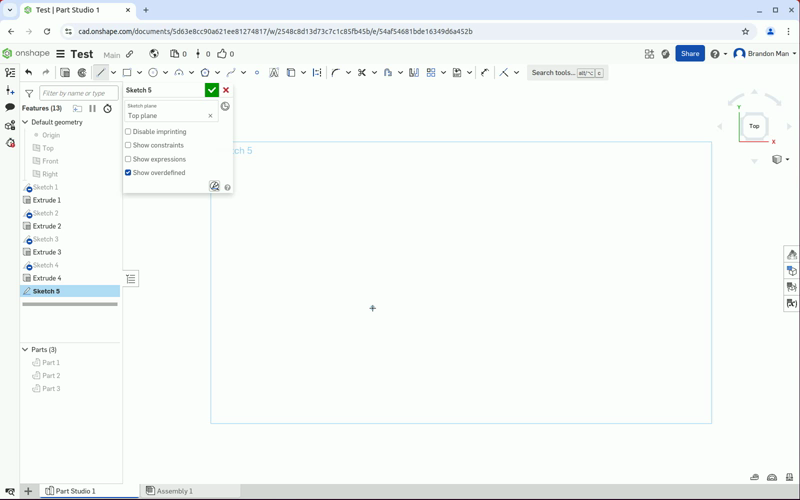
key_down(shift)
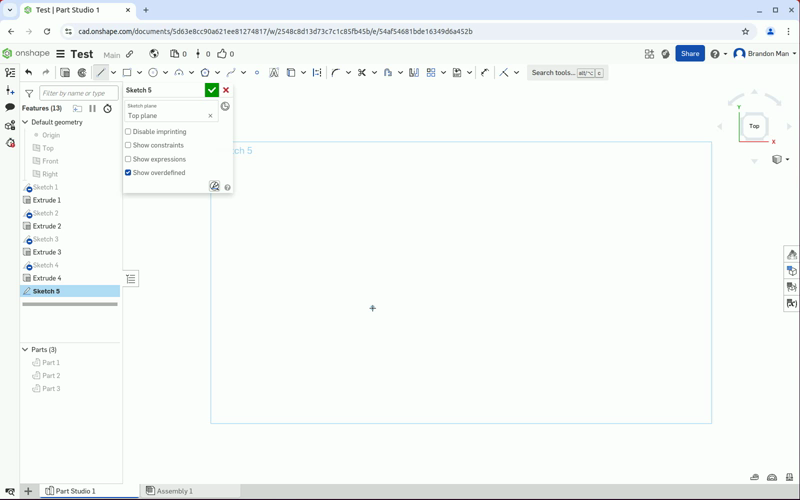
mouse_move(402, 307)
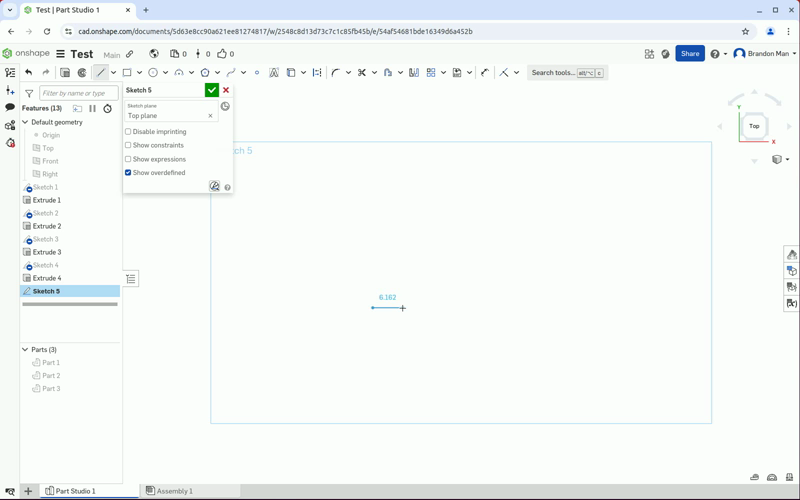
mouse_move(401, 307)
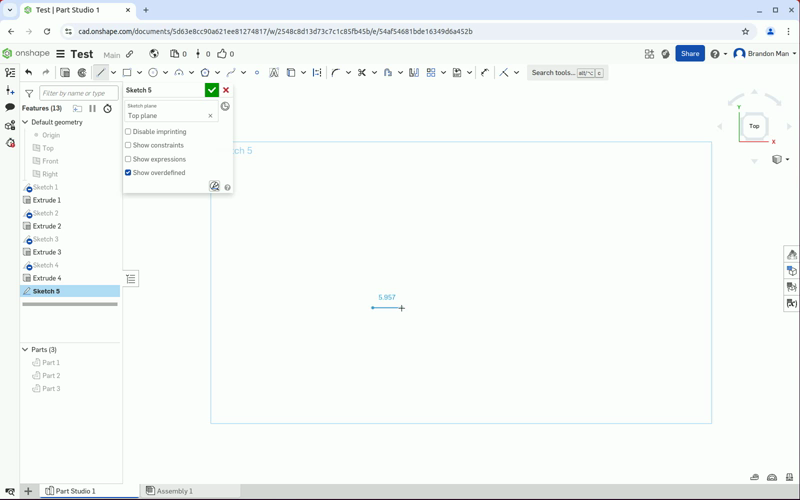
click(401, 307)
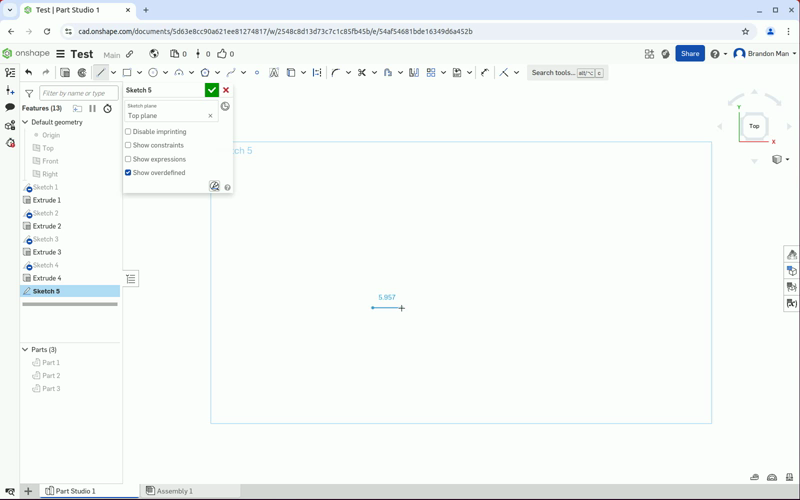
key_up(shift)
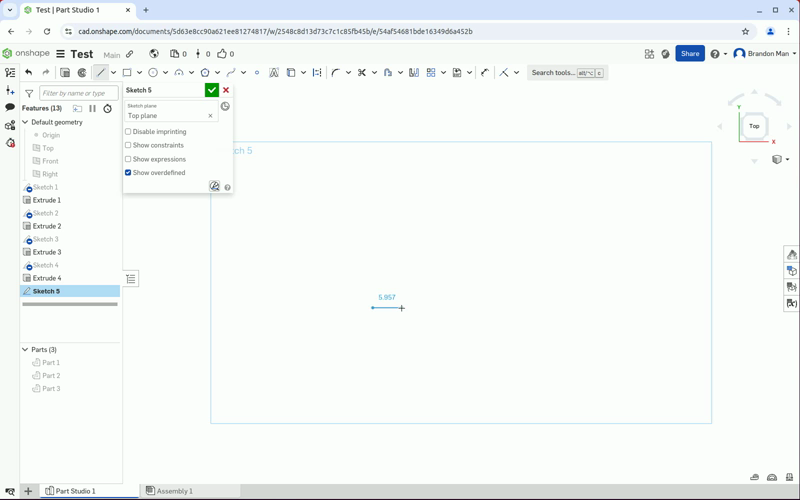
key_down(shift)
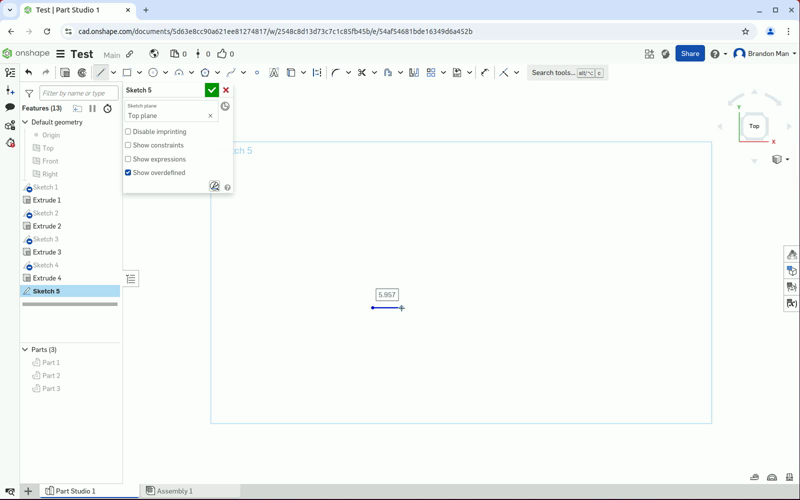
mouse_move(431, 307)
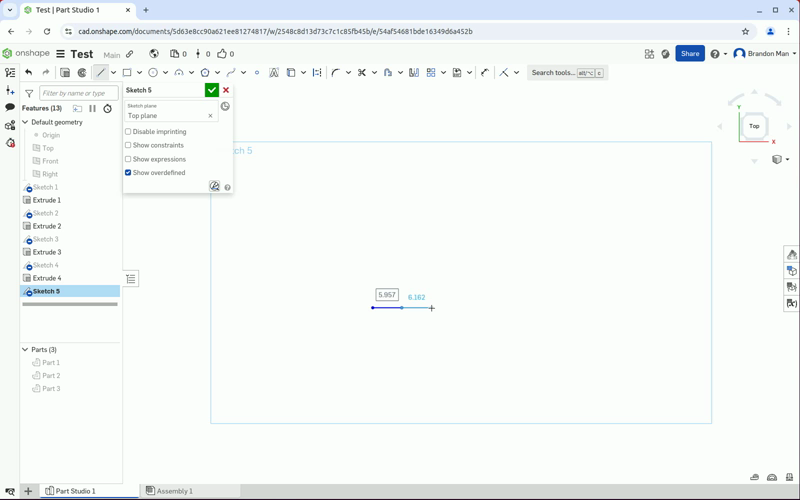
mouse_move(401, 278)
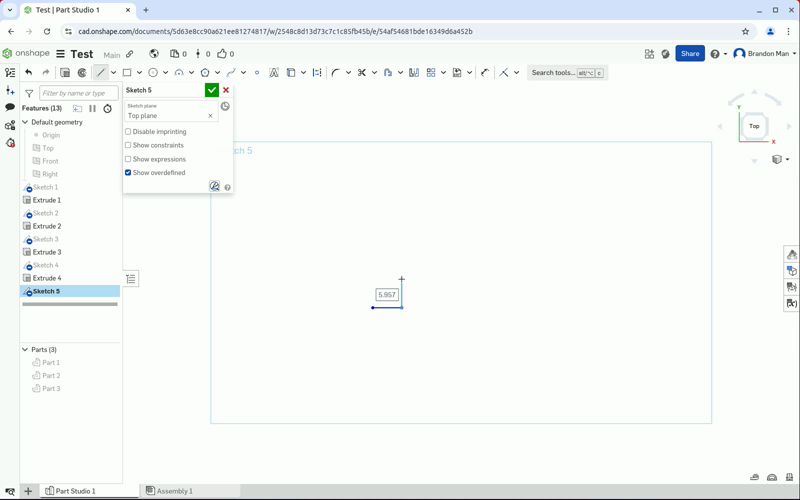
click(401, 278)
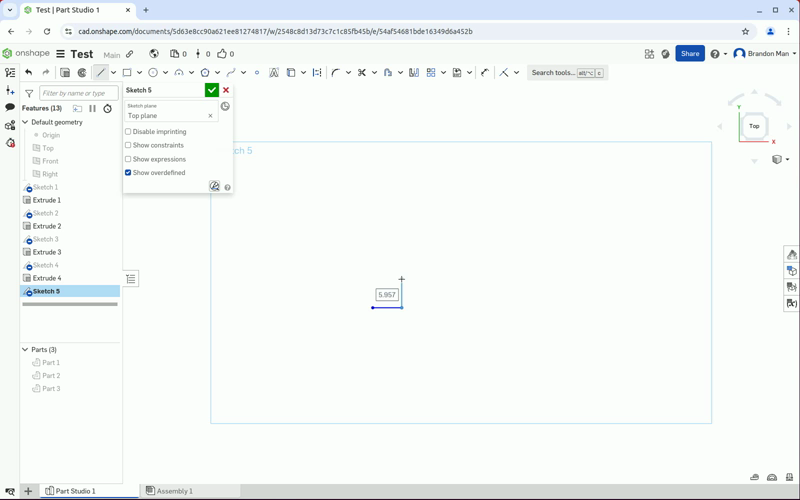
key_up(shift)
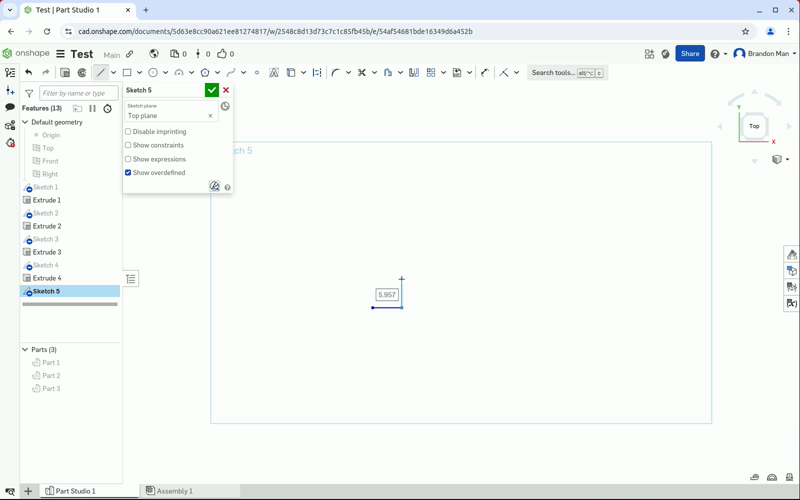
key_down(shift)
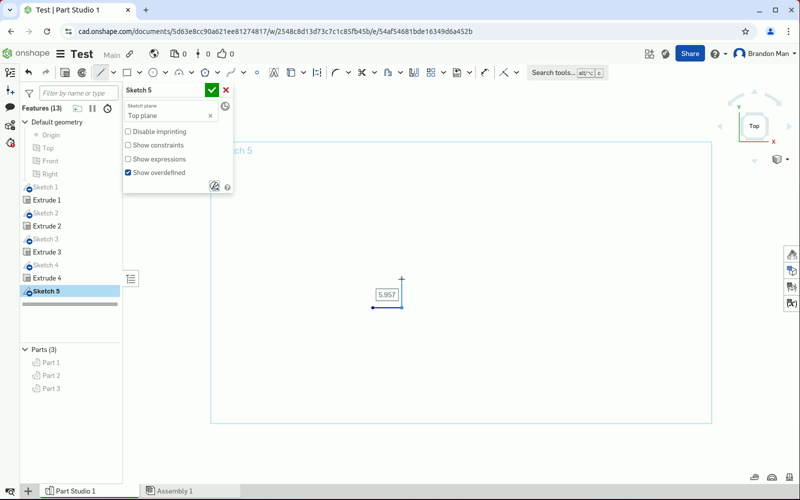
mouse_move(431, 278)
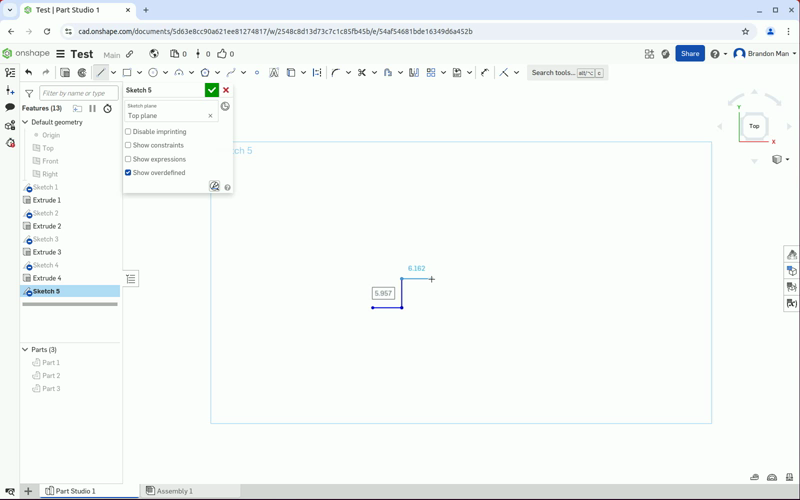
mouse_move(372, 278)
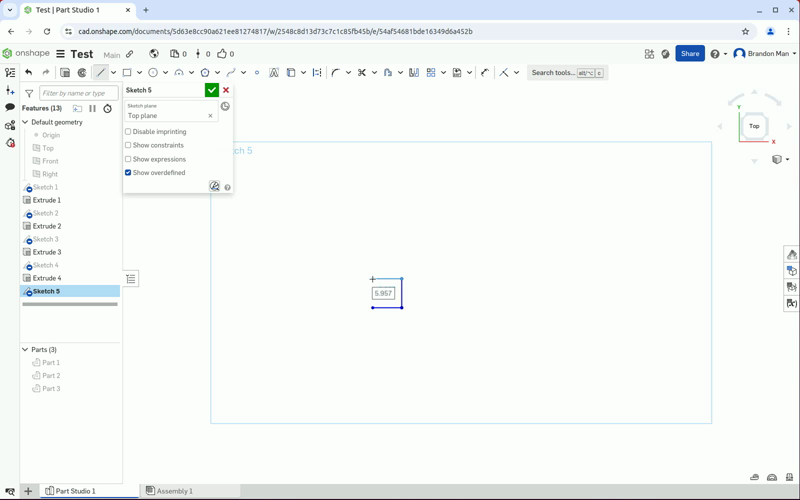
click(372, 278)
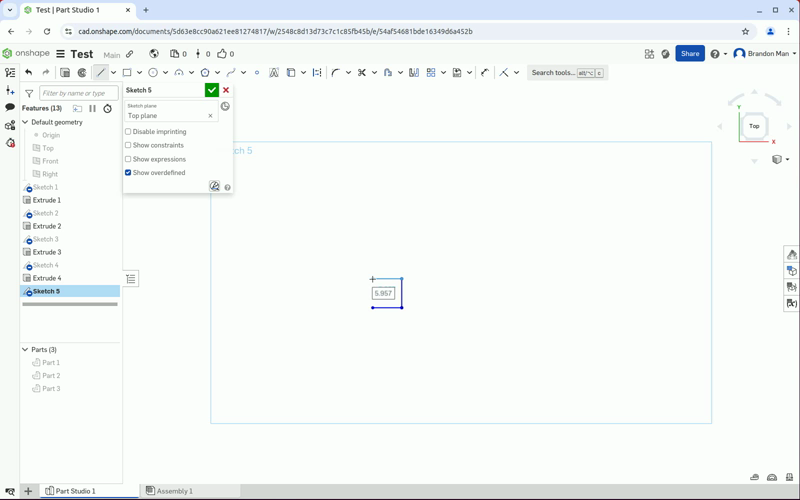
key_up(shift)
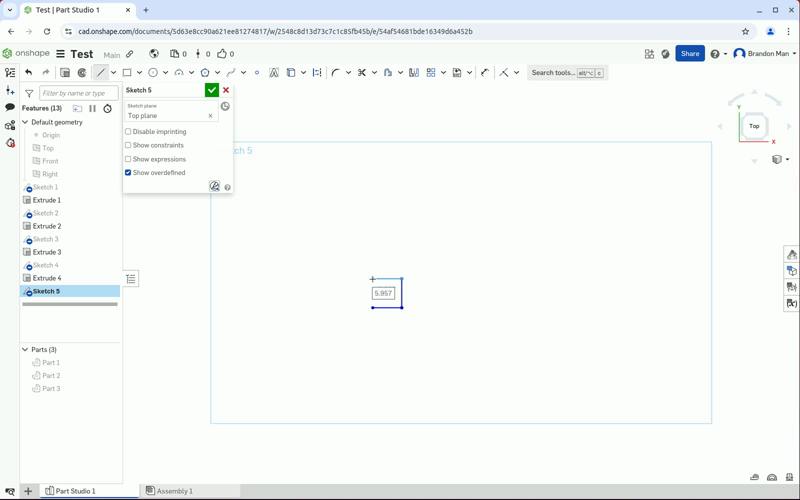
mouse_move(402, 278)
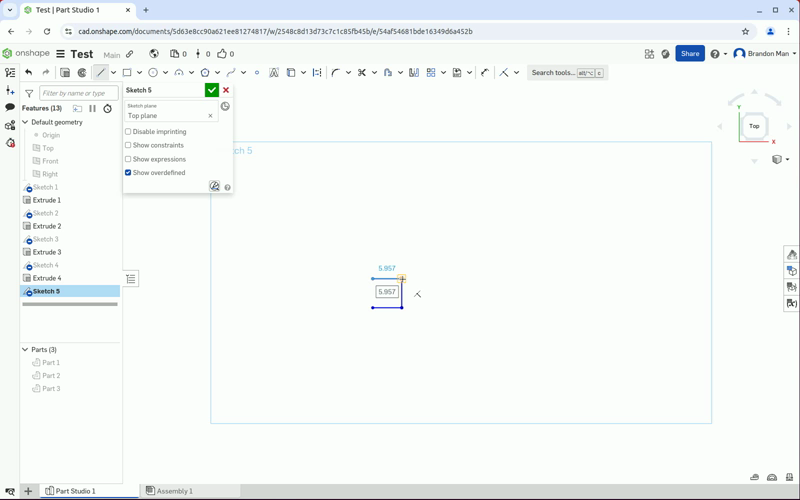
key_down(shift)
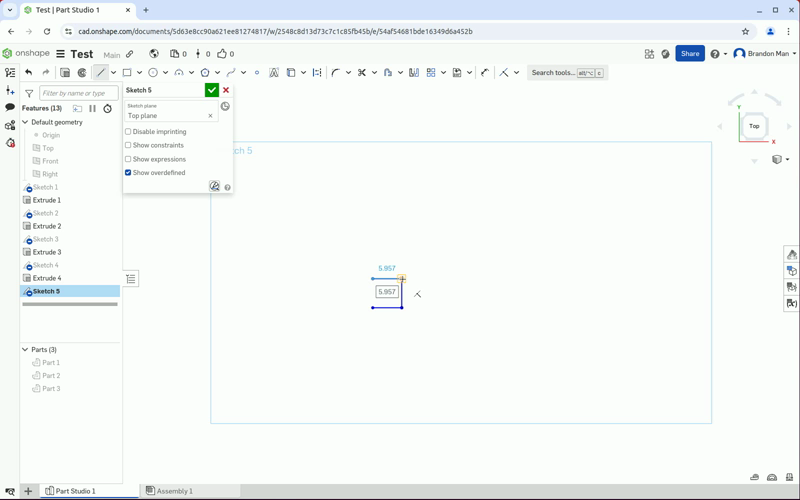
mouse_move(372, 307)
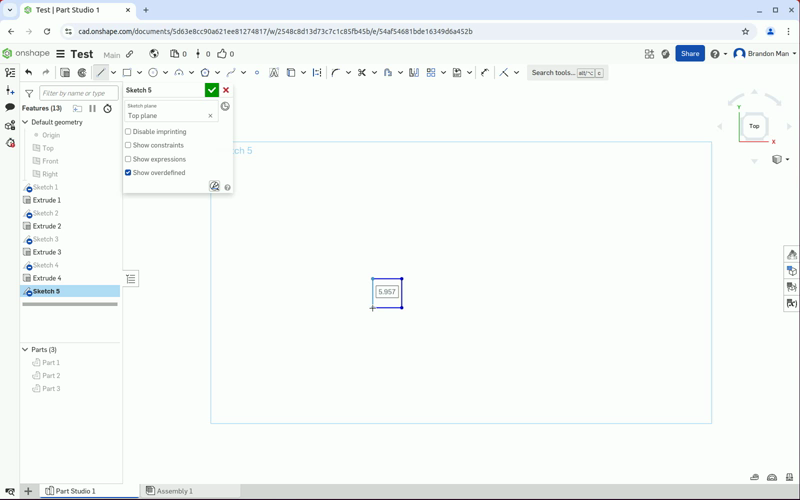
key_up(shift)
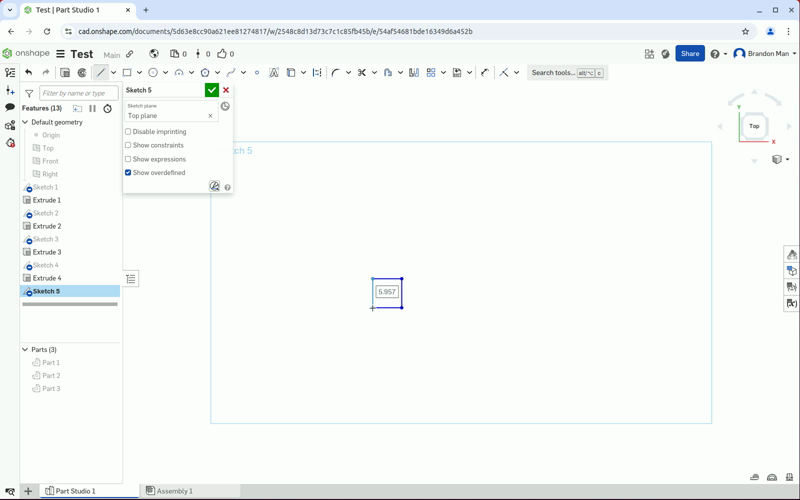
click(372, 307)
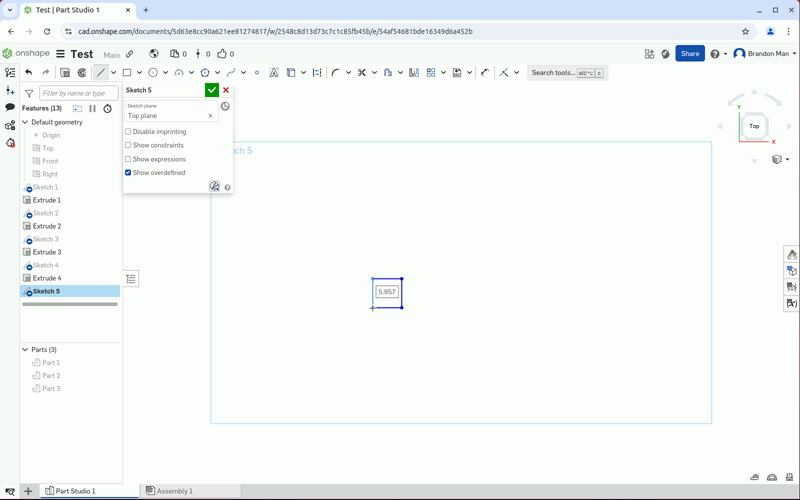
key(esc)
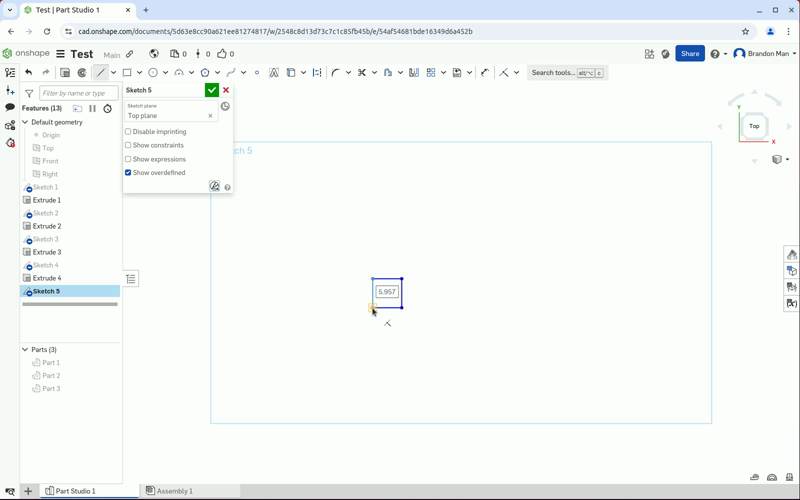
key(c)
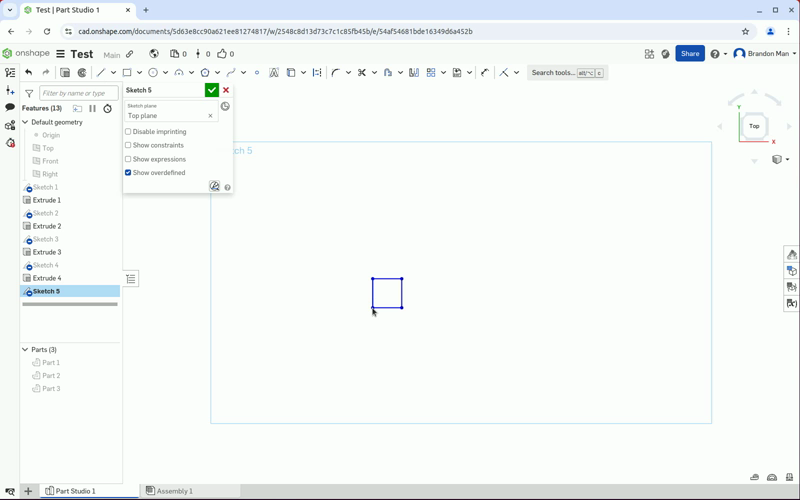
key_down(shift)
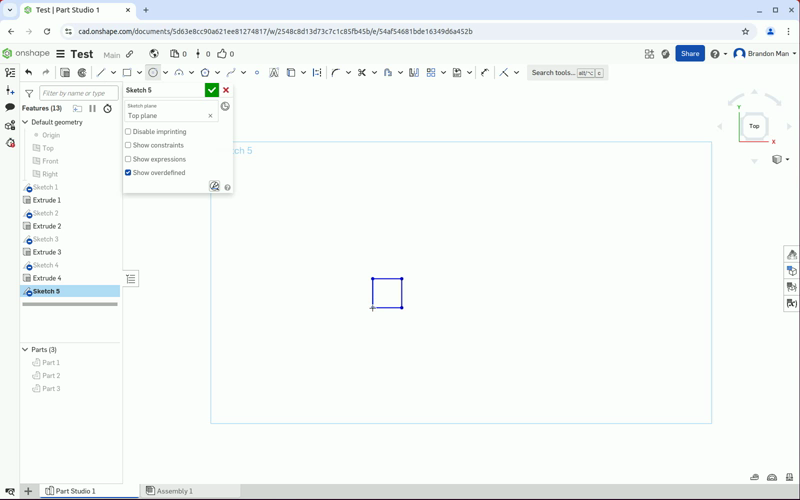
mouse_move(392, 287)
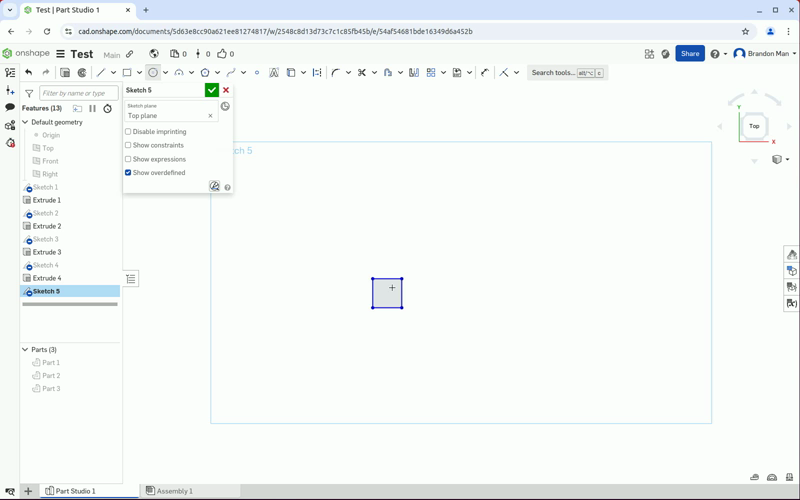
click(392, 287)
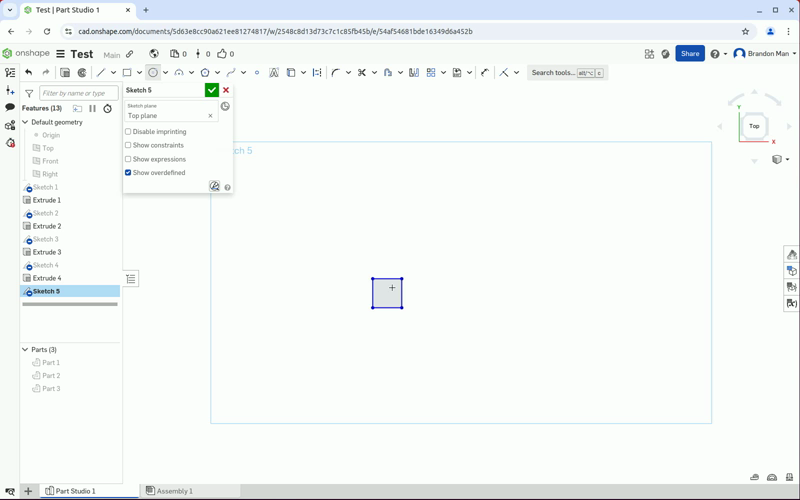
key_up(shift)
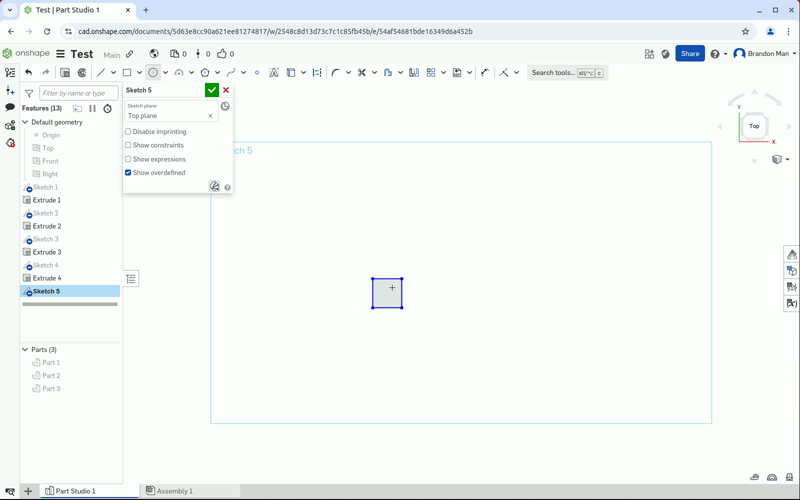
mouse_move(395, 287)
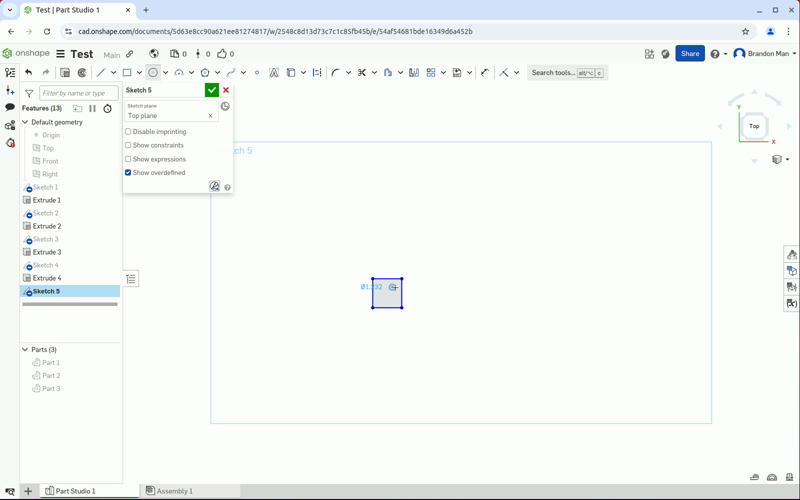
click(395, 287)
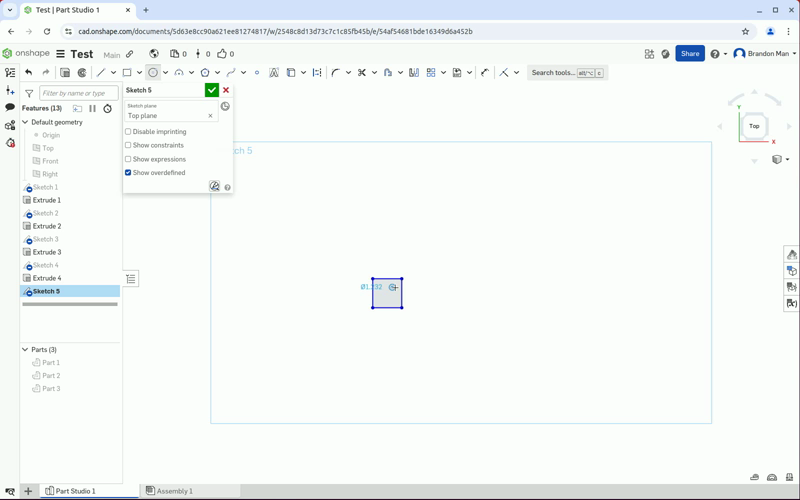
key(esc)
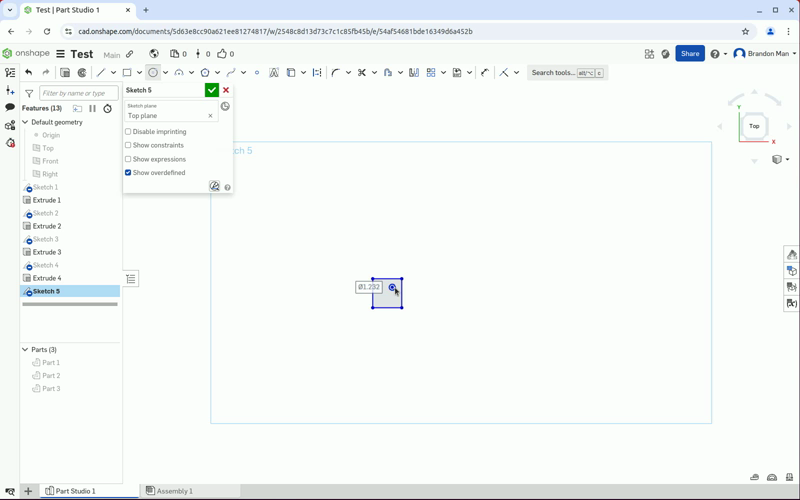
mouse_move(399, 288)
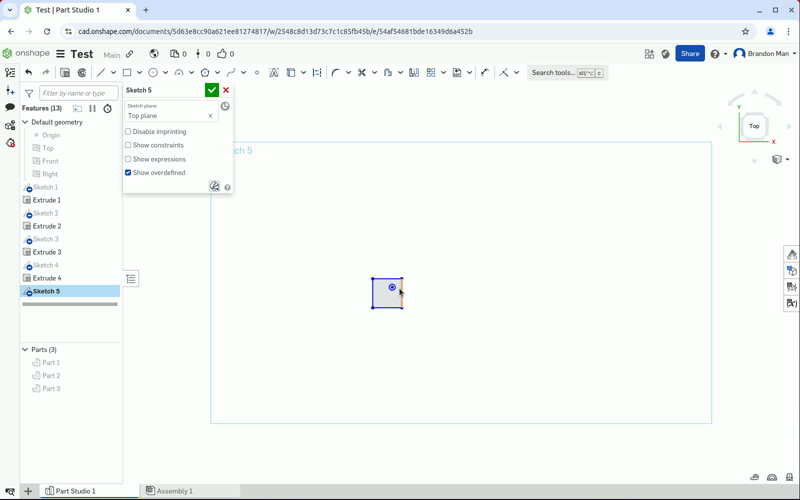
scroll(6)
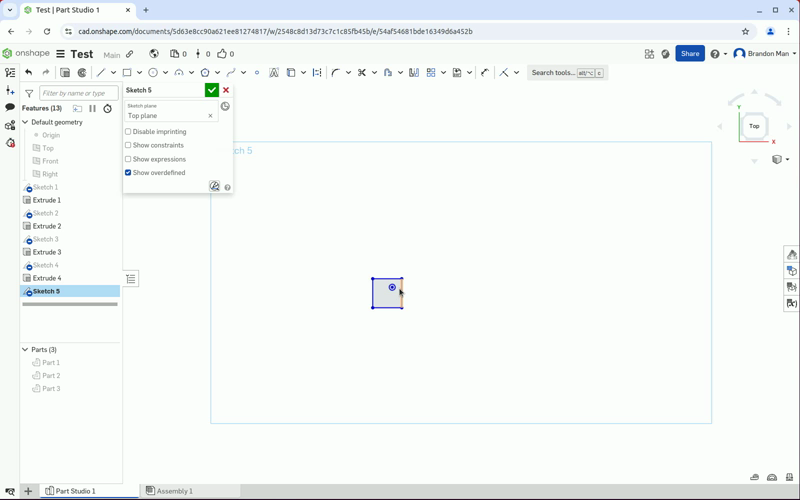
scroll(6)
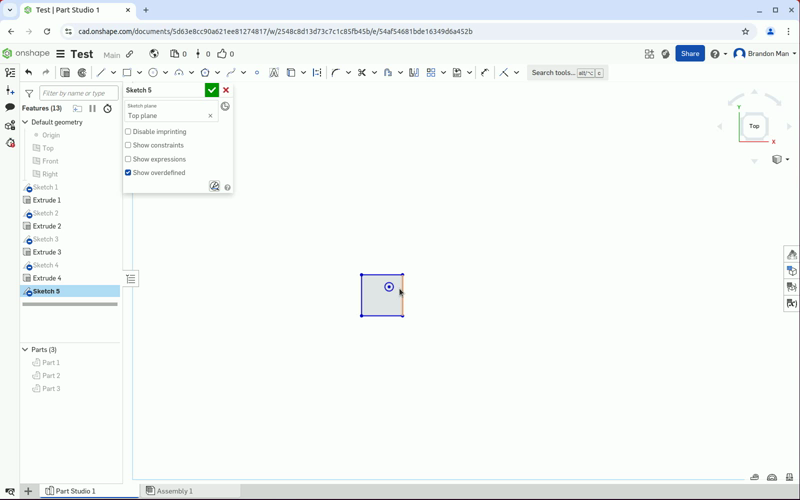
scroll(6)
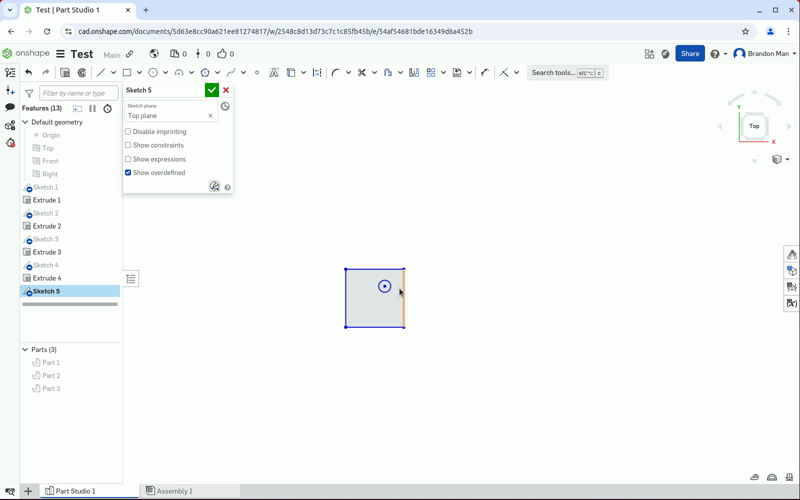
scroll(6)
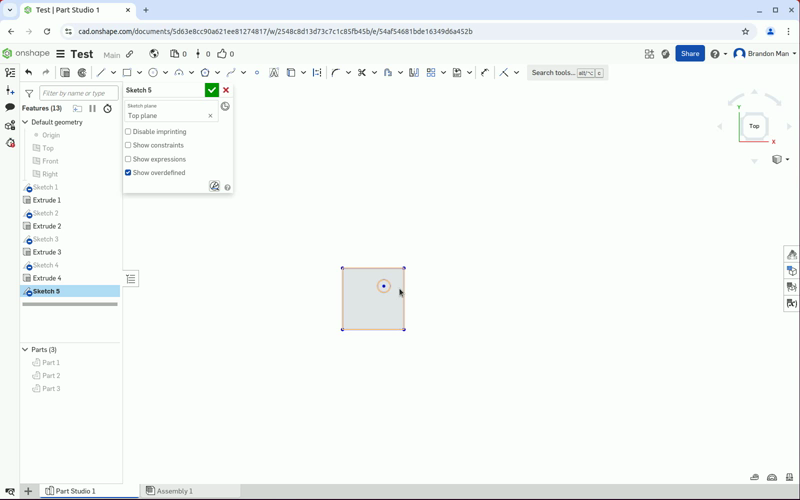
scroll(6)
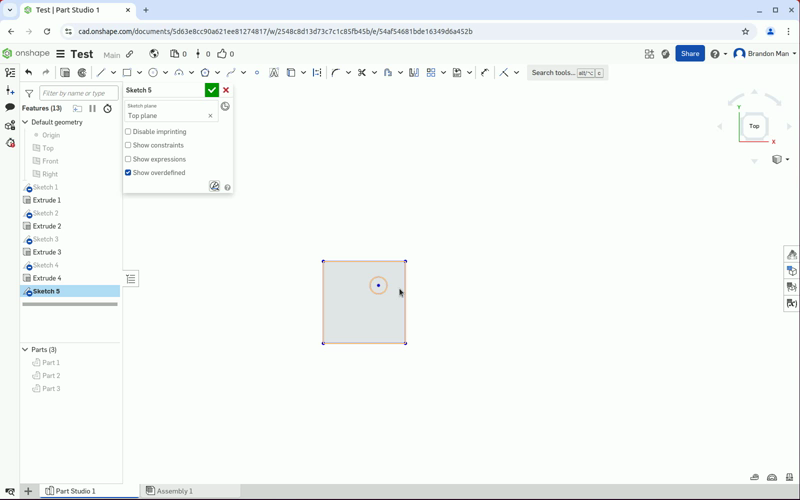
scroll(6)
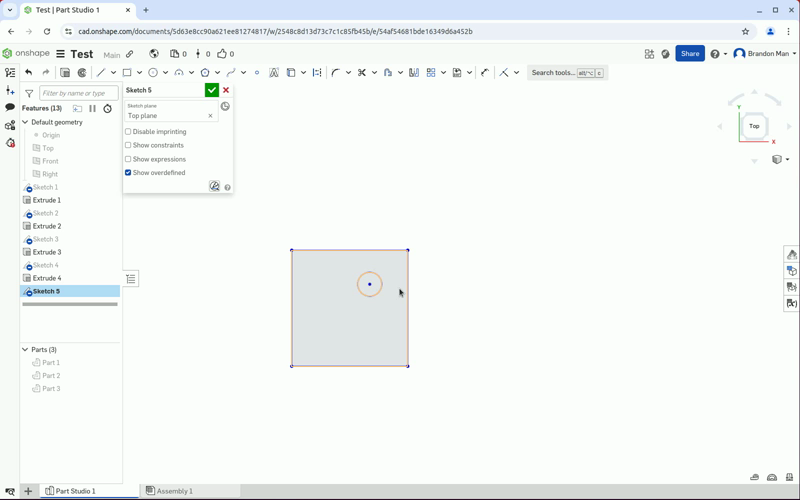
scroll(6)
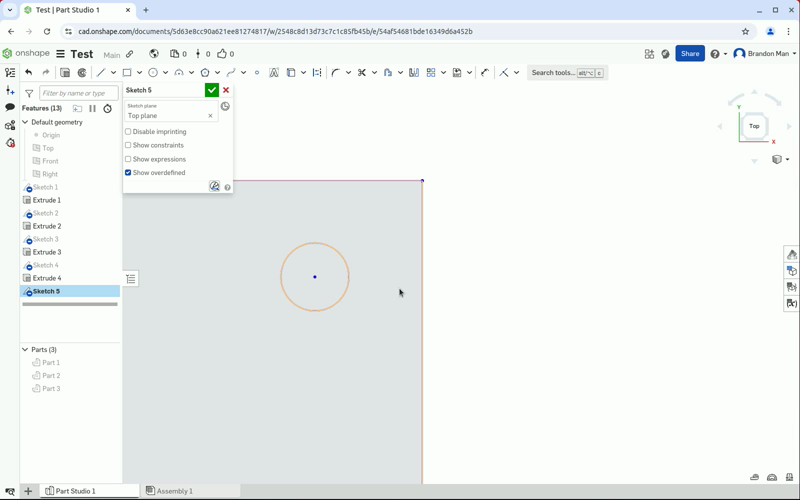
click(399, 288)
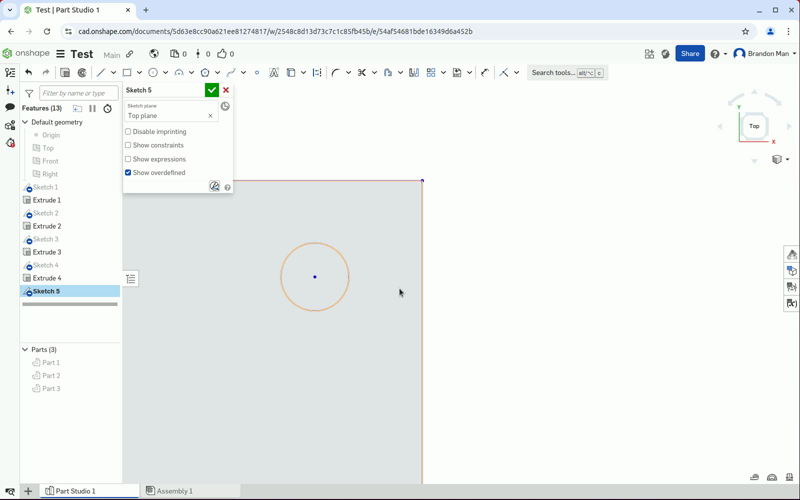
scroll(-6)
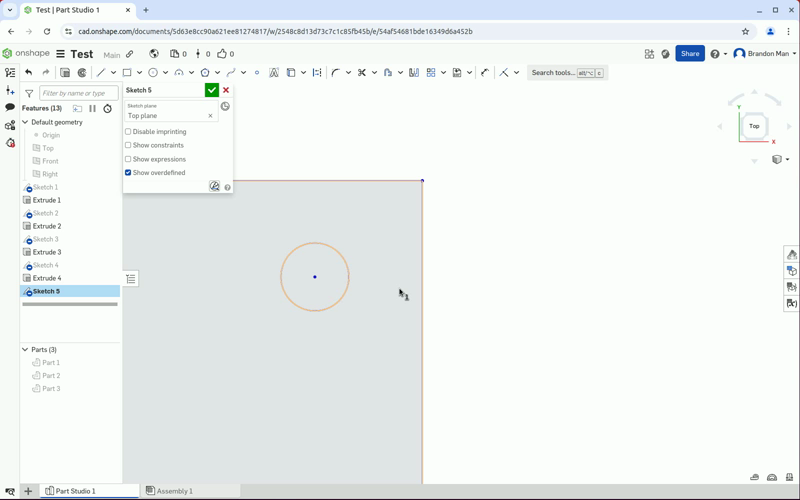
scroll(-6)
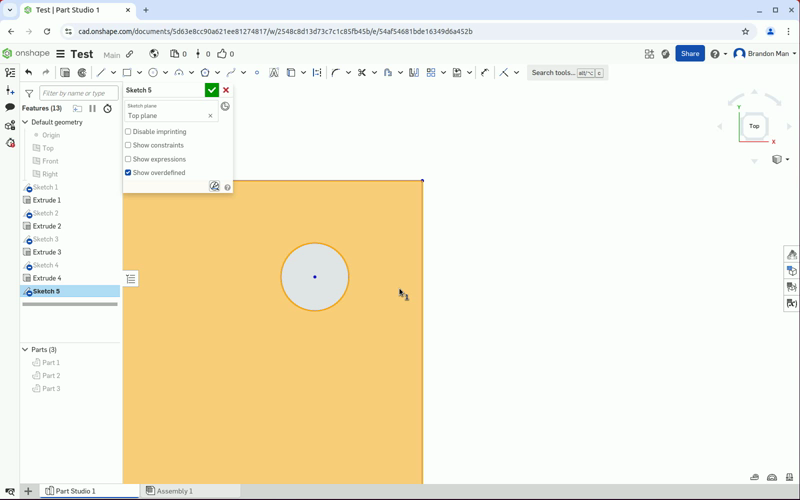
scroll(-6)
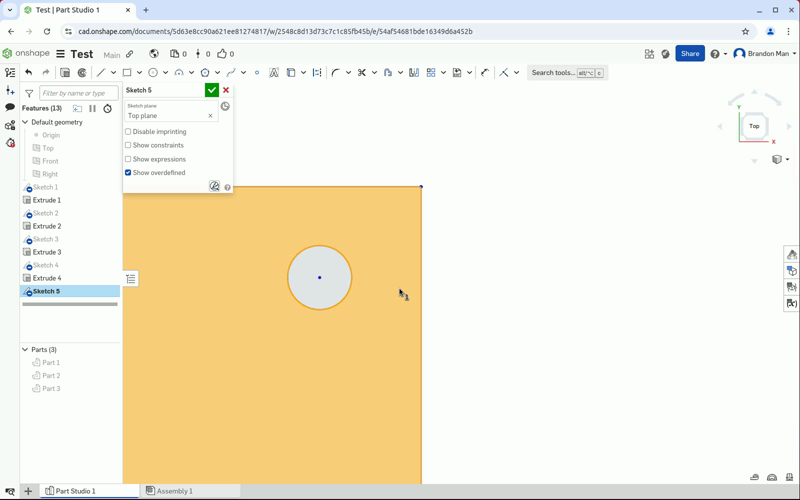
scroll(-6)
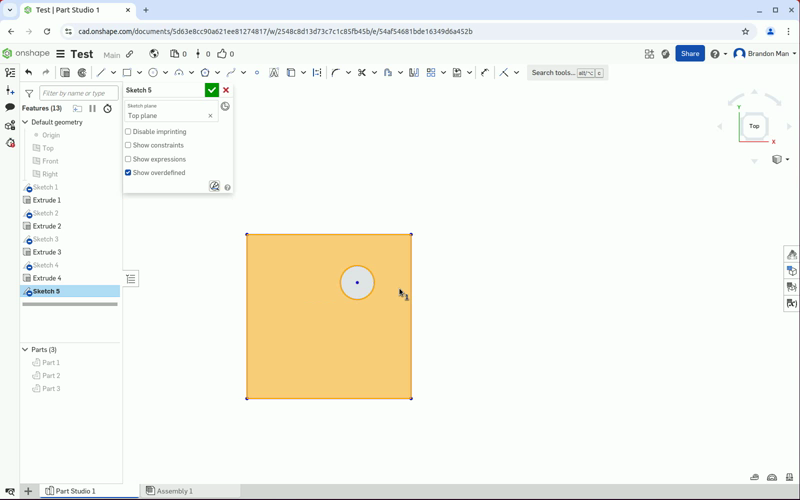
scroll(-6)
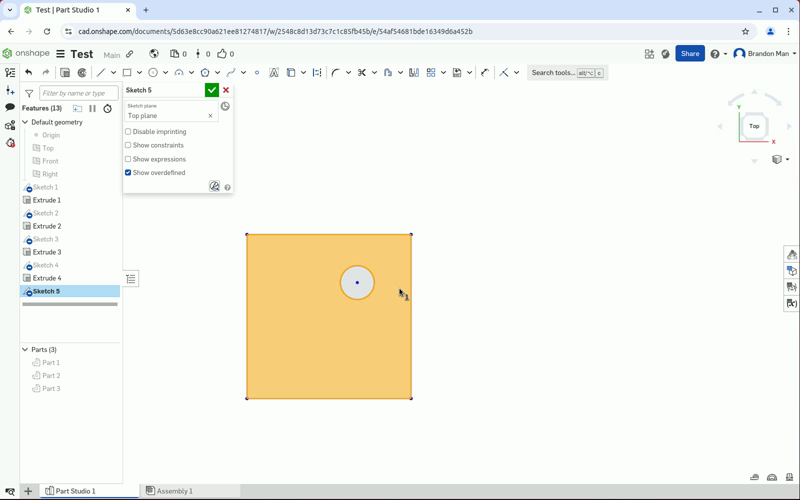
scroll(-6)
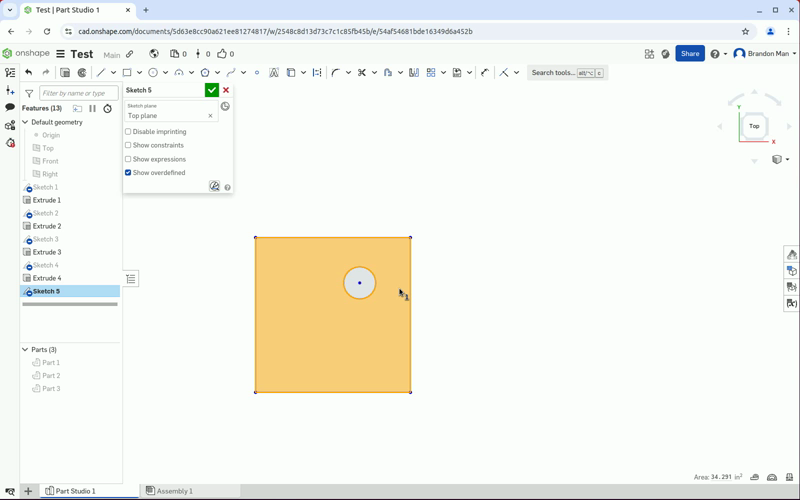
scroll(-6)
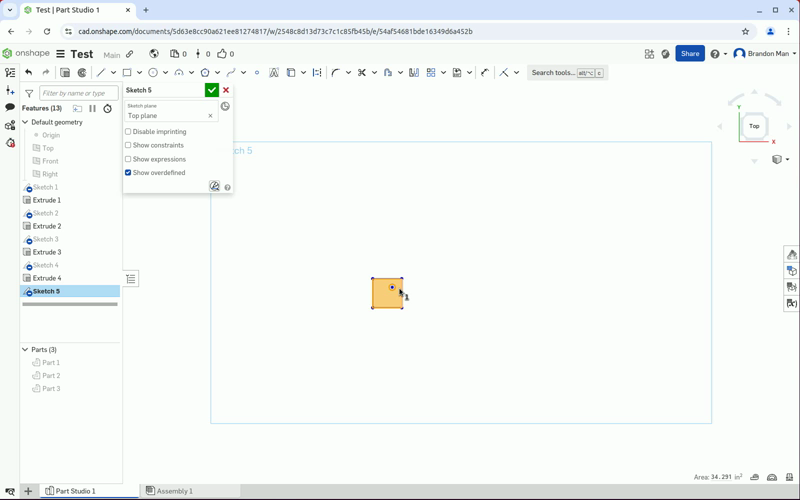
mouse_move(73, 352)
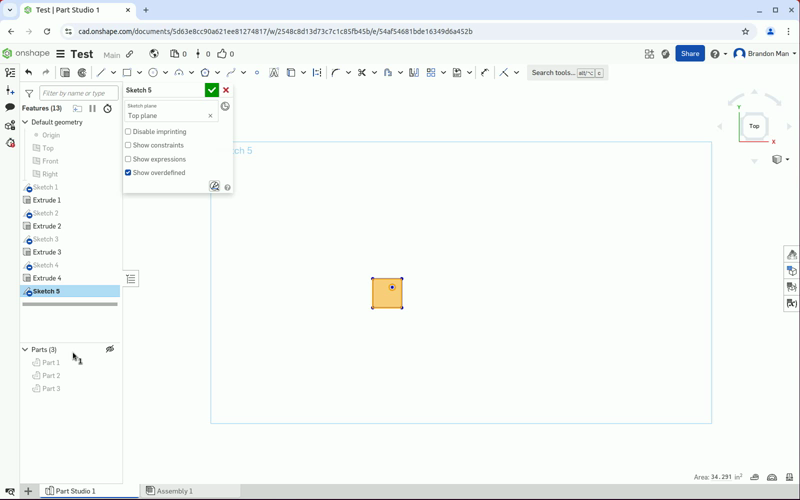
key(shift+y)
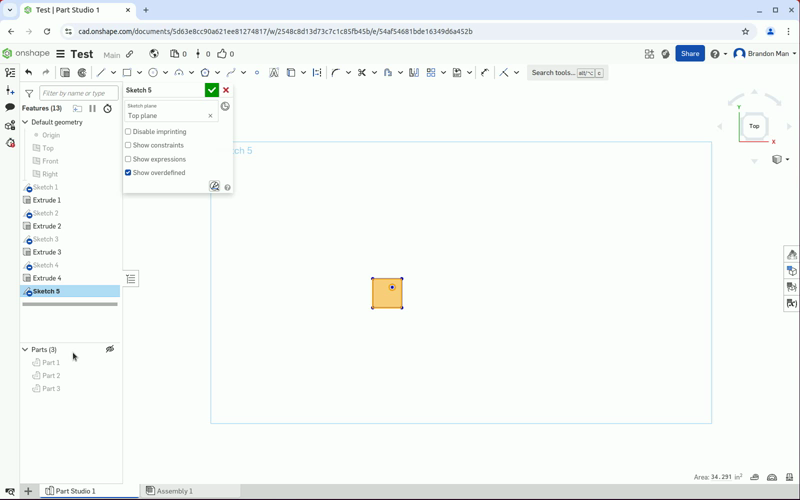
key(shift+e)
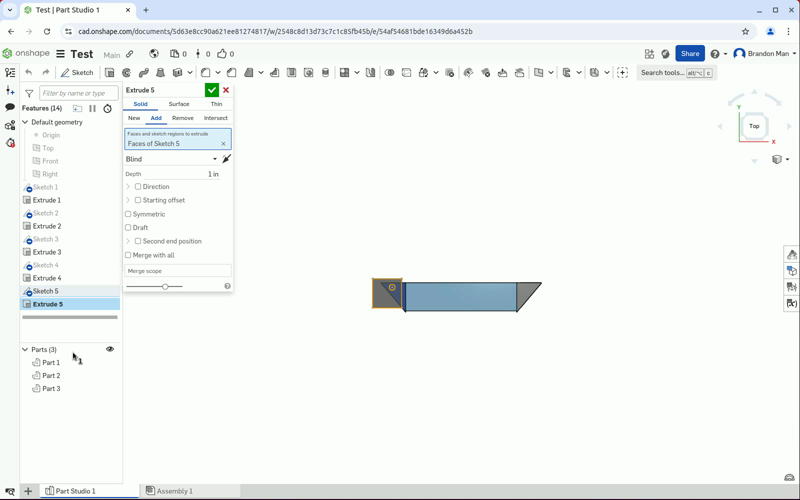
mouse_move(143, 106)
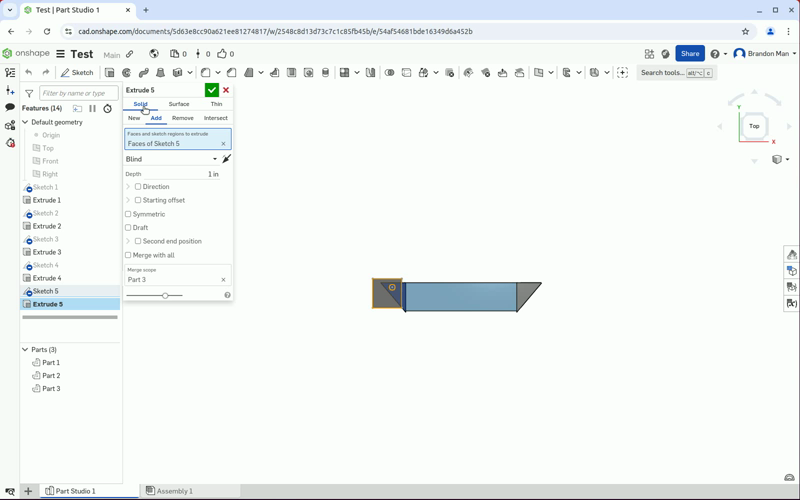
click(143, 106)
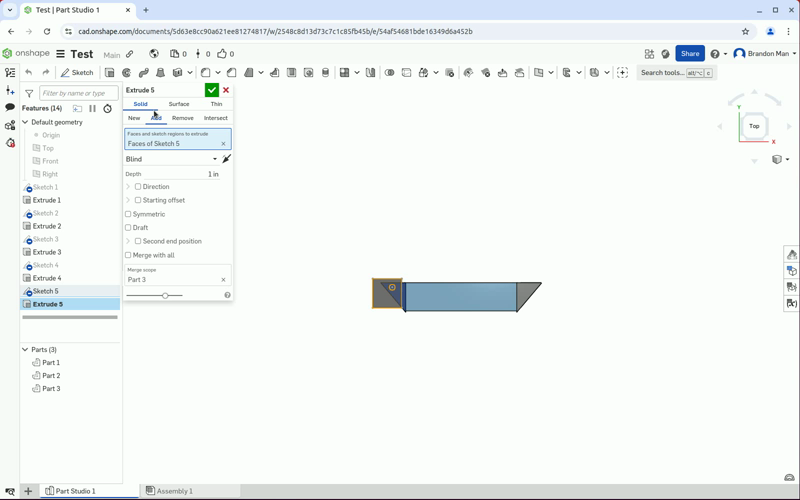
mouse_move(186, 120)
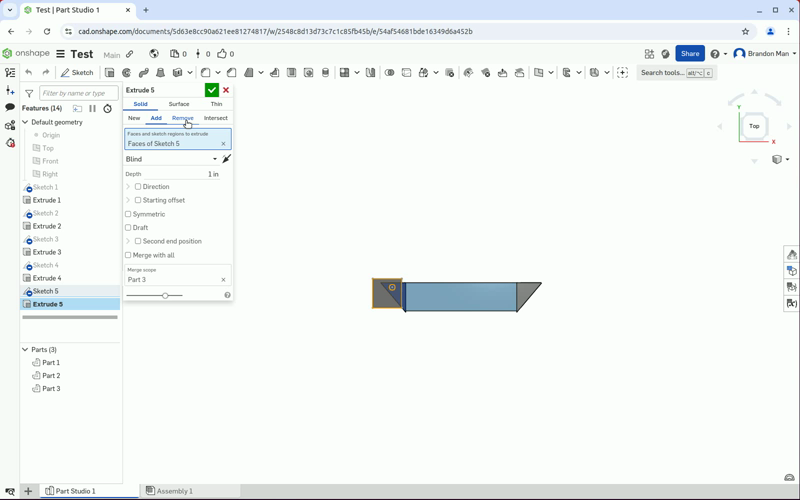
click(186, 120)
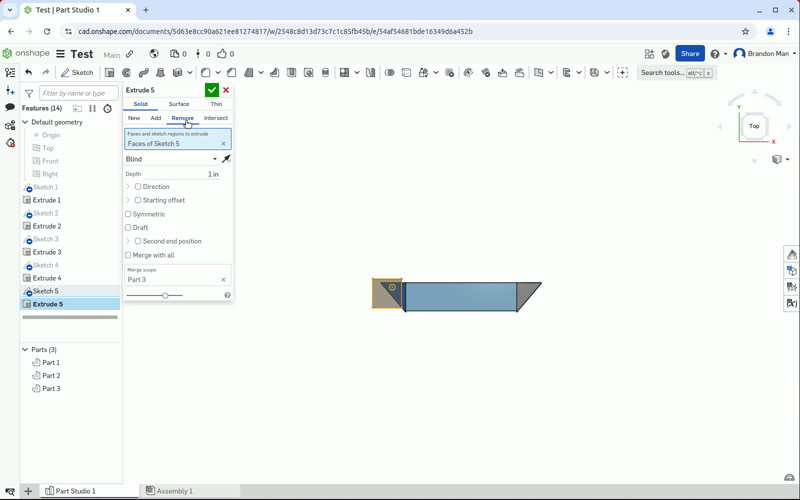
key(tab, 4)
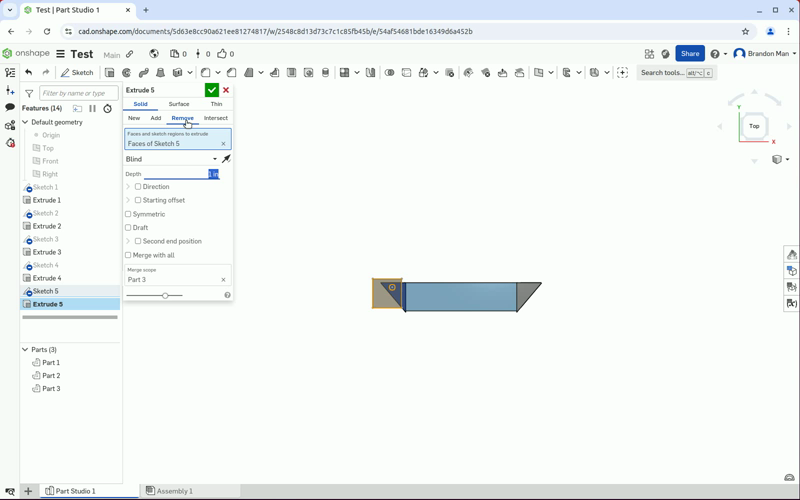
text(34.662)
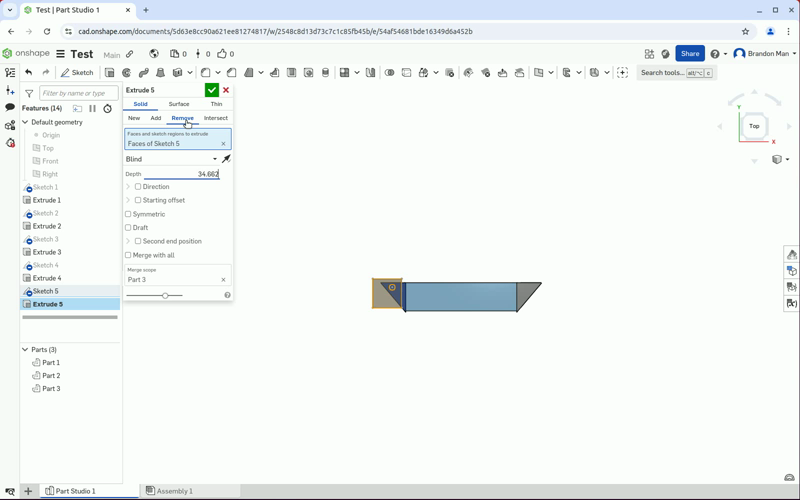
key(tab, 3)
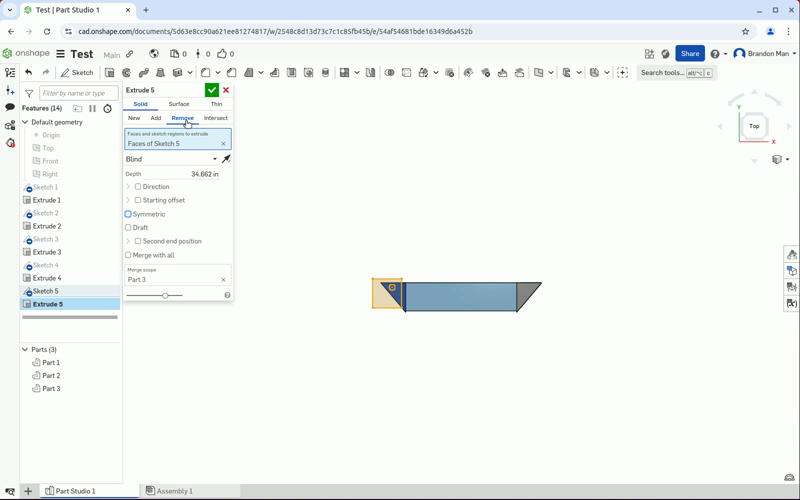
key(space)
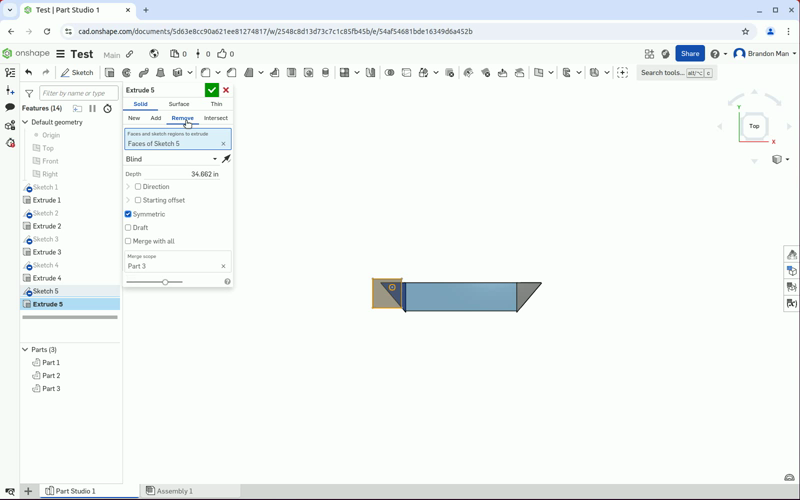
key(tab, 2)
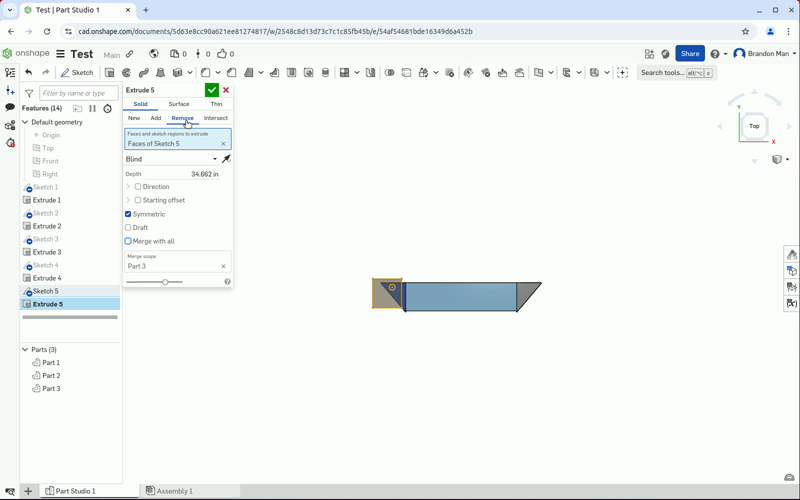
key(space)
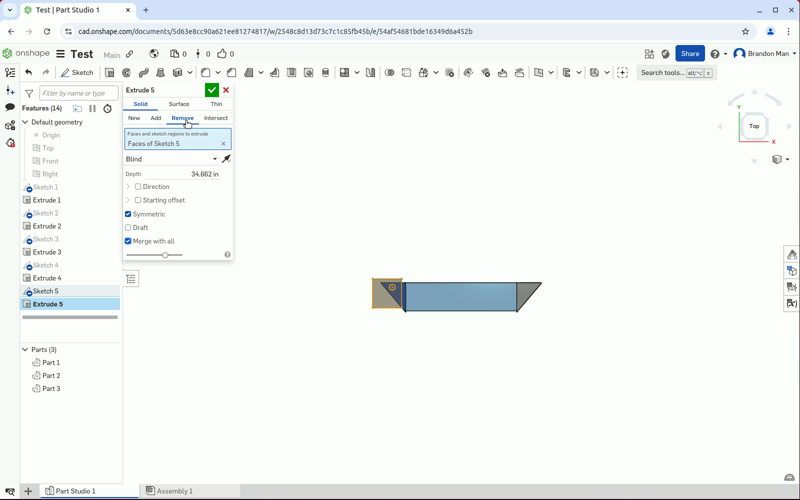
key(enter)
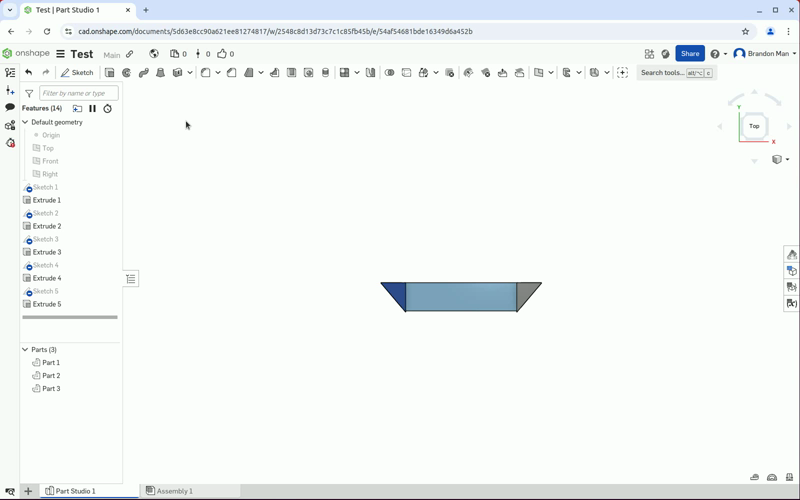
key(shift+h)
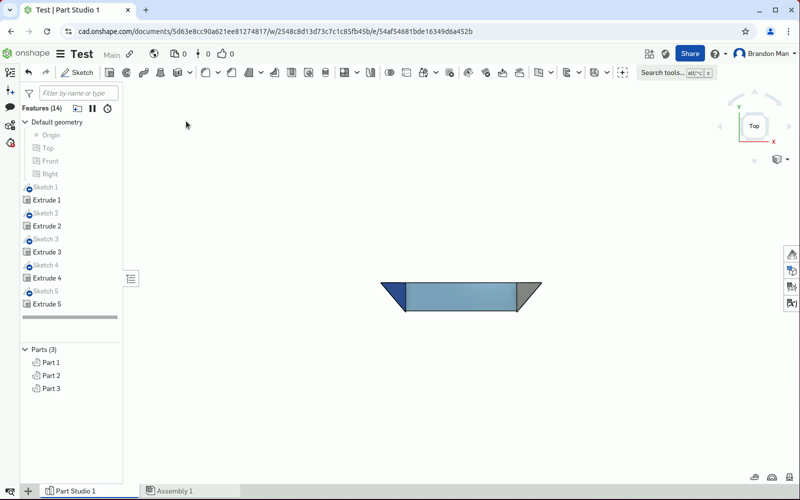
key(shift+h)
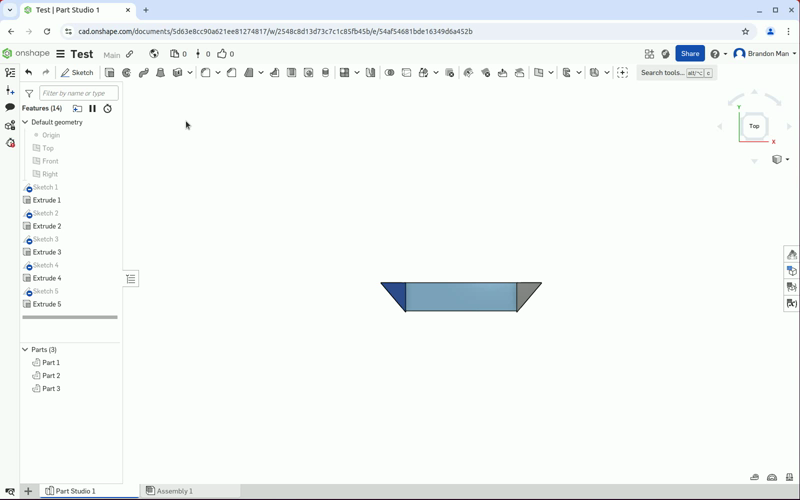
key(shift+7)
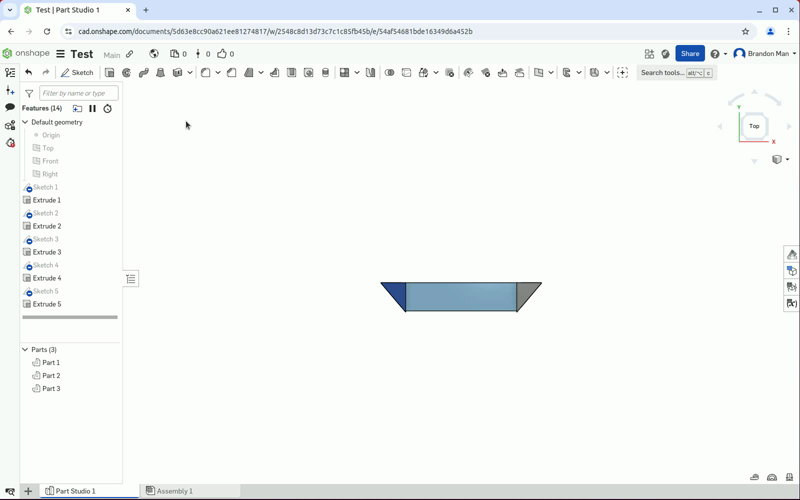
key(up, 3)
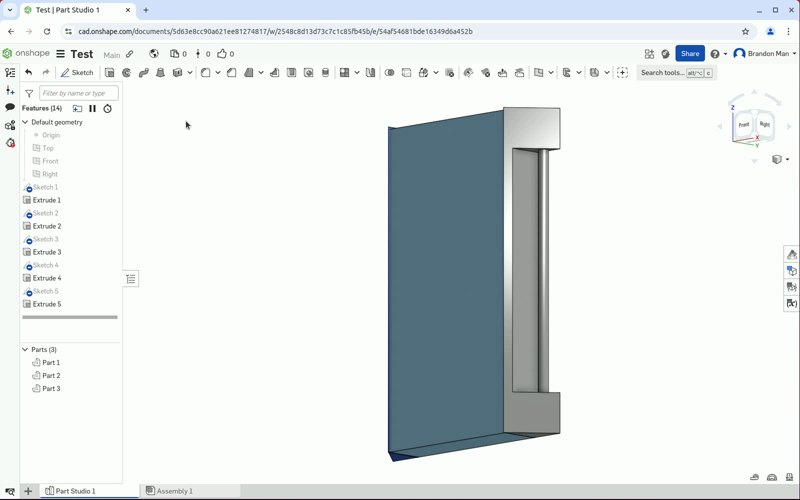
key(left, 3)
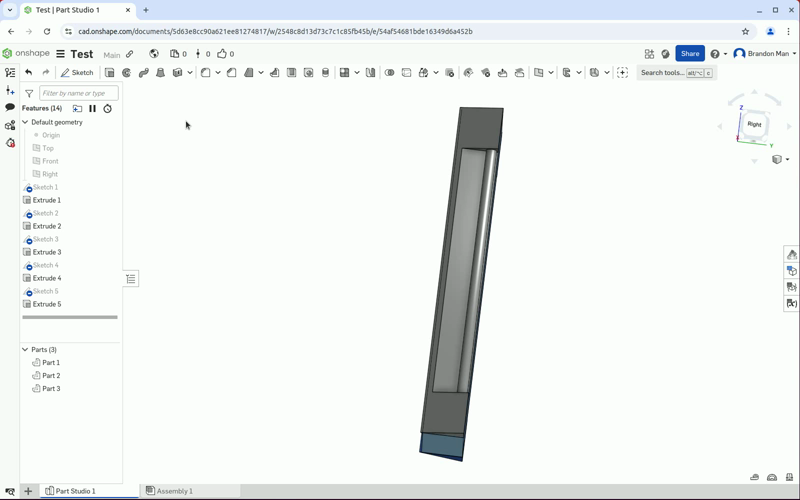
key(right, 3)
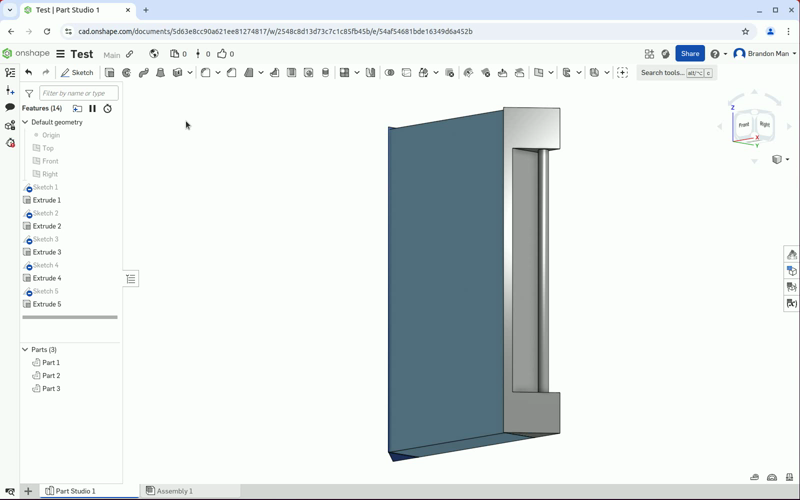
key(down, 3)
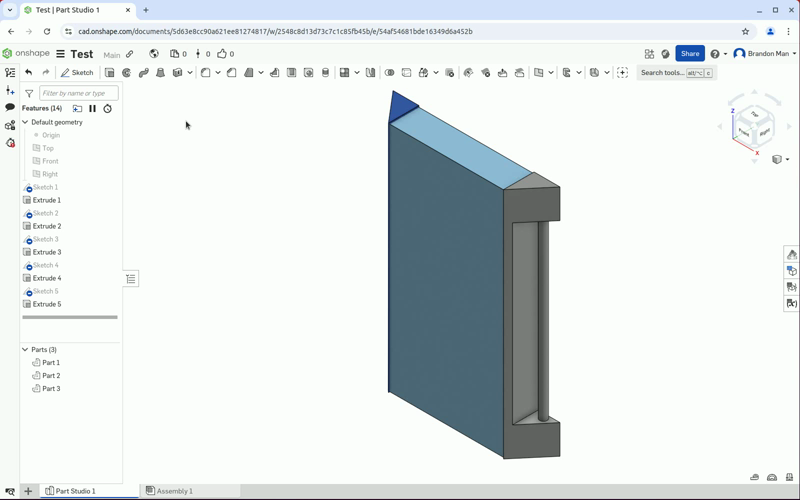
mouse_move(73, 189)
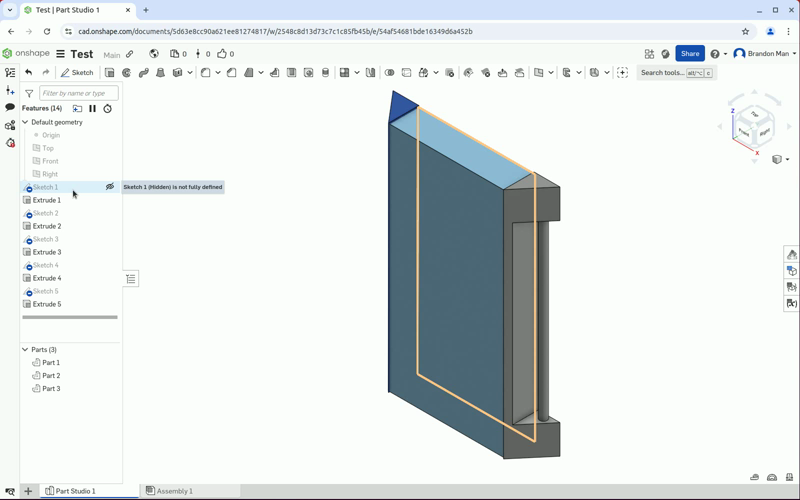
click(73, 189)